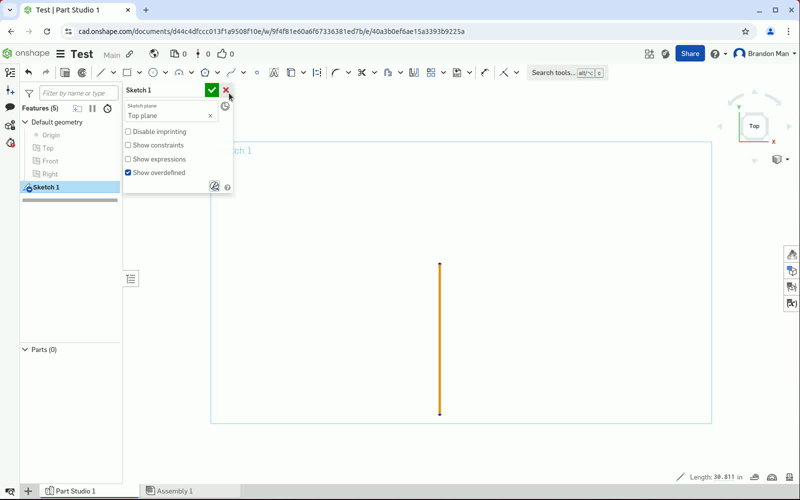
key(shift+h)
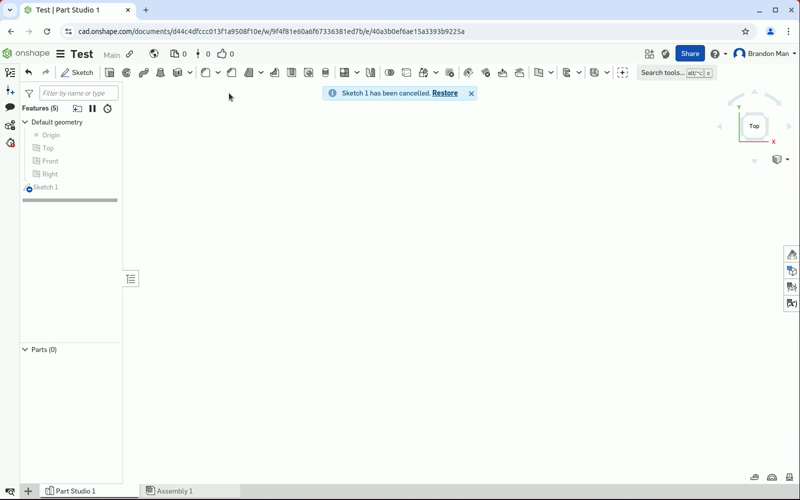
mouse_move(73, 352)
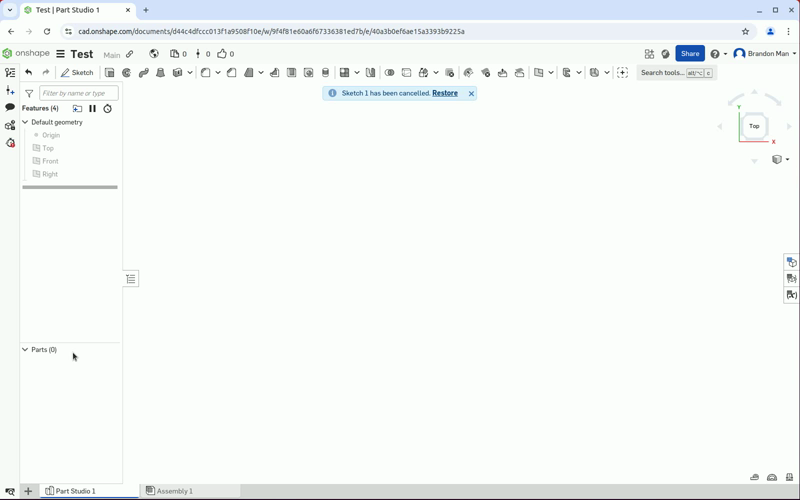
key(y)
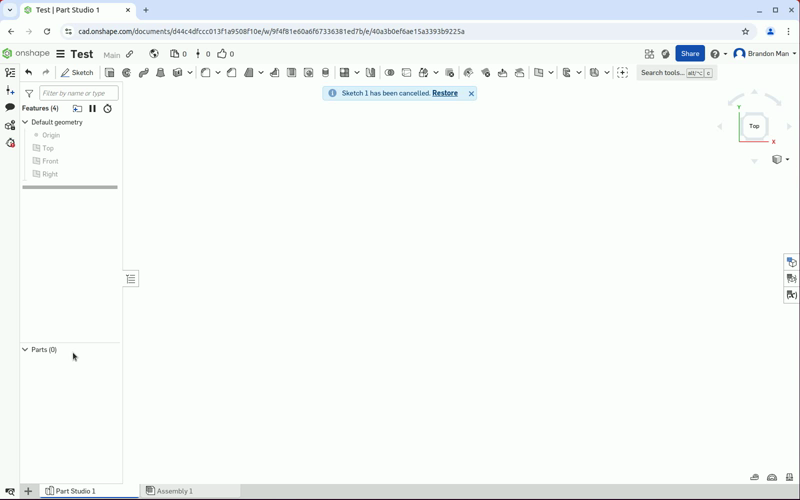
key(shift+p)
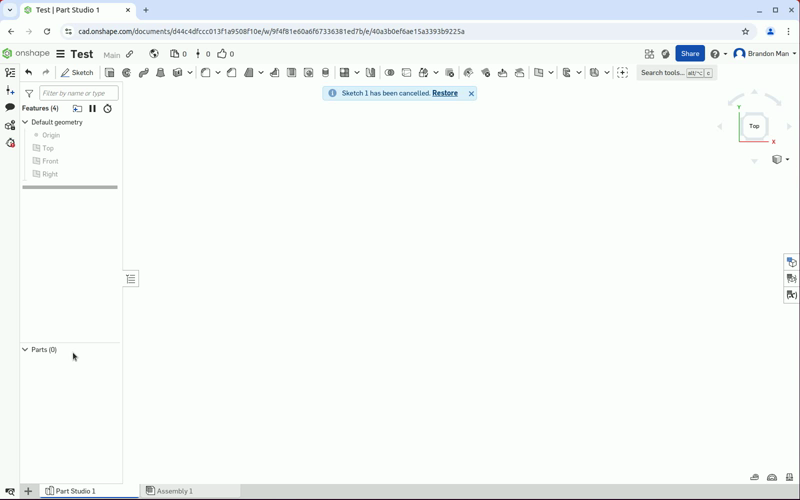
key(space)
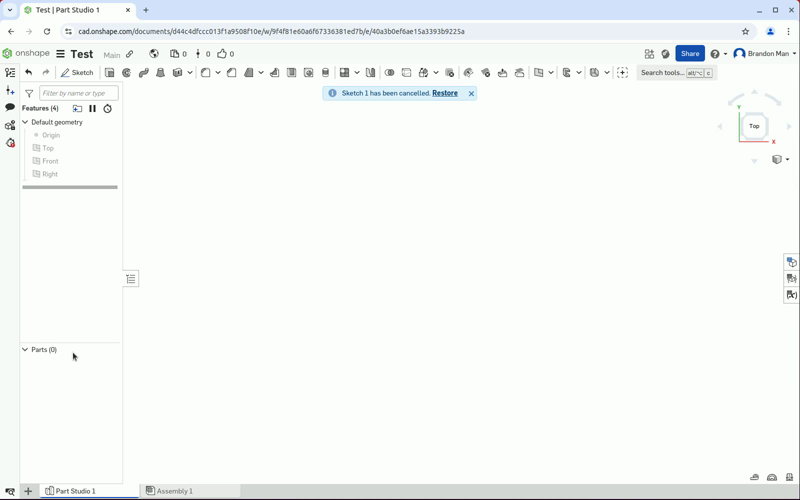
key_down(shift)
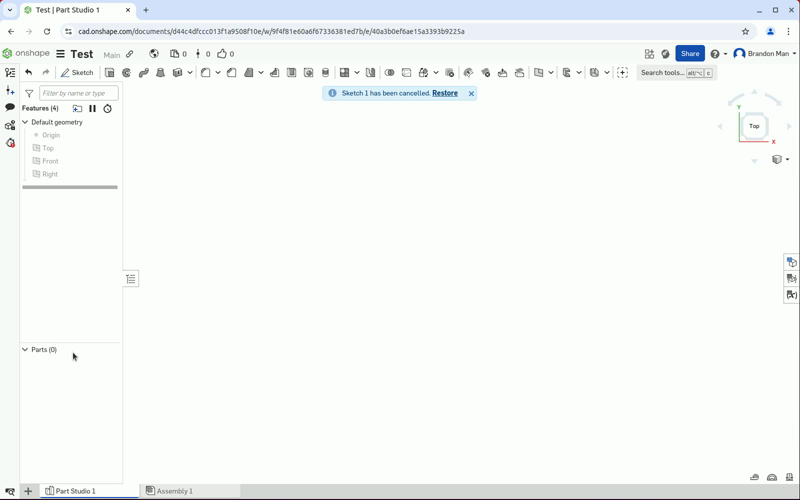
key(up)
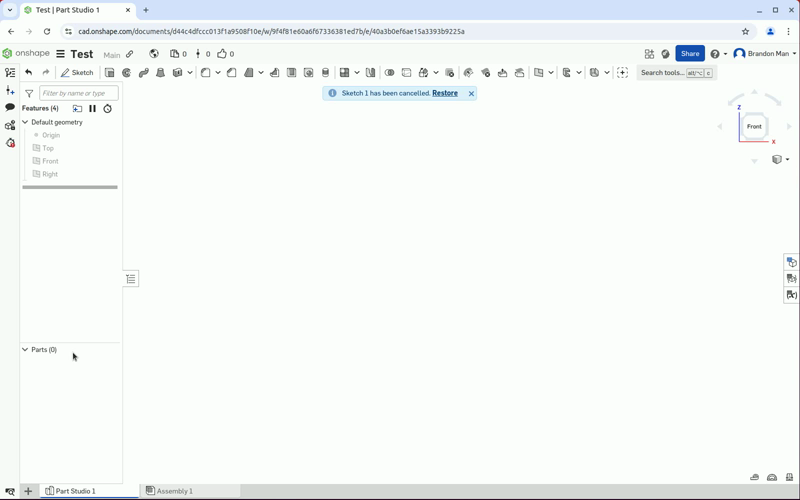
key_up(shift)
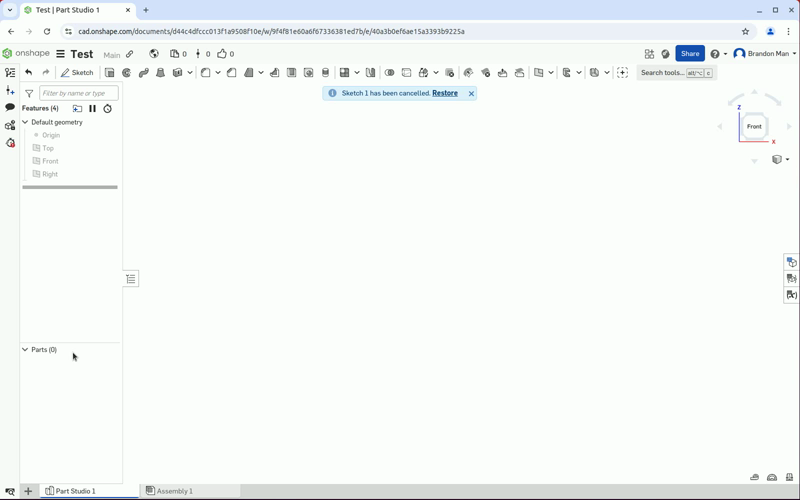
mouse_move(73, 352)
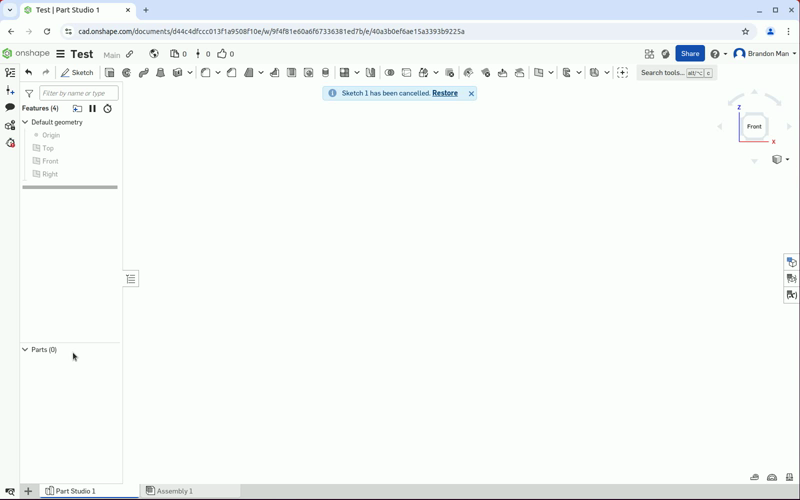
key(shift+y)
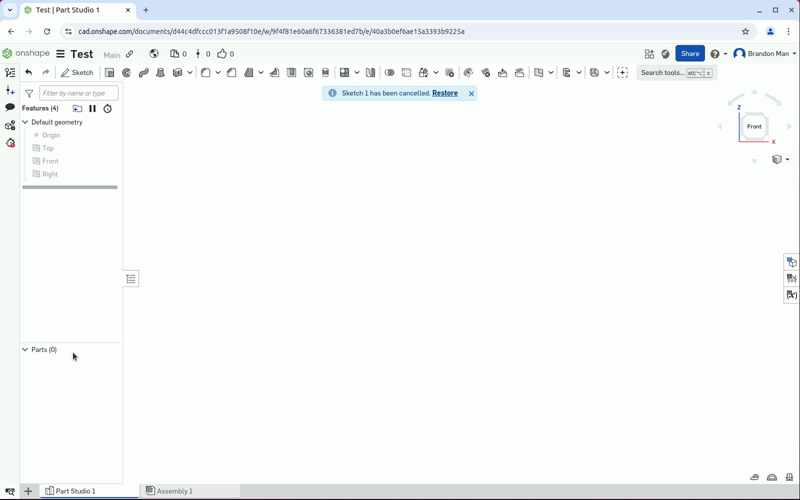
key(shift+s)
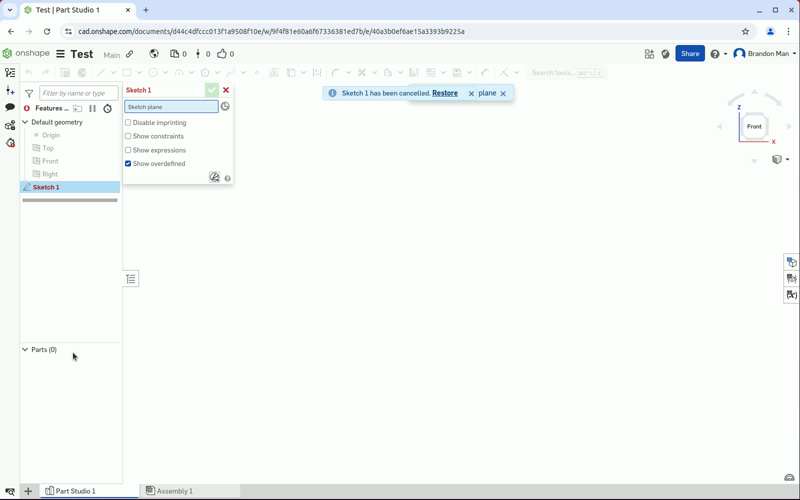
mouse_move(73, 163)
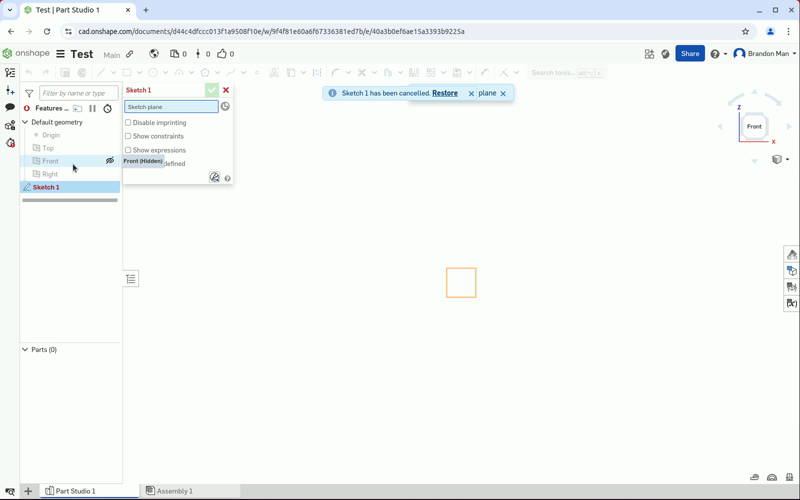
click(73, 163)
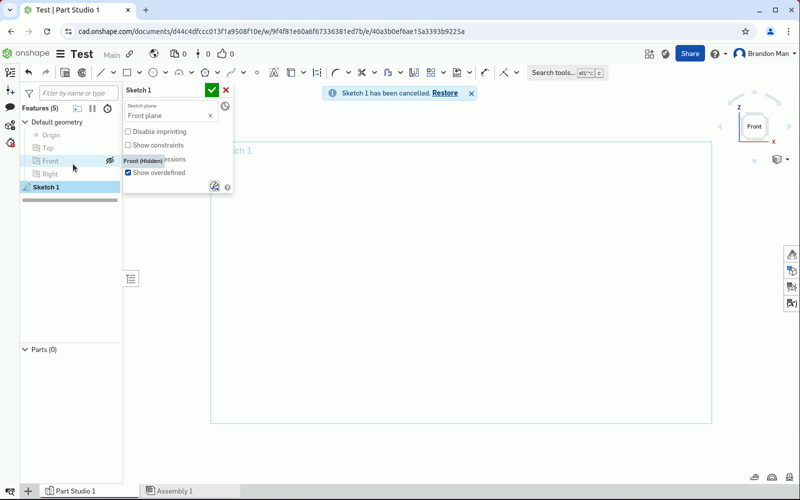
mouse_move(73, 352)
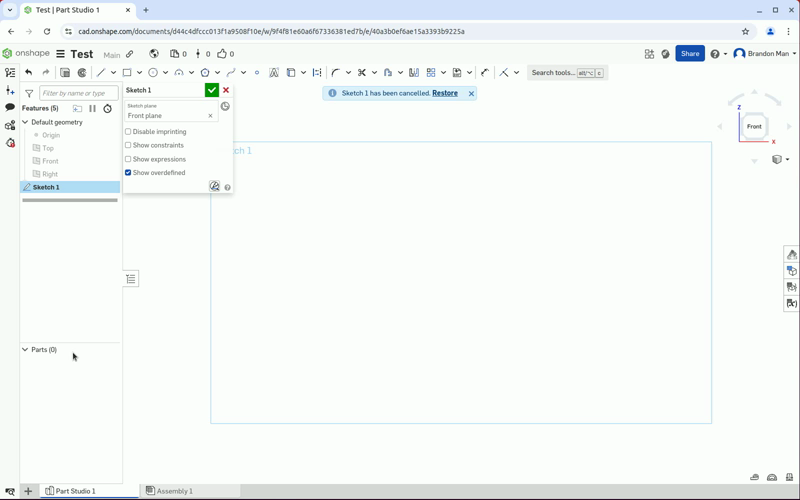
key(y)
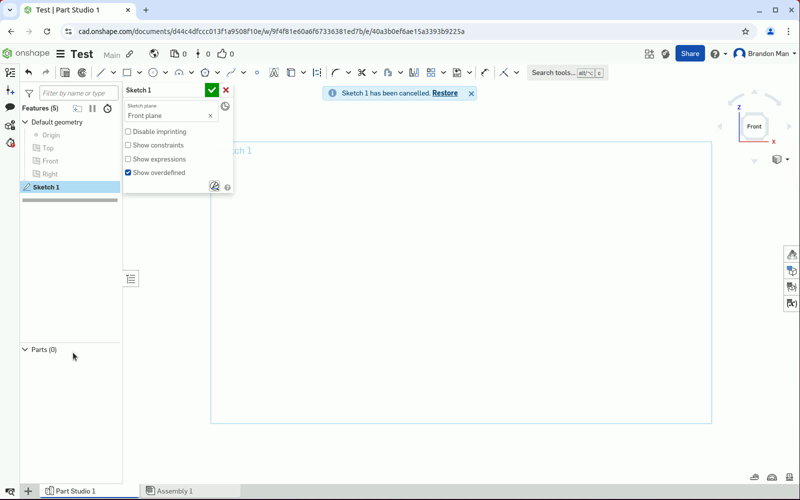
key(l)
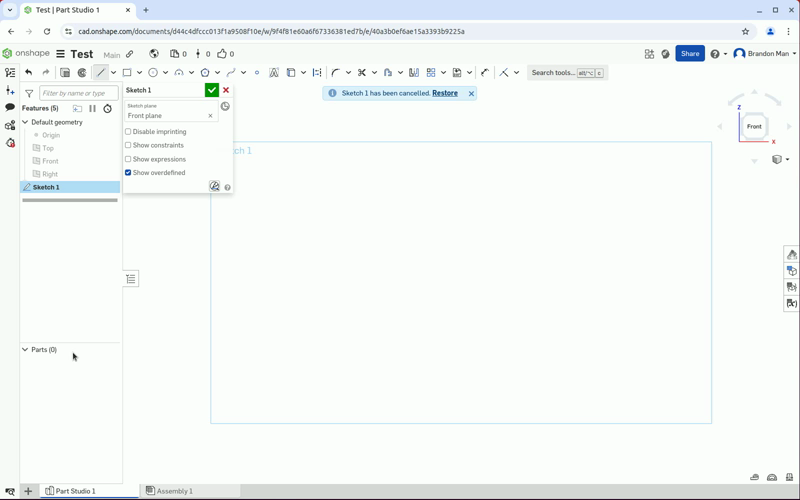
key_down(shift)
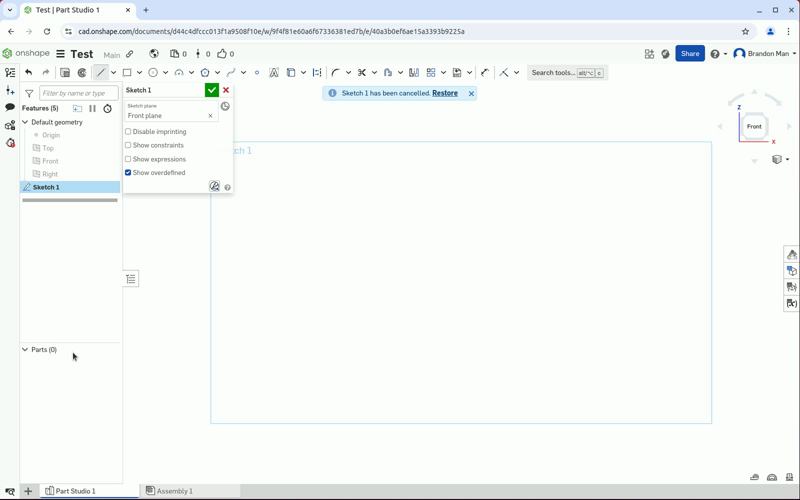
mouse_move(390, 395)
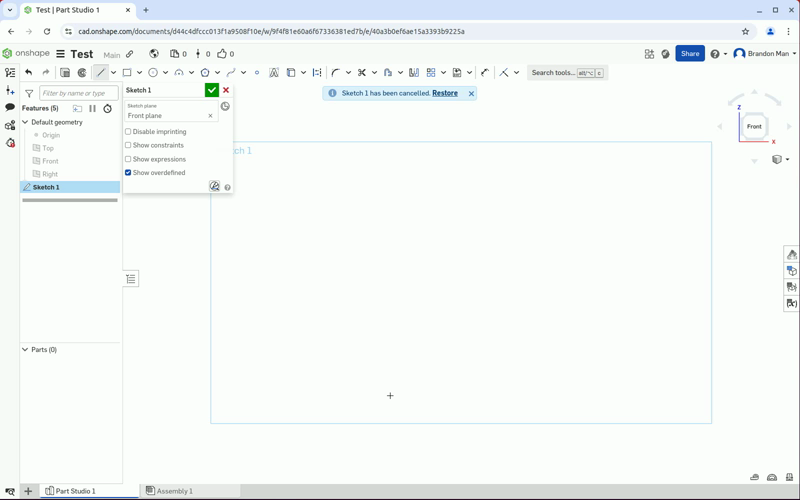
click(390, 395)
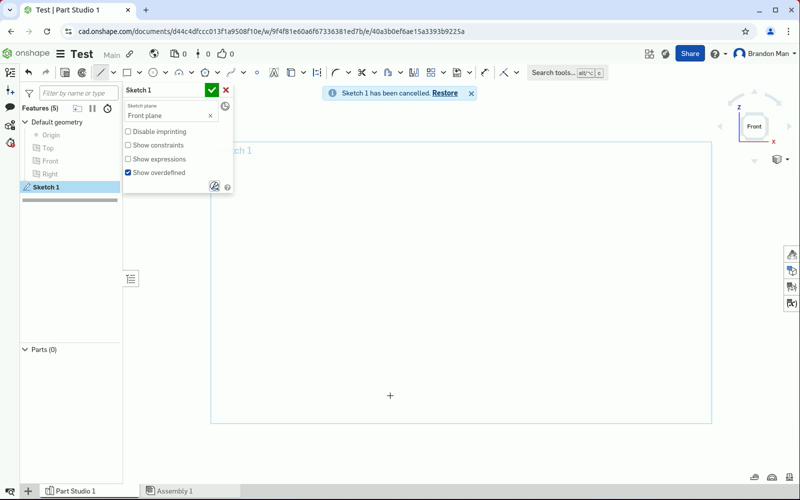
key_up(shift)
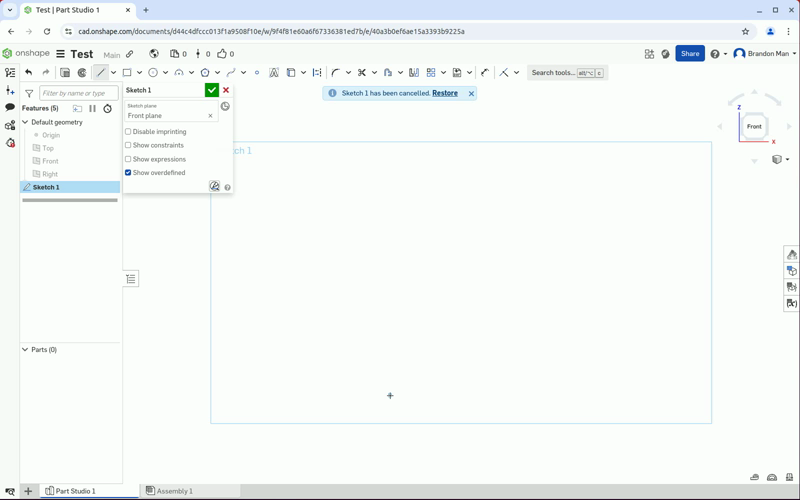
key_down(shift)
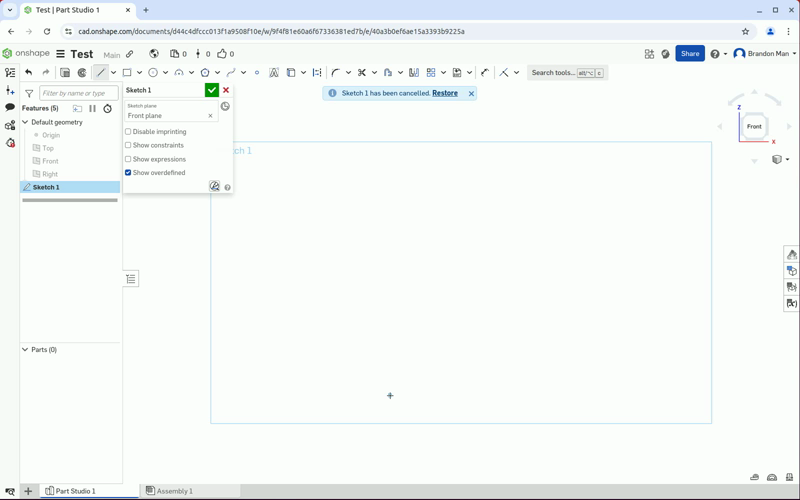
mouse_move(519, 395)
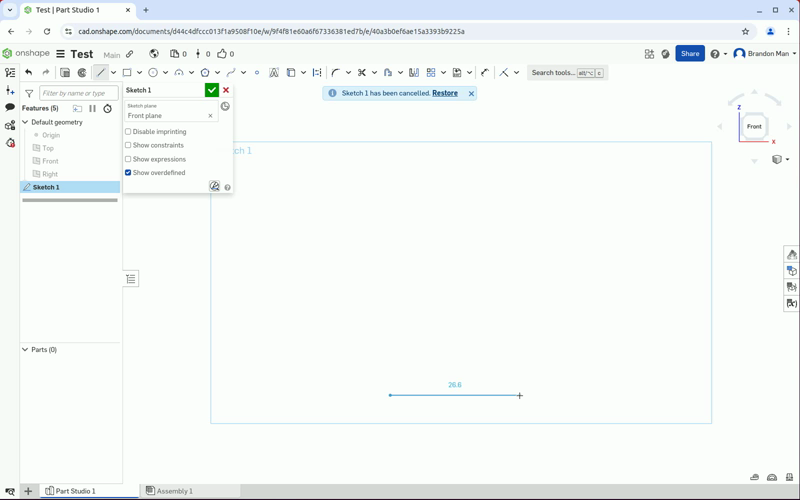
click(519, 395)
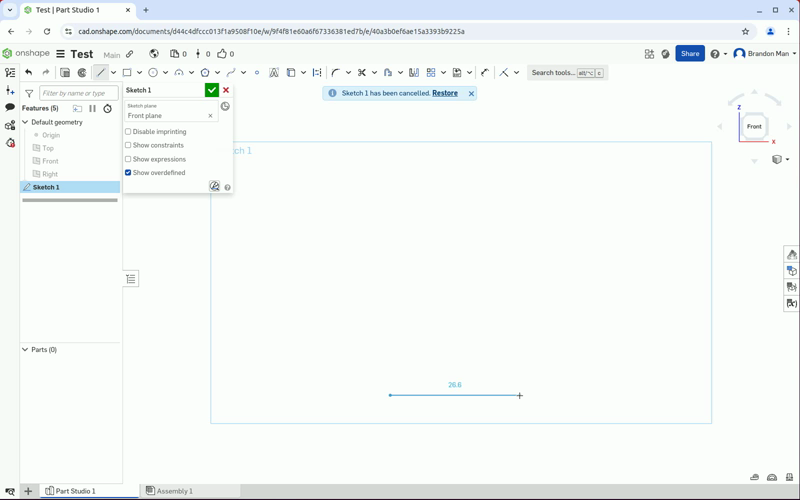
key_up(shift)
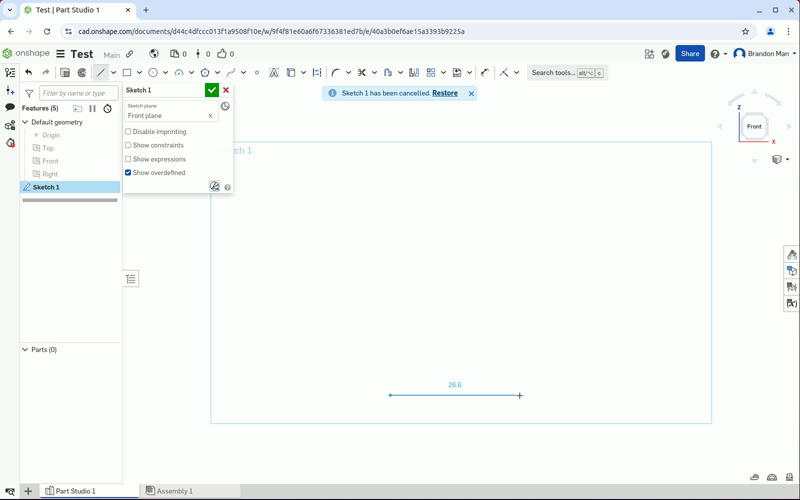
key_down(shift)
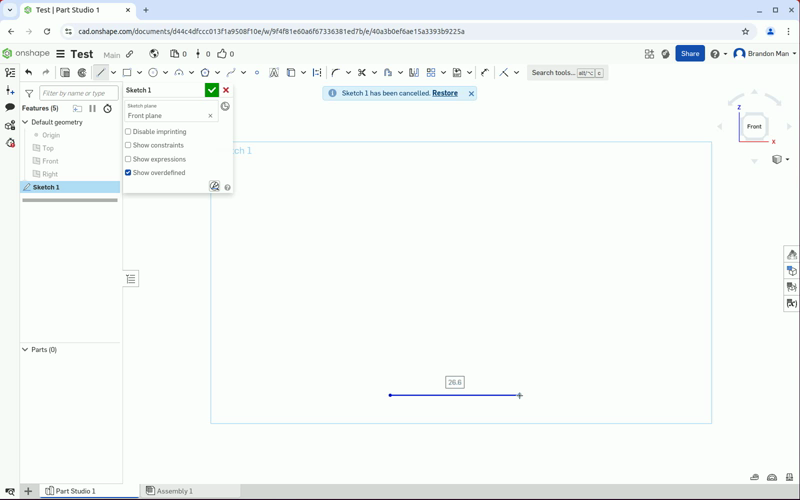
mouse_move(519, 171)
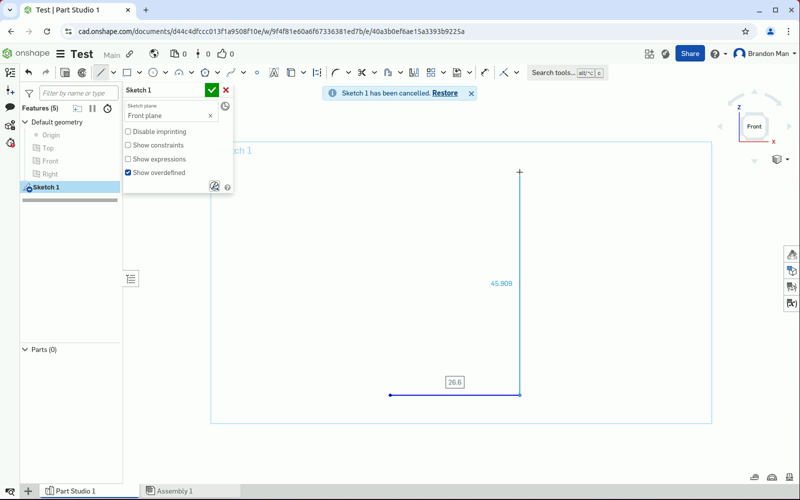
click(519, 171)
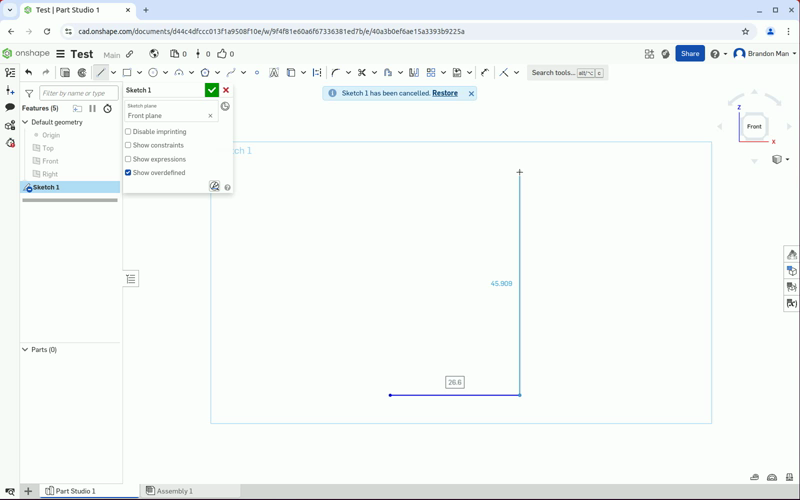
key_up(shift)
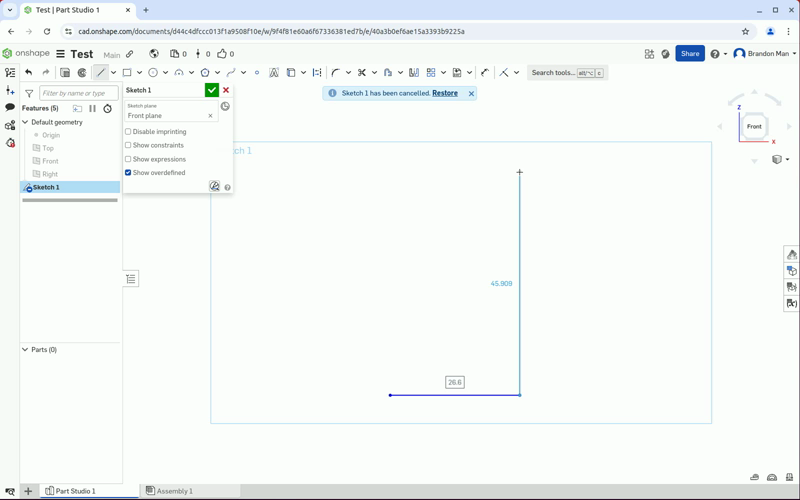
key_down(shift)
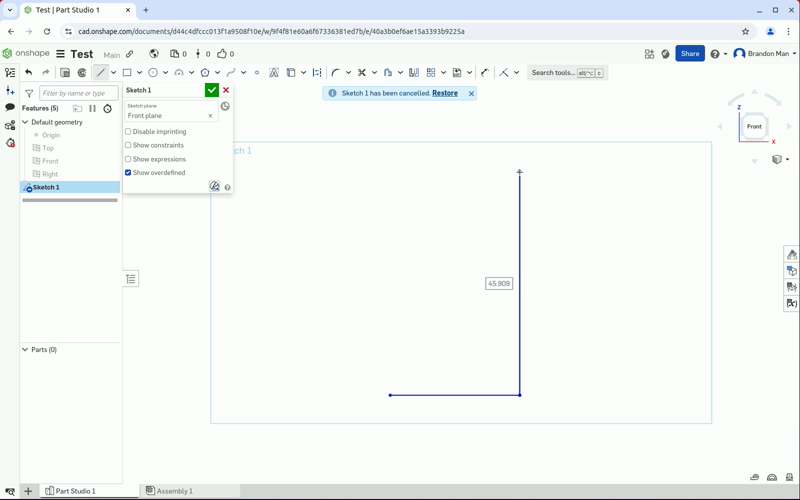
mouse_move(390, 171)
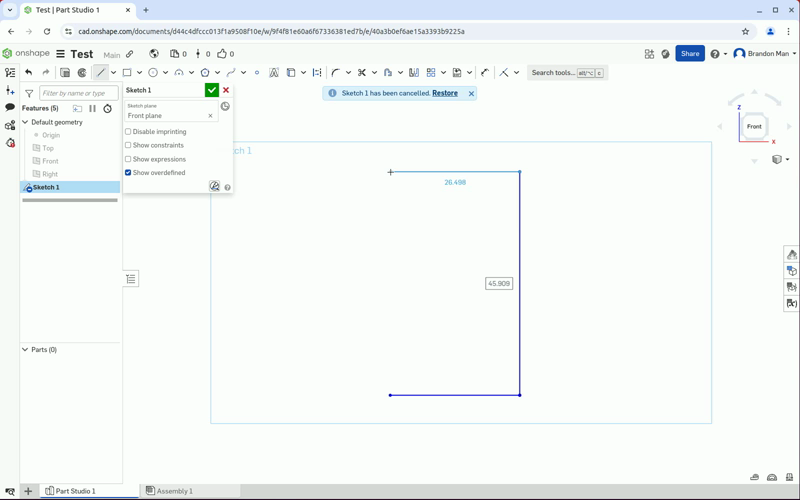
click(390, 171)
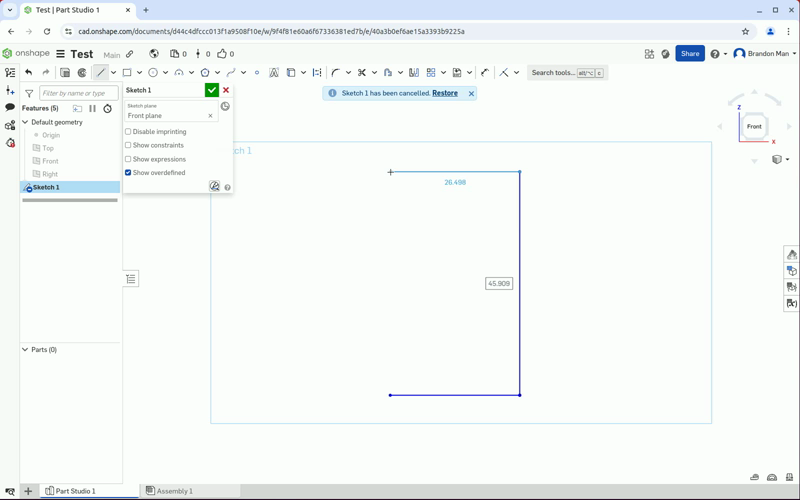
key_up(shift)
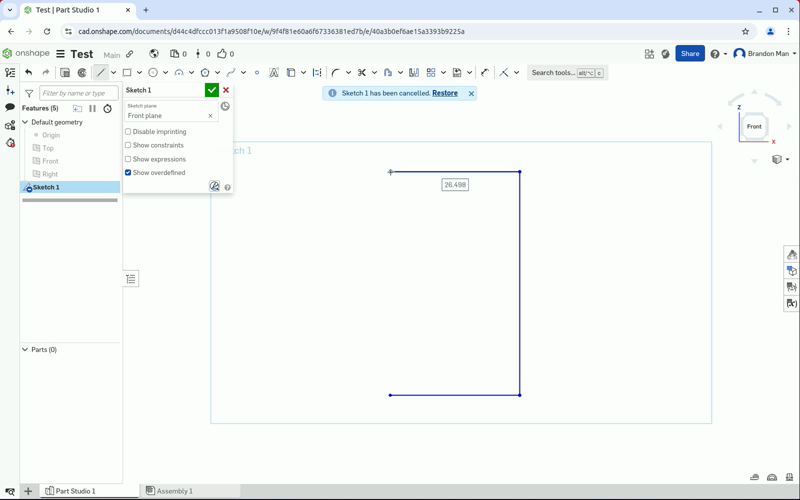
key_down(shift)
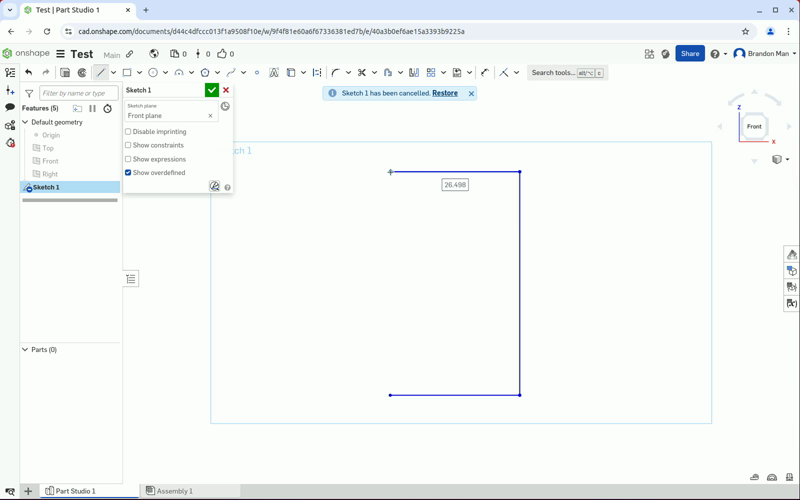
mouse_move(390, 395)
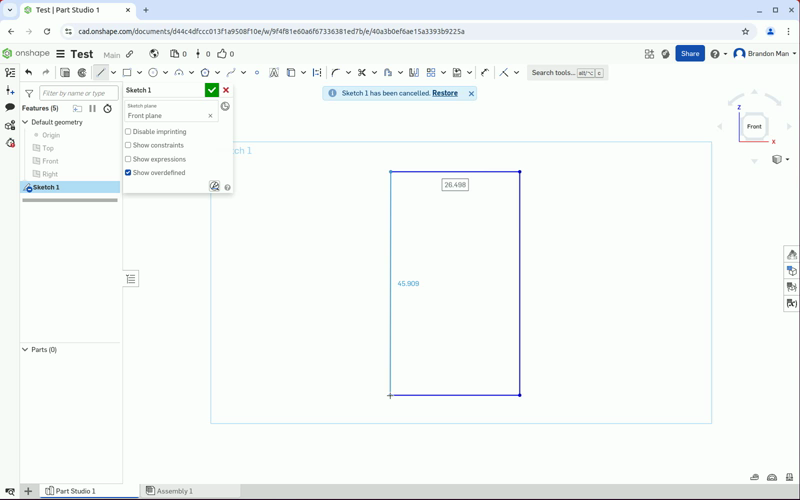
key_up(shift)
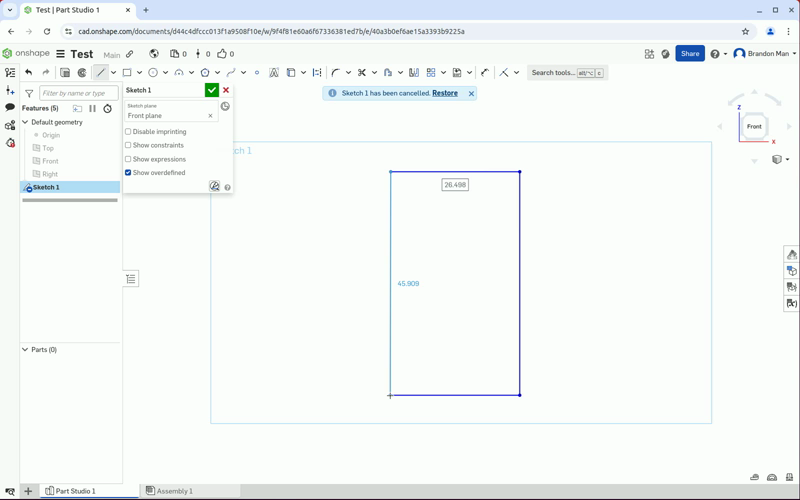
click(390, 395)
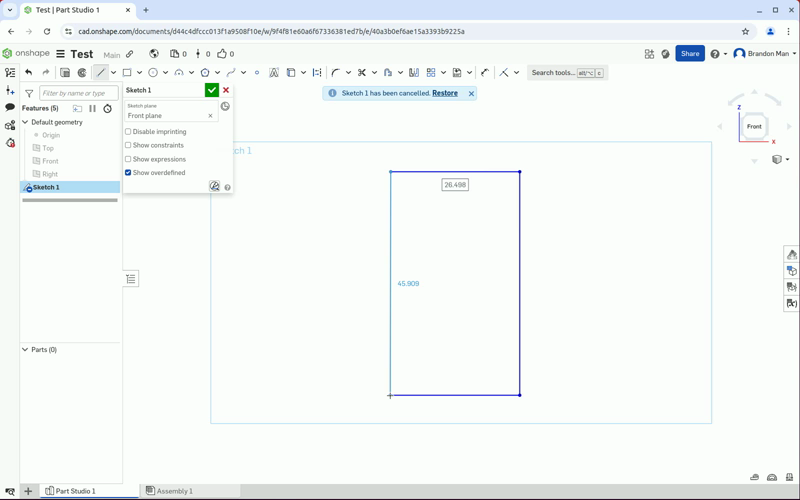
key(esc)
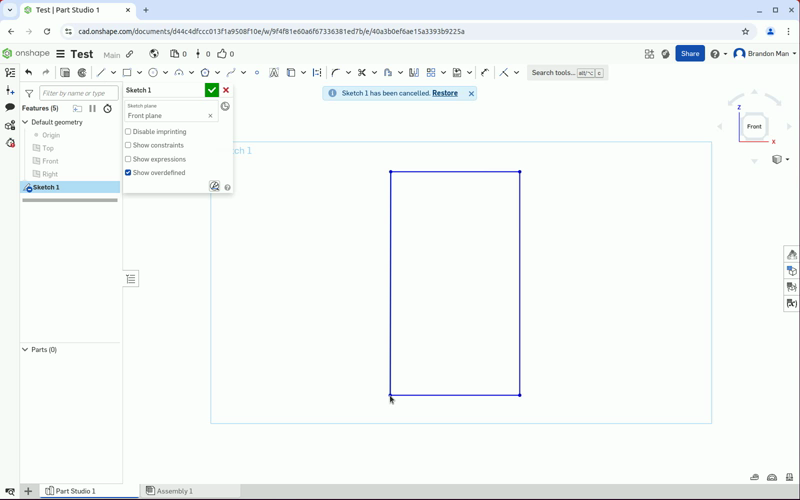
mouse_move(411, 266)
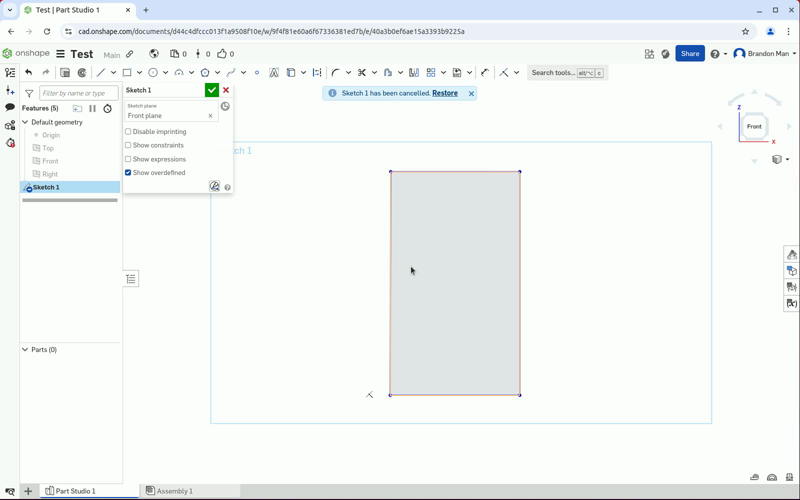
click(411, 266)
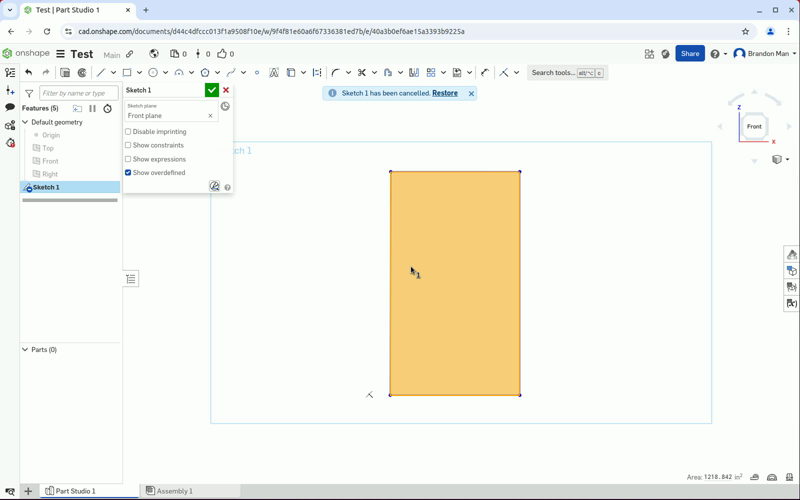
mouse_move(73, 352)
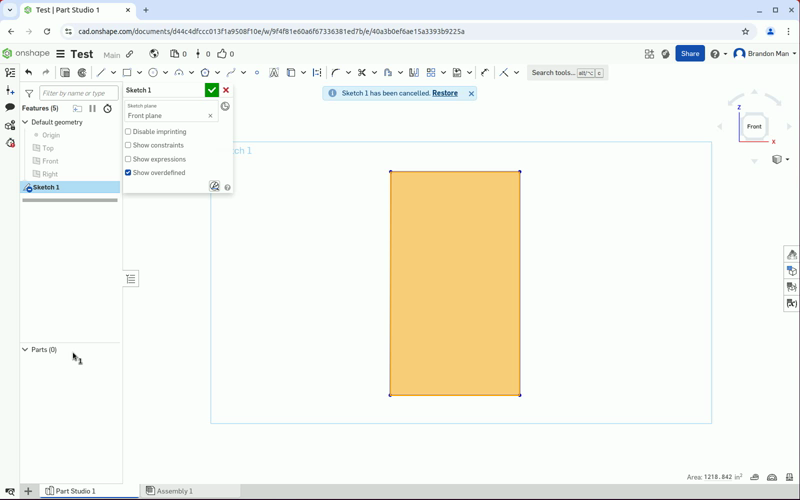
key(shift+y)
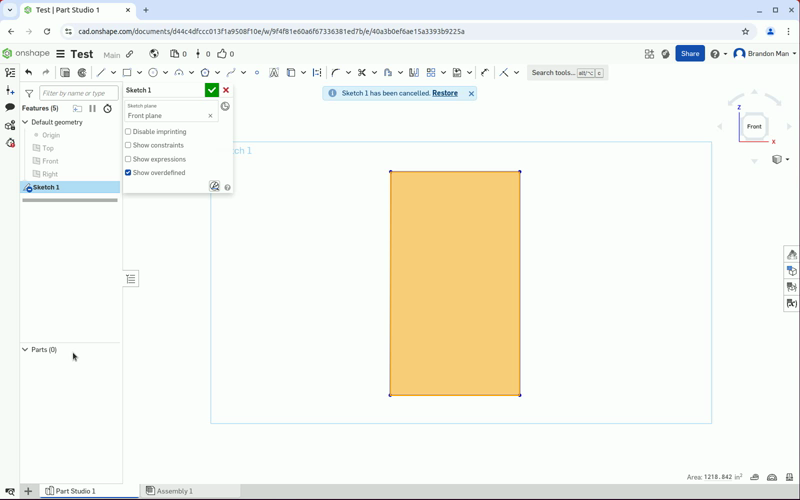
key(shift+e)
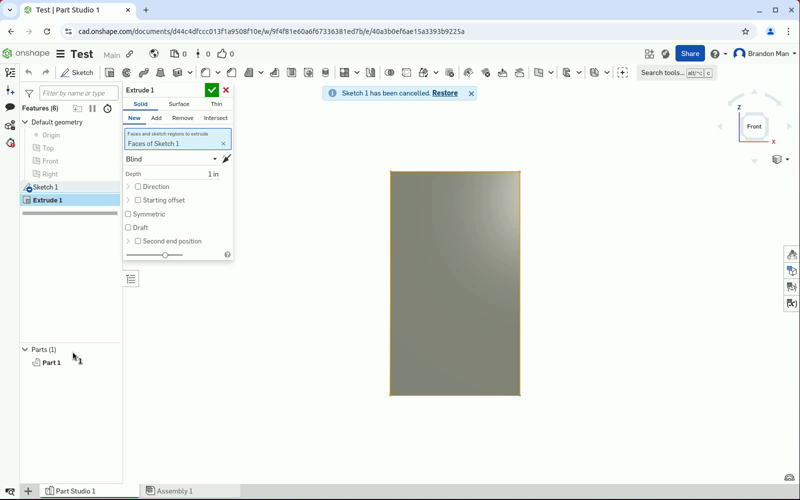
mouse_move(143, 106)
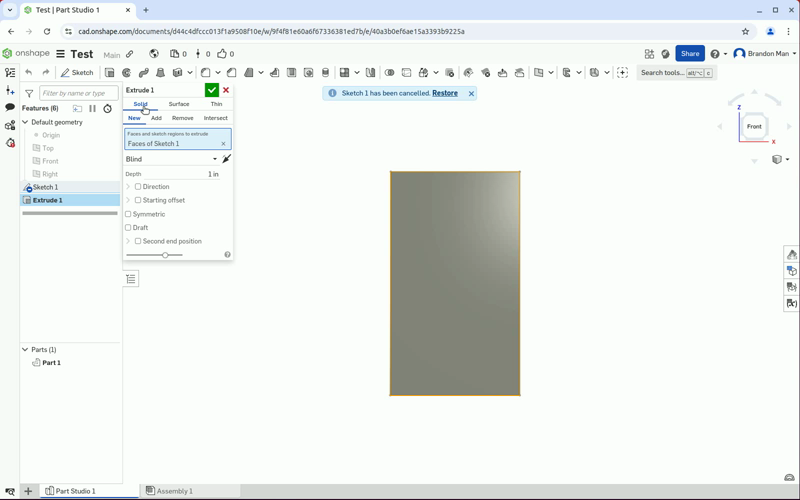
click(143, 106)
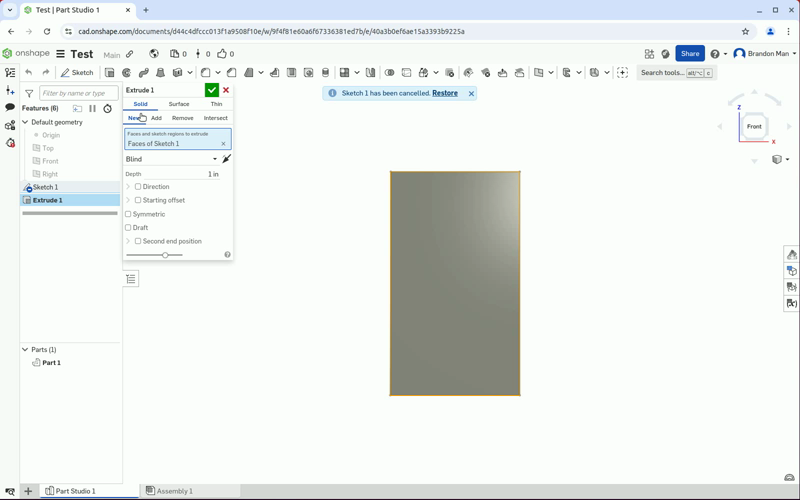
mouse_move(137, 120)
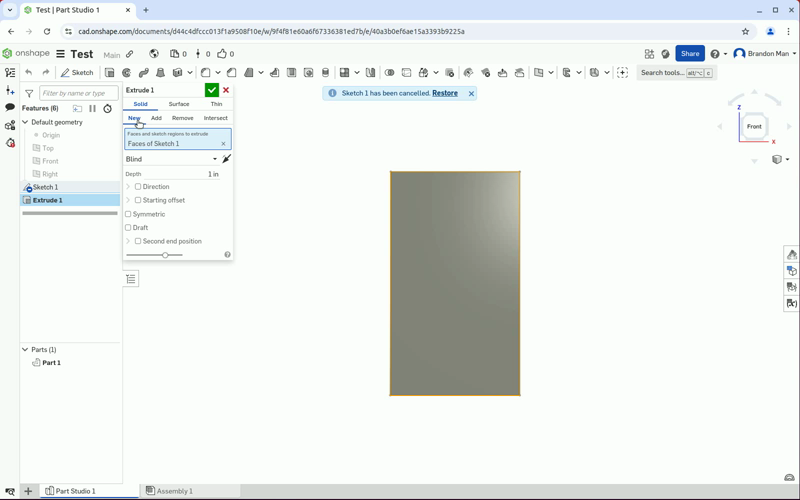
click(137, 120)
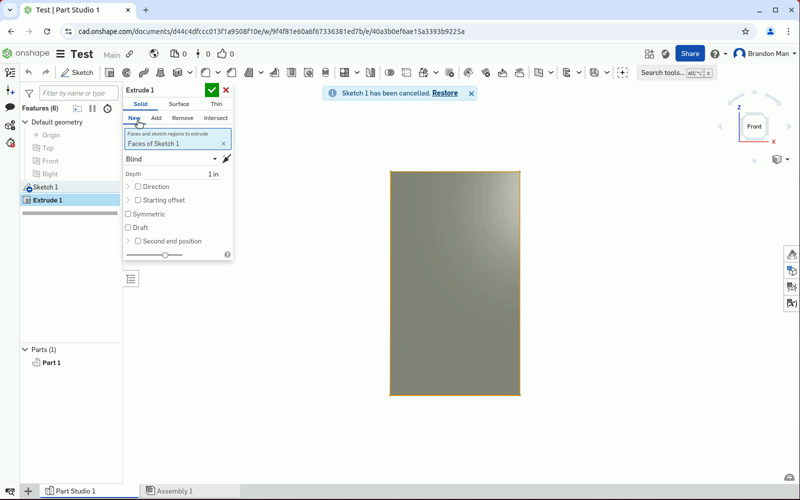
key(tab, 4)
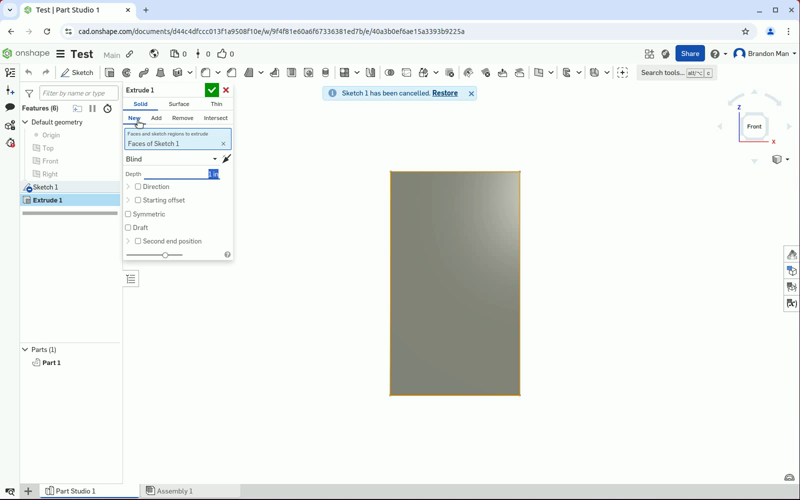
text(0.482)
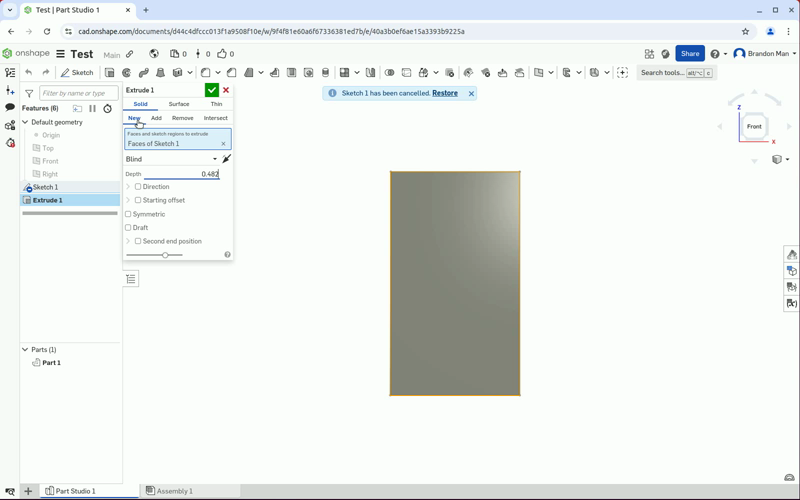
key(tab, 3)
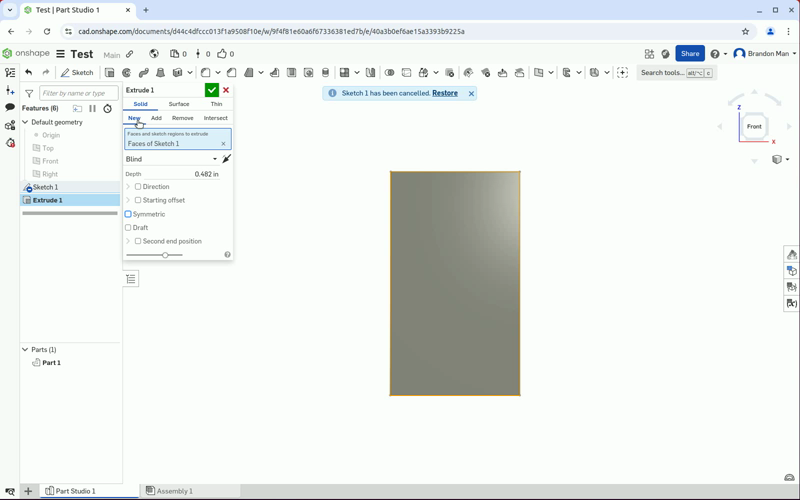
key(space)
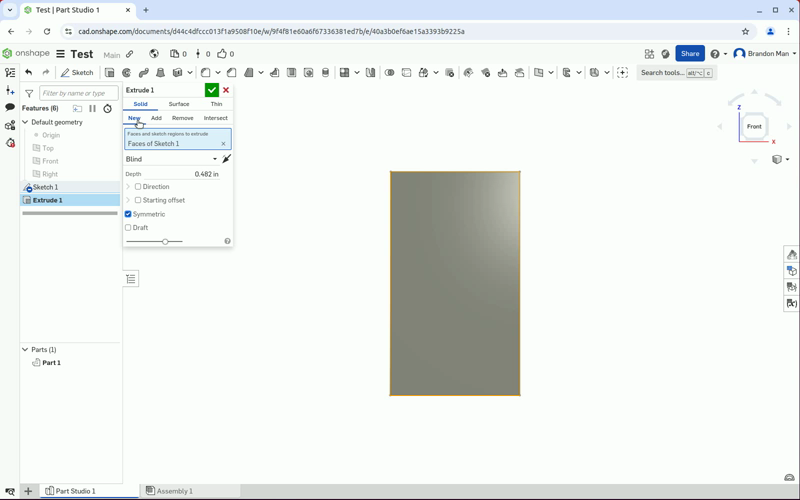
key(enter)
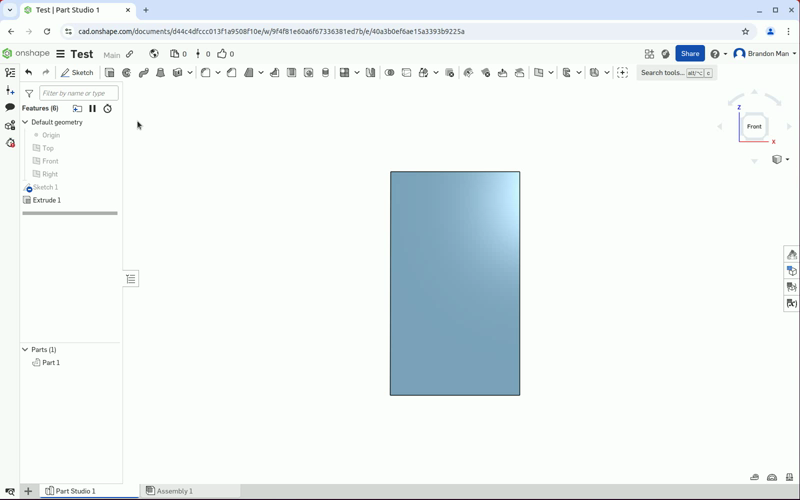
key(shift+h)
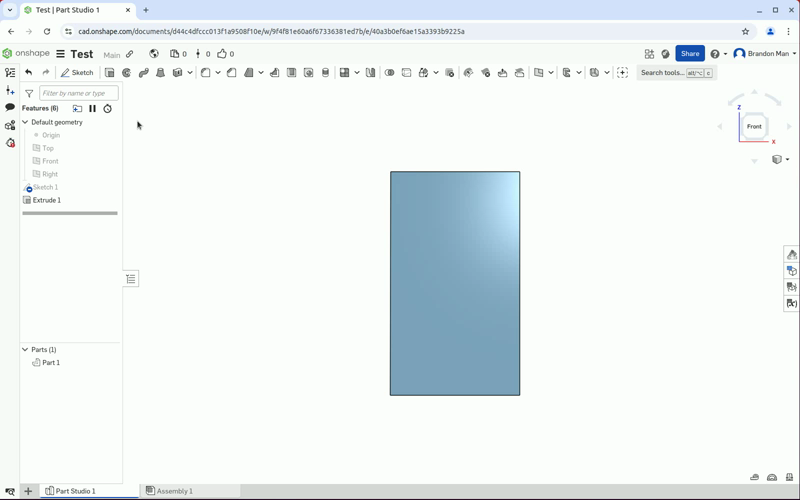
key(shift+h)
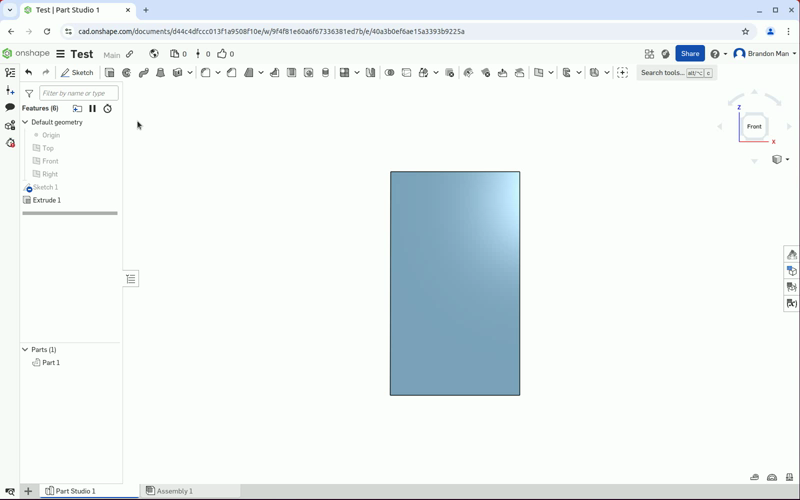
mouse_move(73, 189)
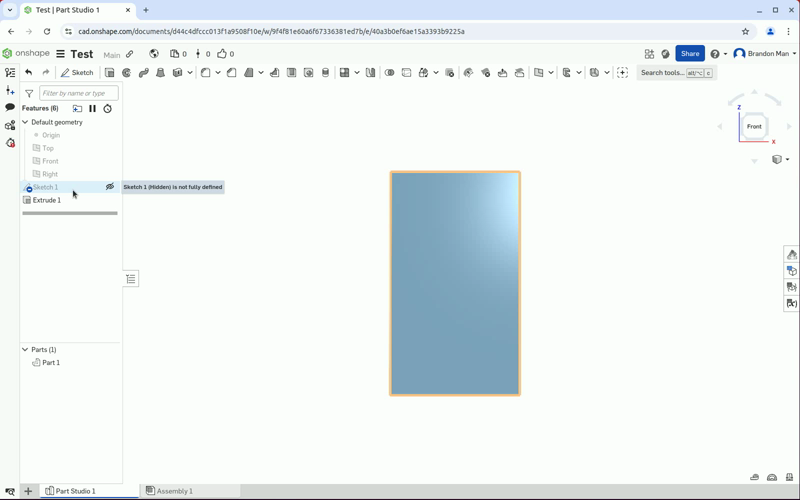
click(73, 189)
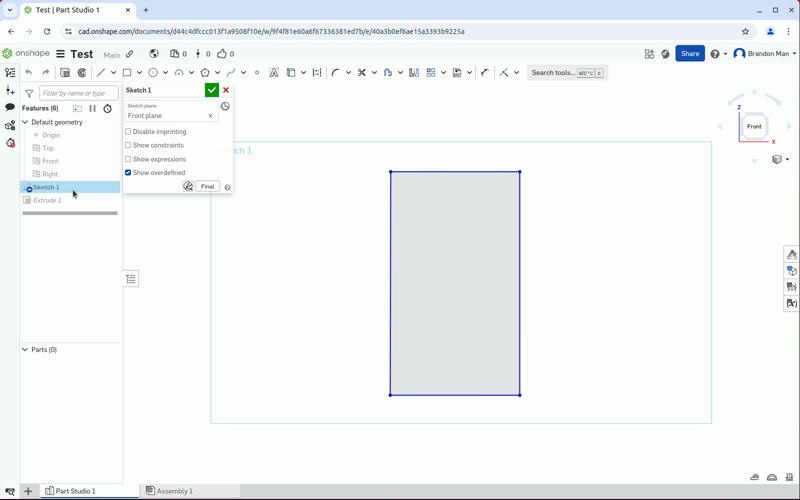
mouse_move(229, 92)
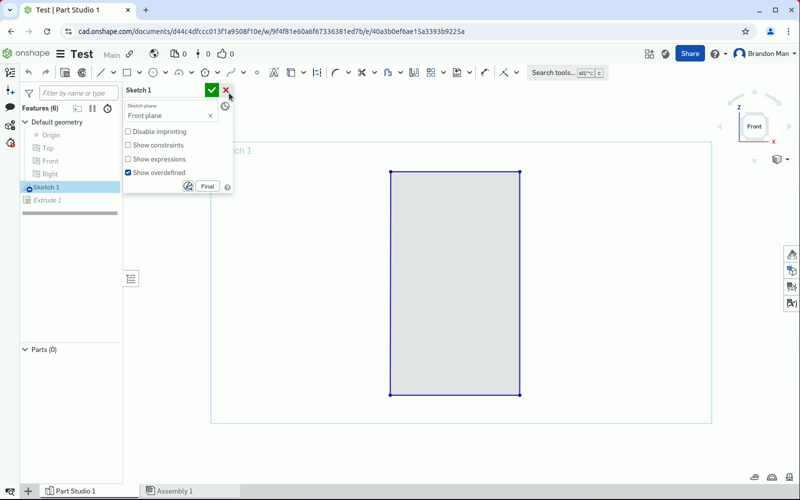
click(229, 92)
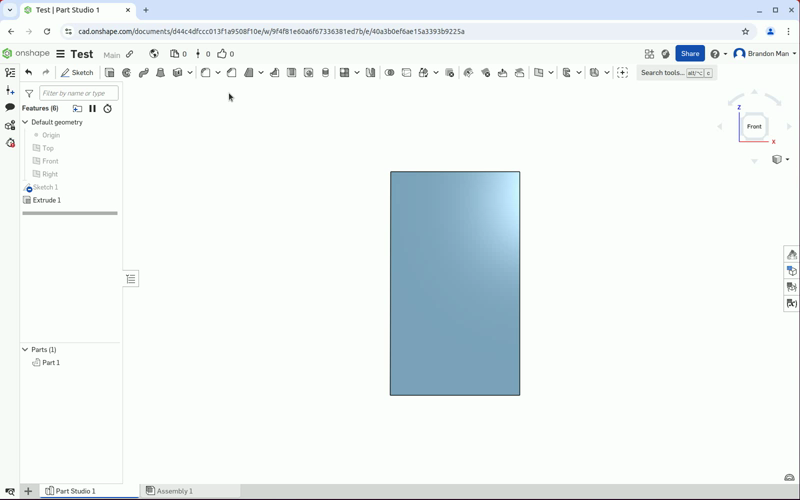
mouse_move(73, 352)
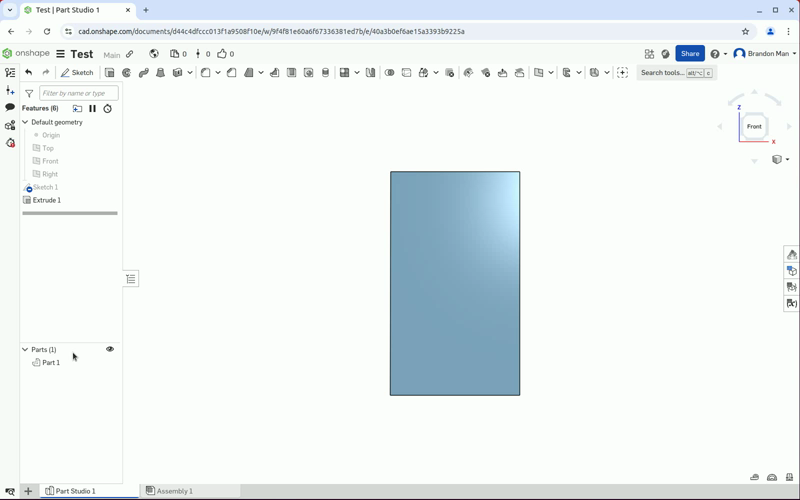
key(y)
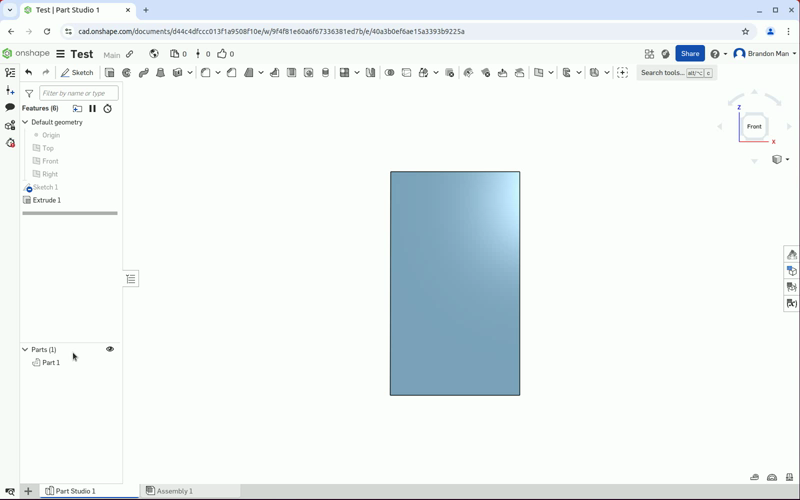
key(shift+p)
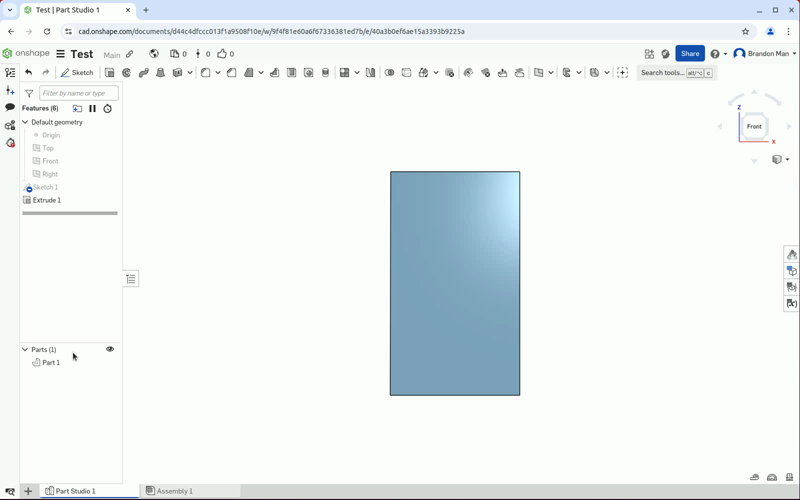
key(space)
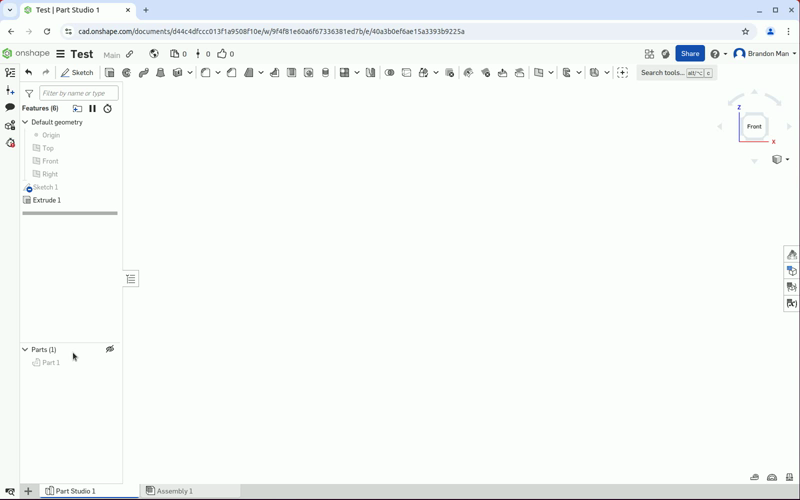
key_down(shift)
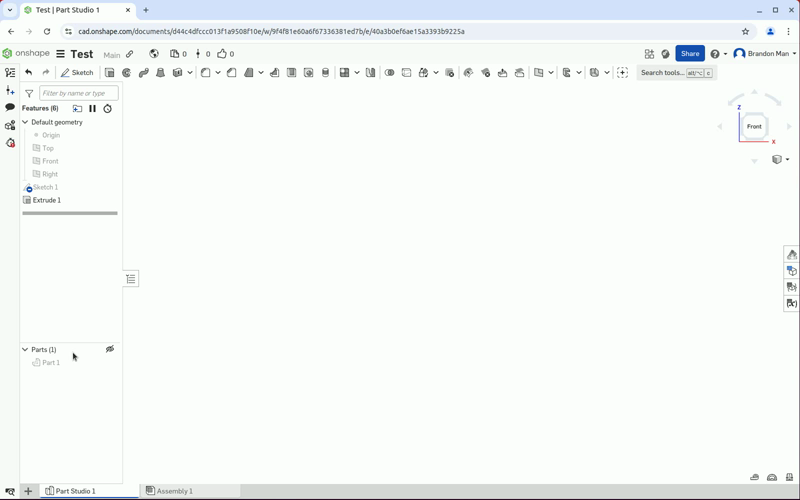
key(left)
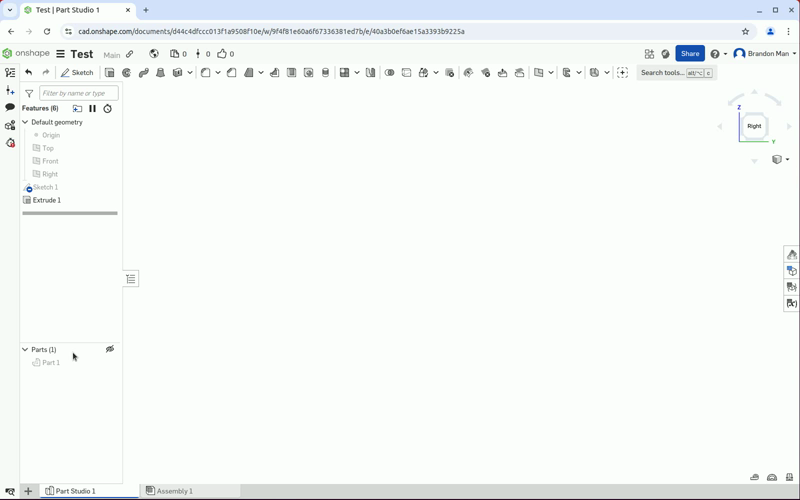
key_up(shift)
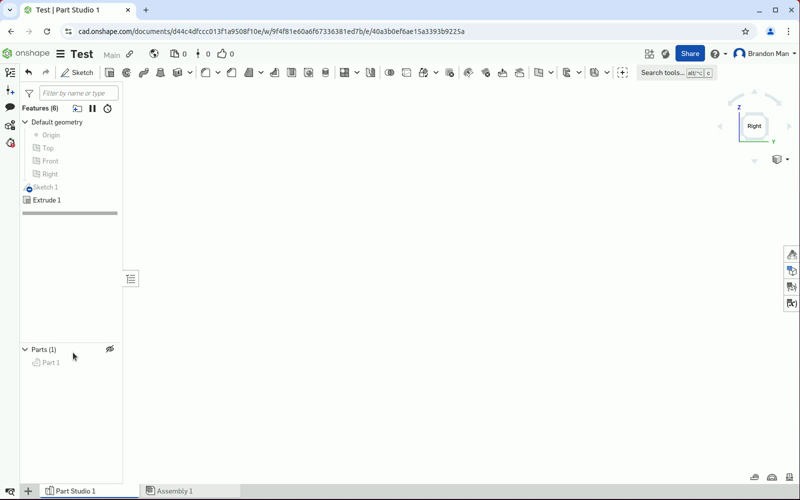
mouse_move(73, 352)
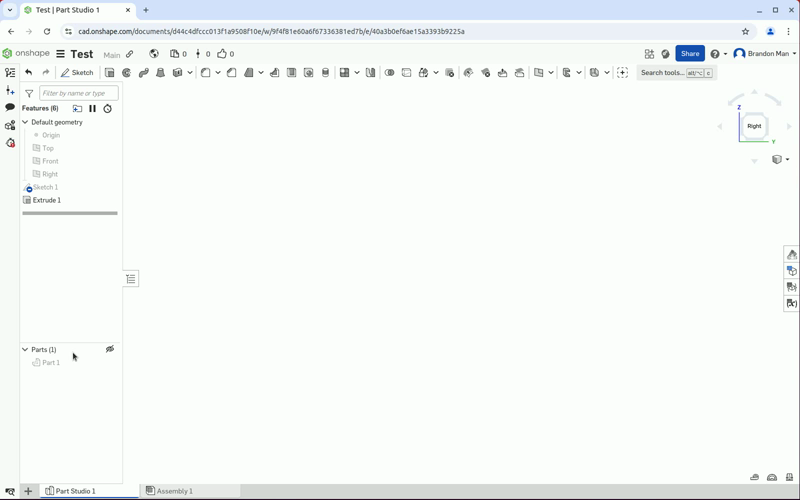
key(shift+y)
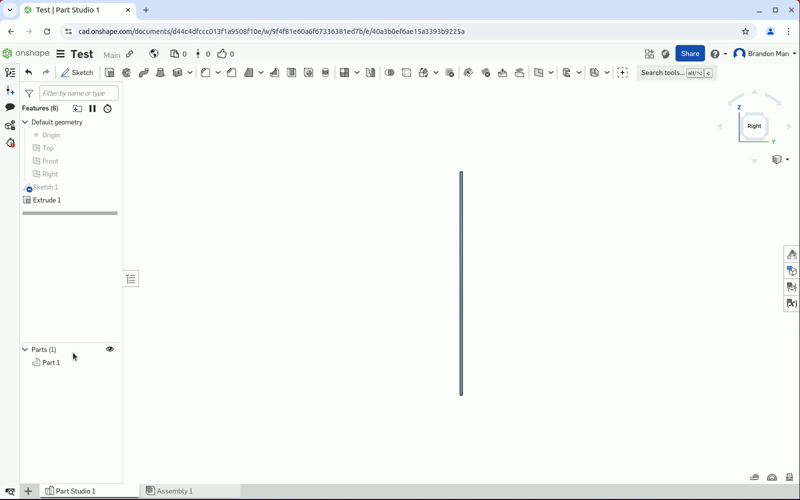
mouse_move(541, 75)
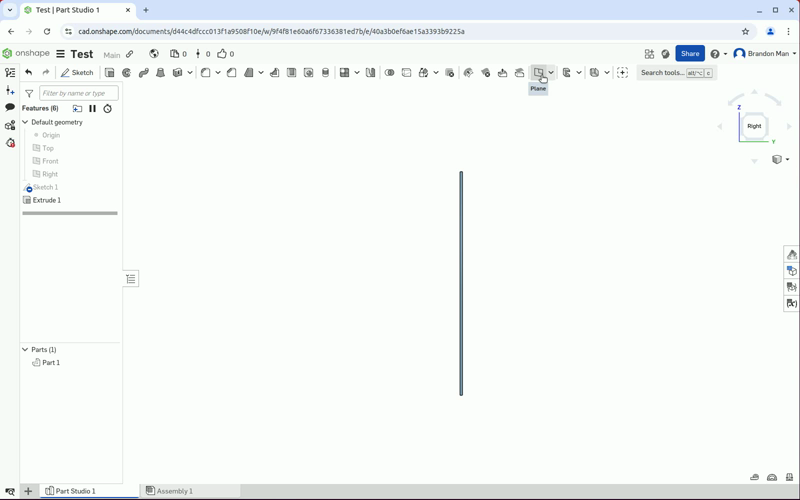
click(541, 75)
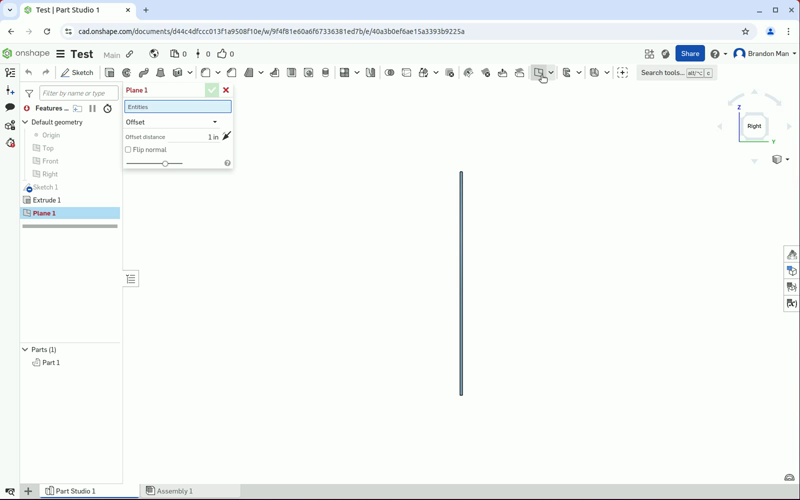
mouse_move(73, 176)
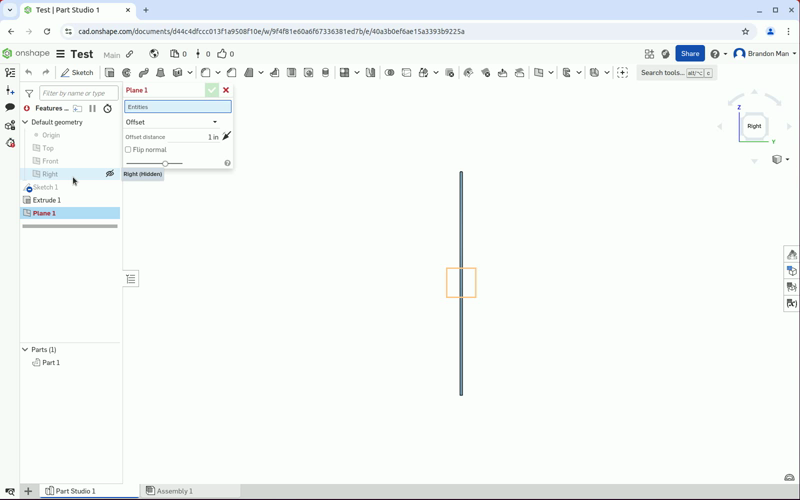
click(73, 176)
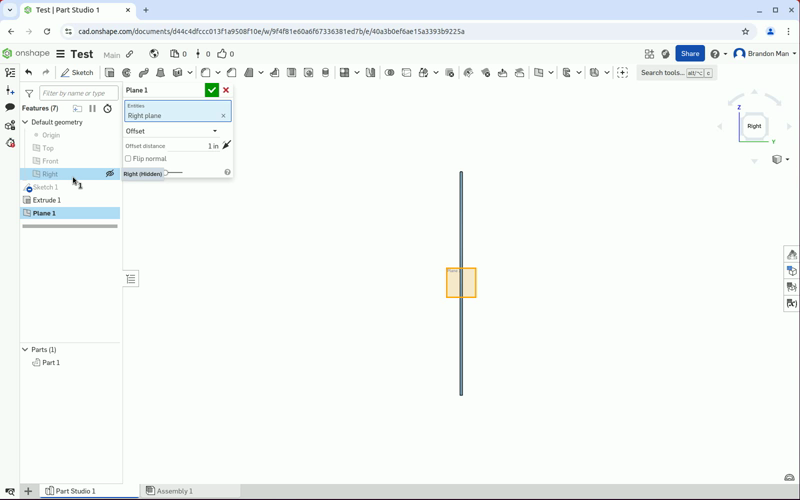
key(tab, 2)
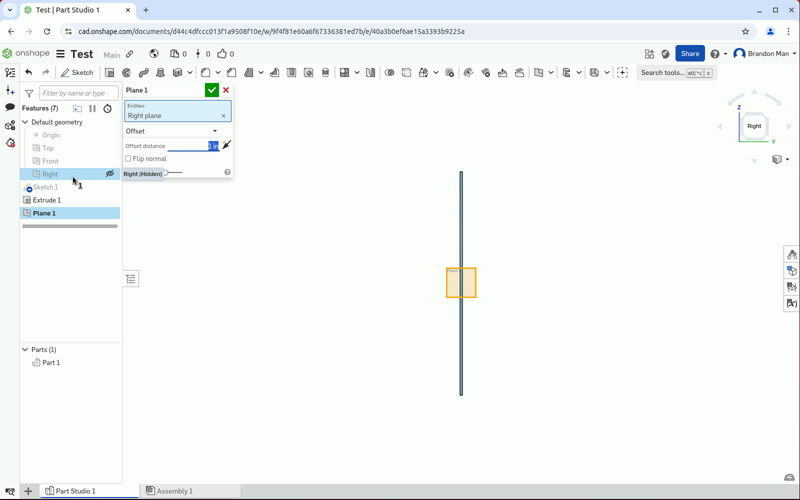
text(12.509)
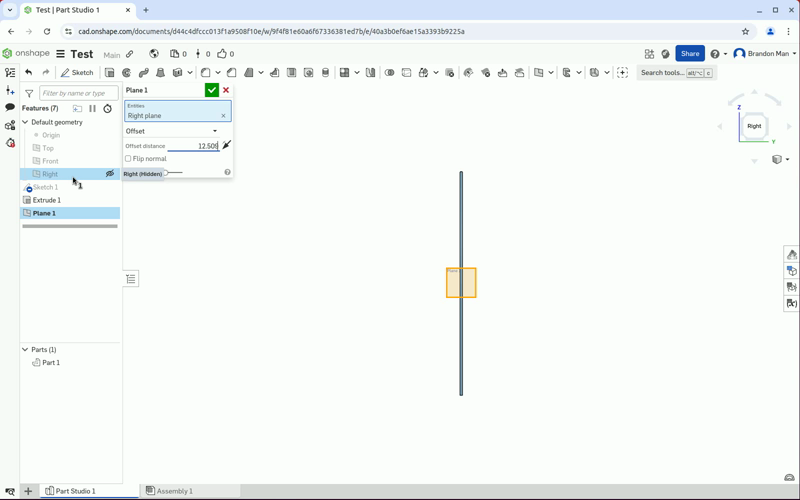
key(enter, 2)
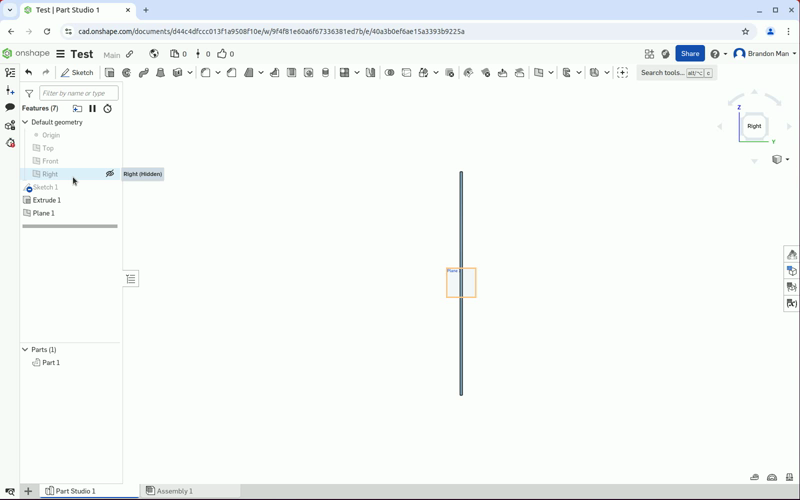
key(shift+s)
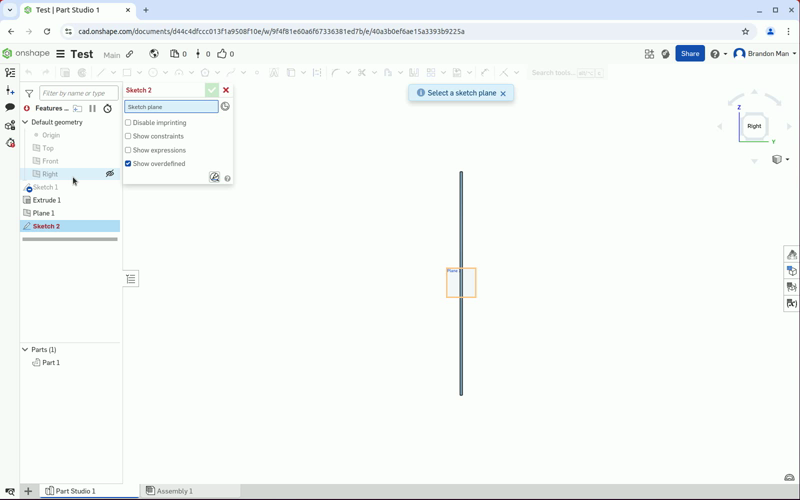
mouse_move(73, 215)
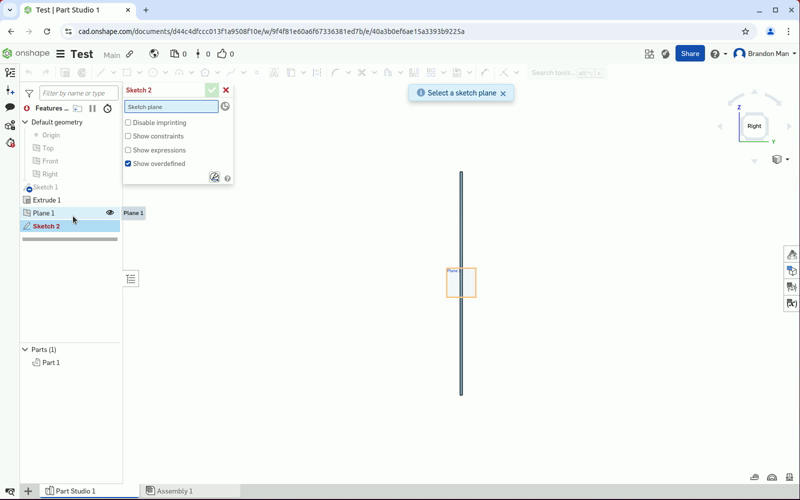
click(73, 215)
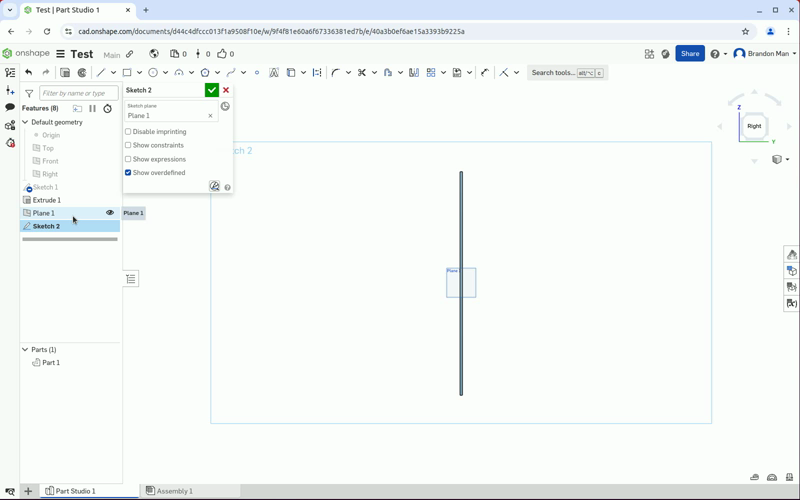
mouse_move(73, 352)
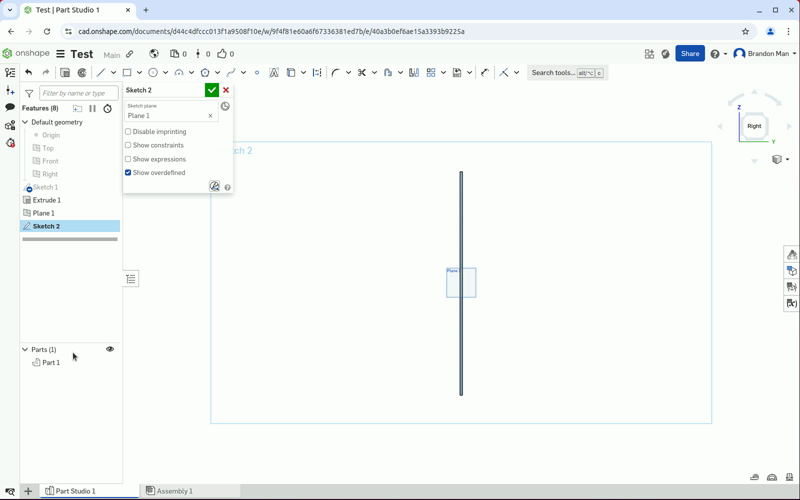
key(y)
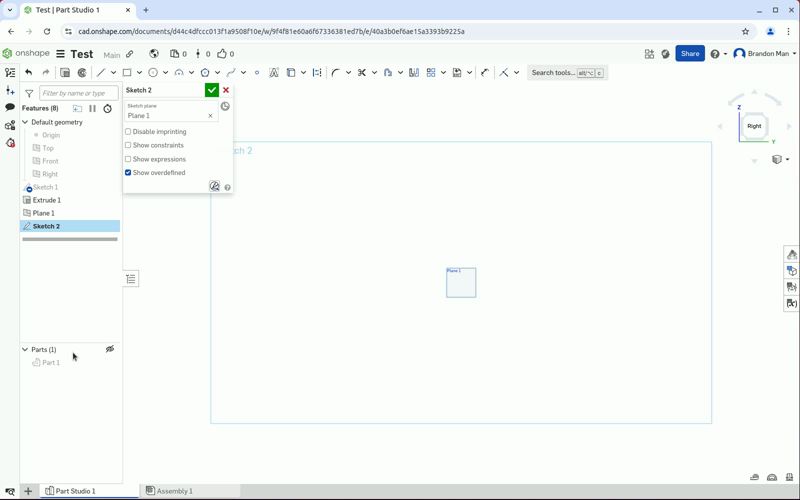
key(l)
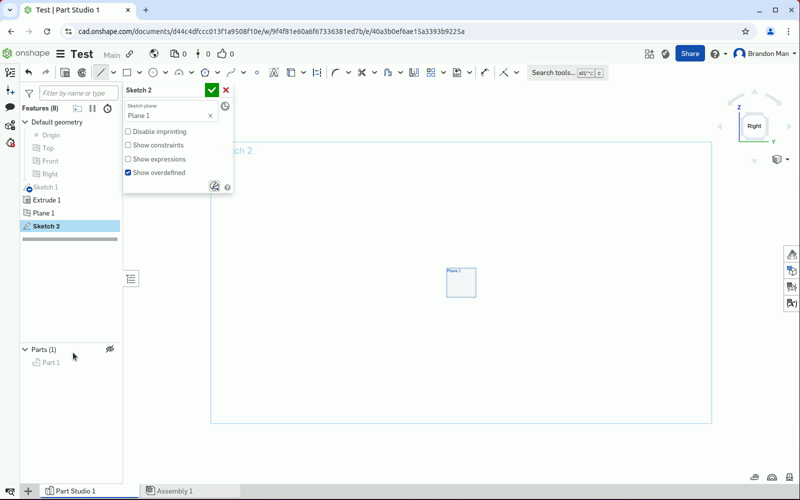
key_down(shift)
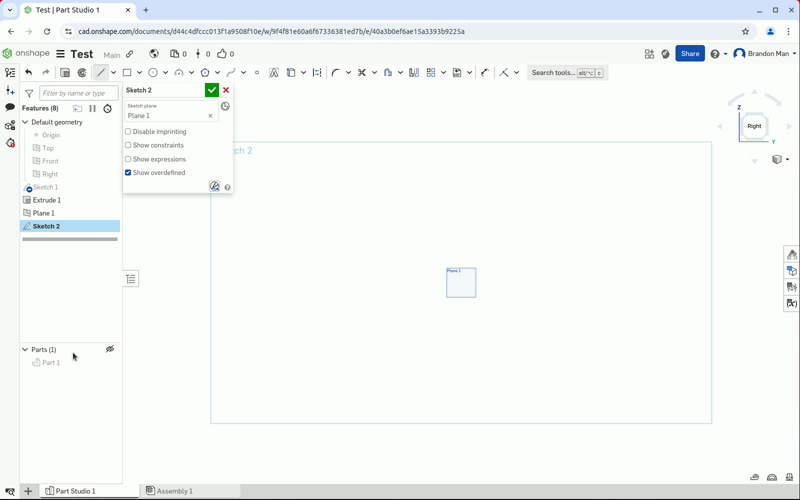
mouse_move(461, 305)
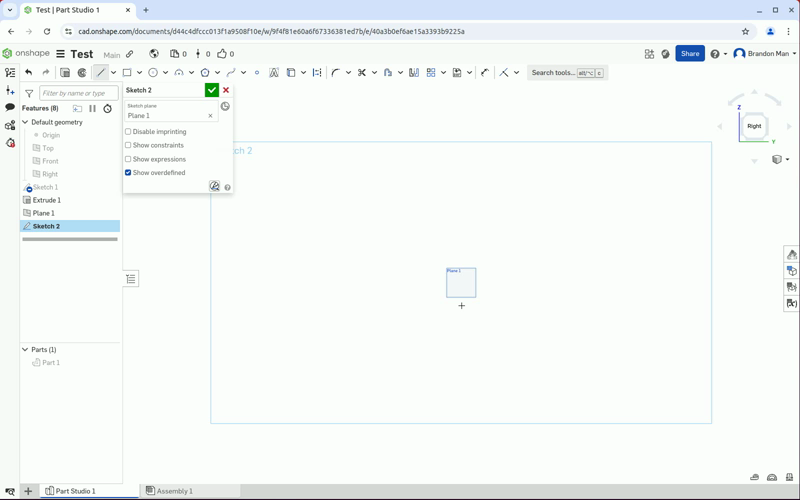
click(461, 305)
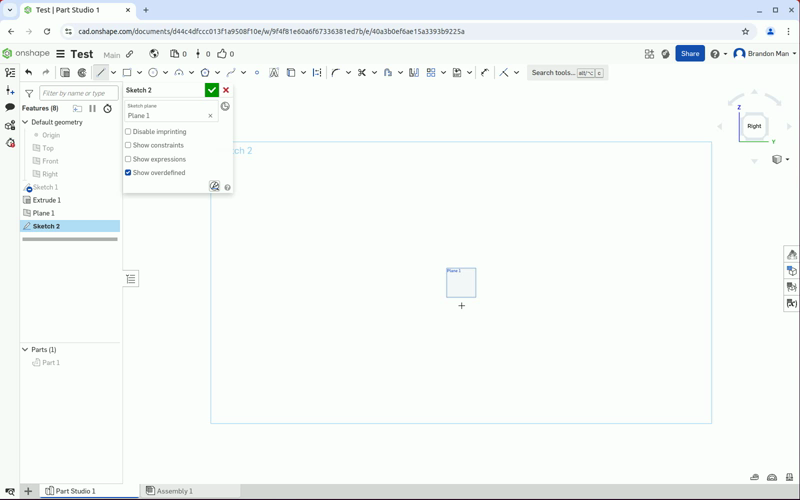
key_up(shift)
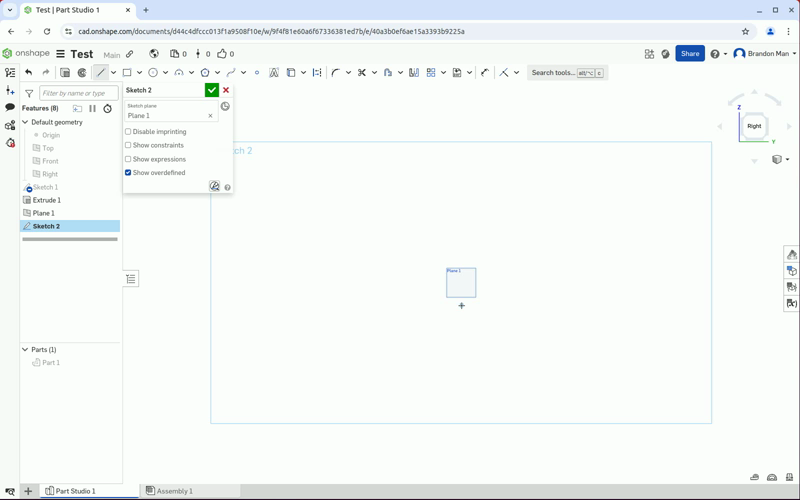
key_down(shift)
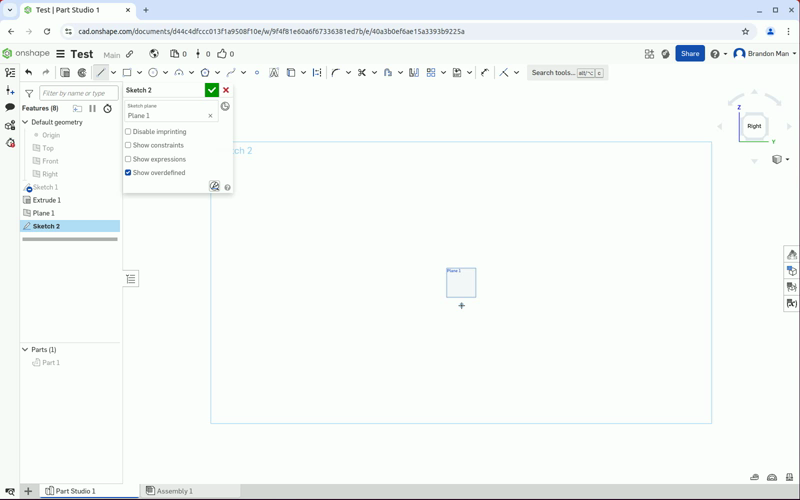
mouse_move(492, 305)
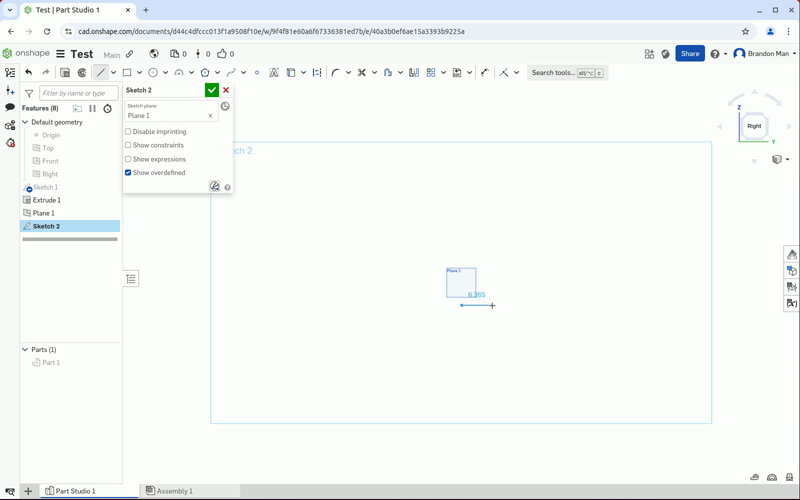
mouse_move(480, 305)
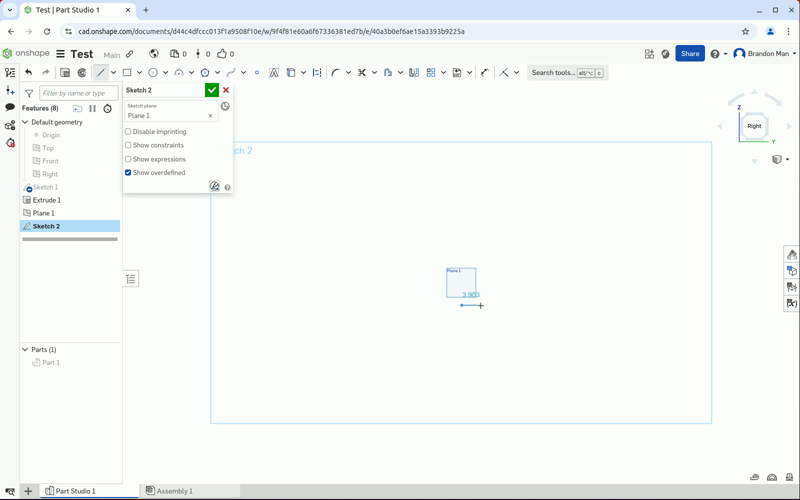
click(480, 305)
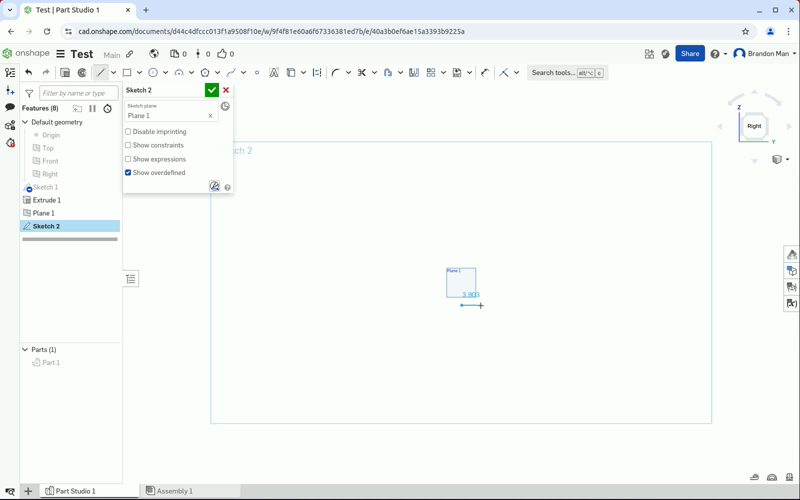
key_up(shift)
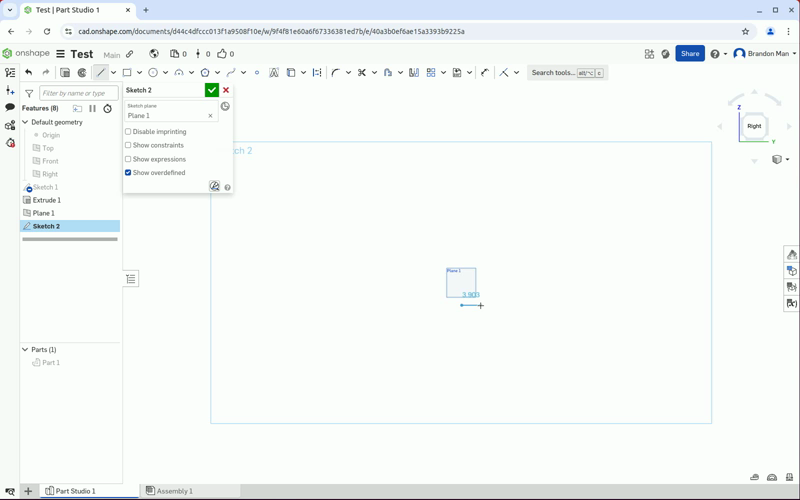
key_down(shift)
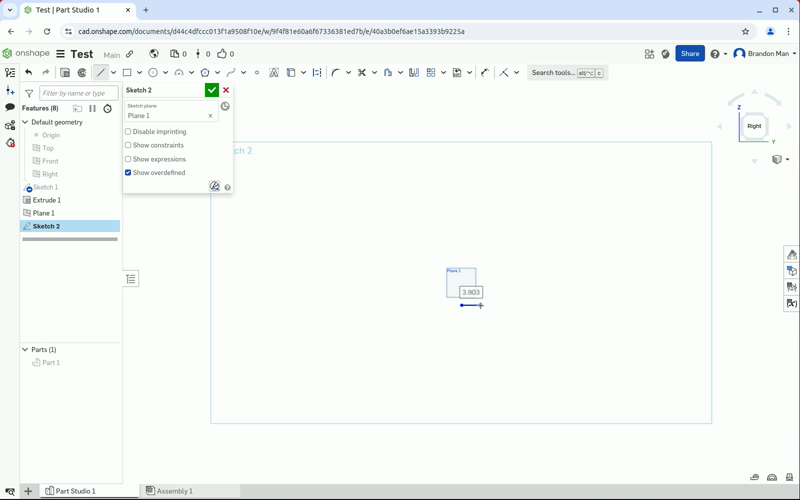
mouse_move(510, 305)
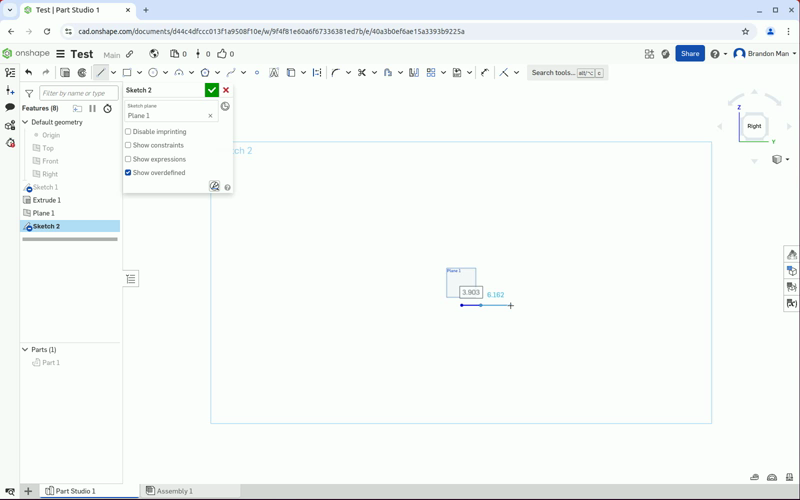
mouse_move(480, 282)
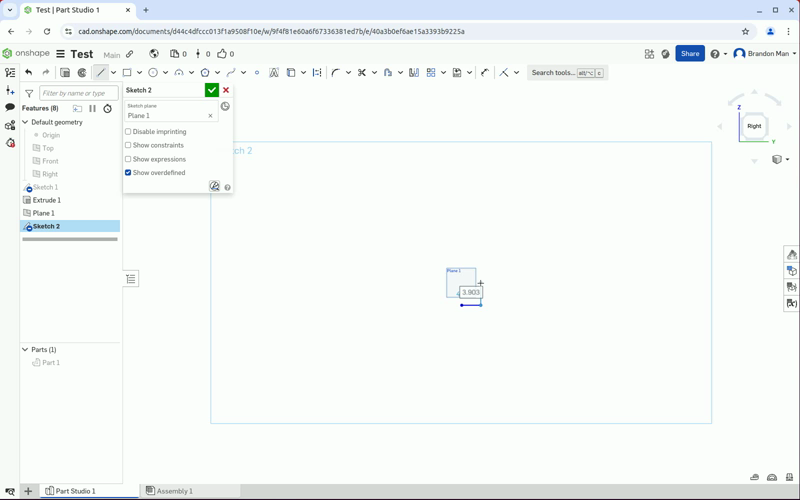
click(480, 282)
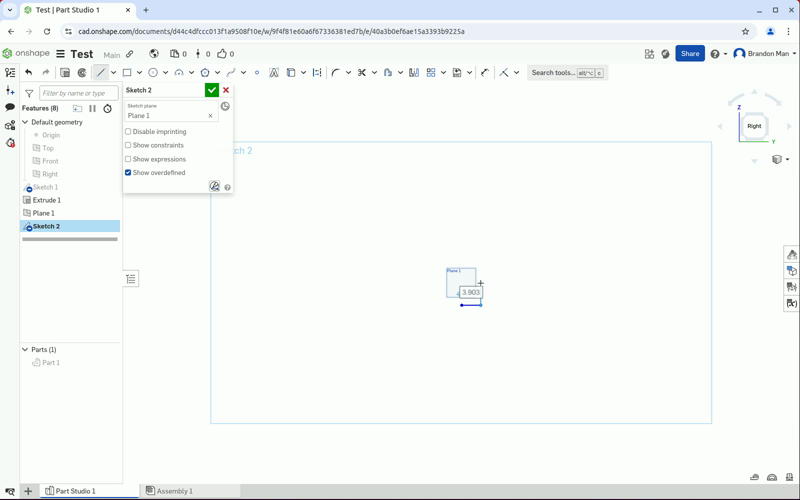
key_up(shift)
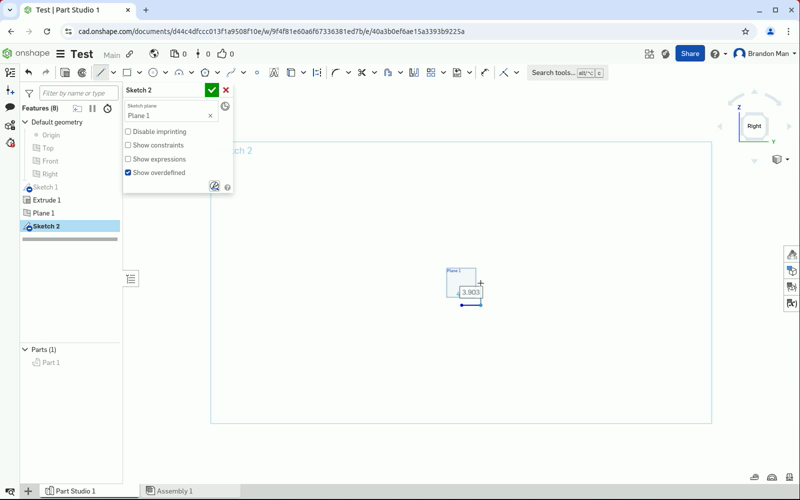
key_down(shift)
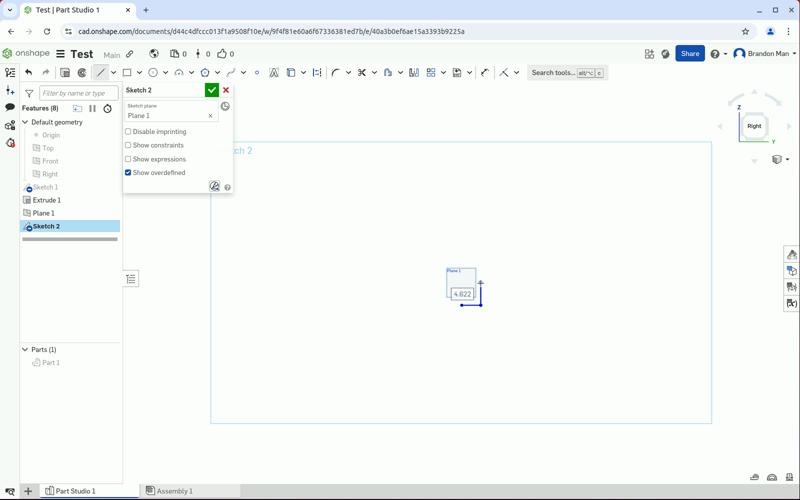
mouse_move(510, 282)
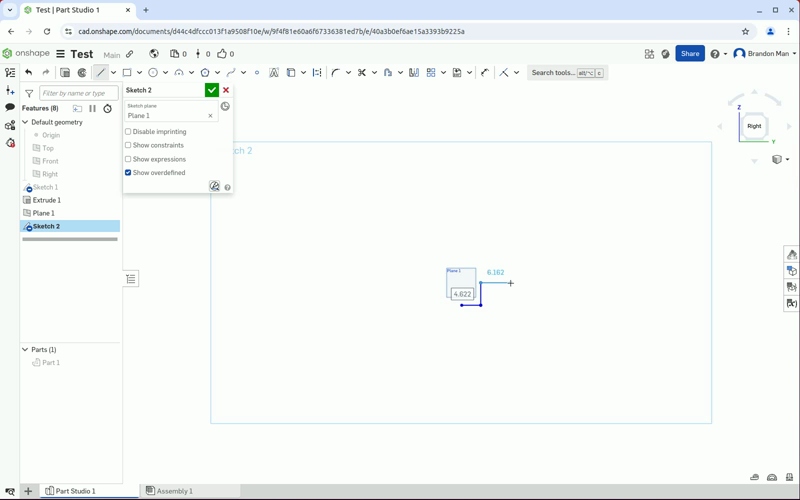
mouse_move(480, 261)
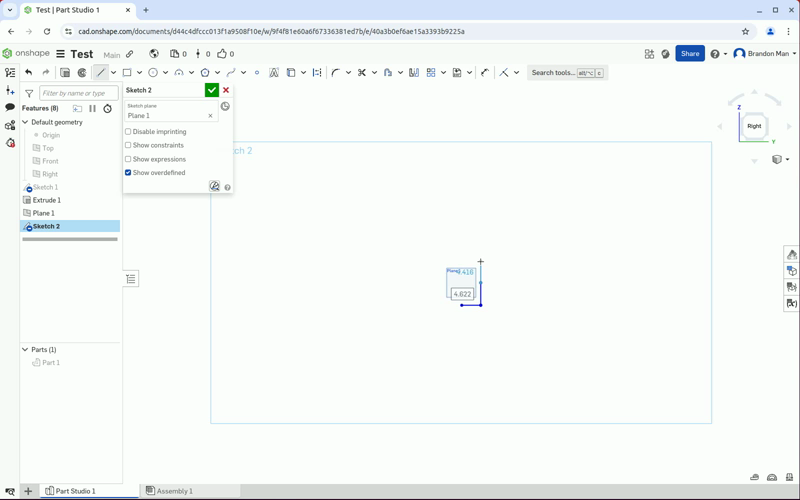
click(480, 261)
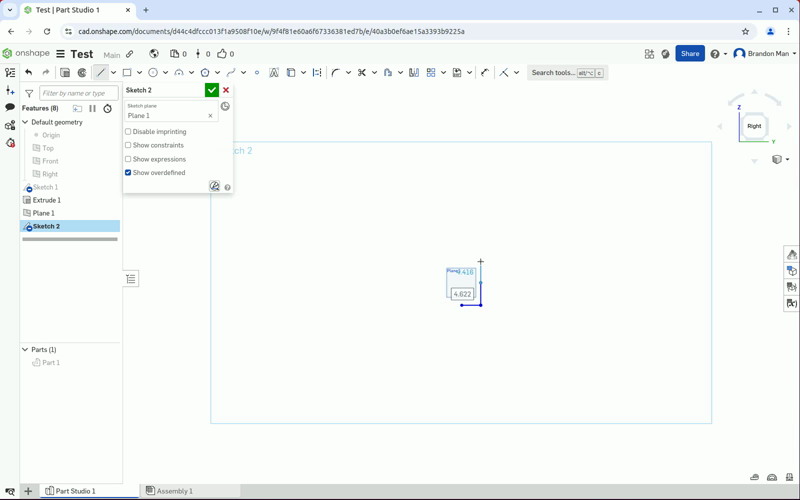
key_up(shift)
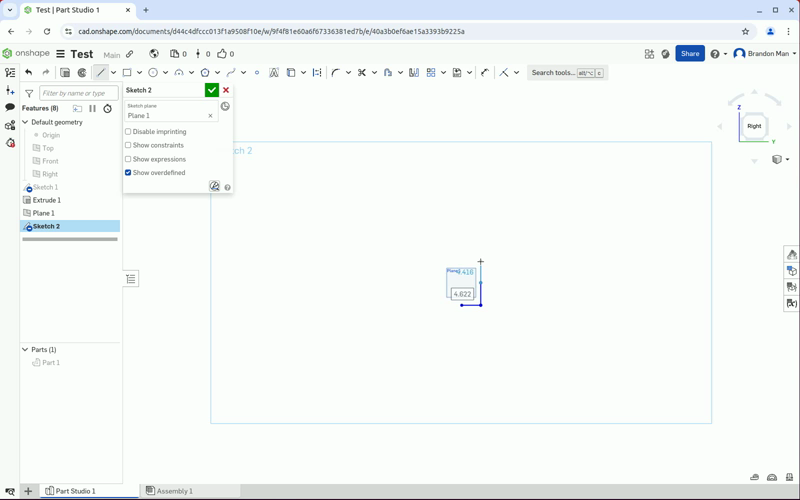
key_down(shift)
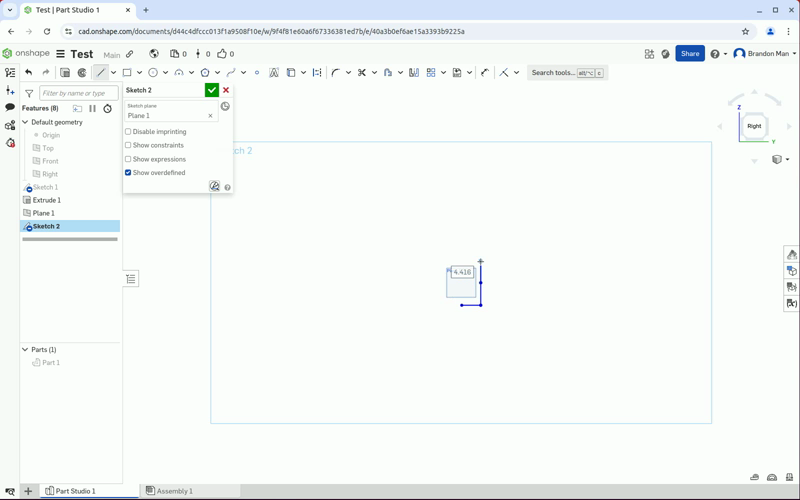
mouse_move(510, 261)
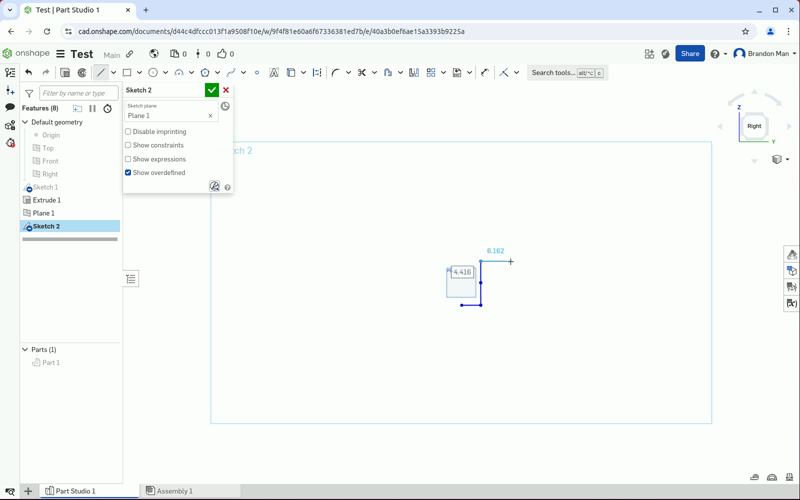
mouse_move(461, 261)
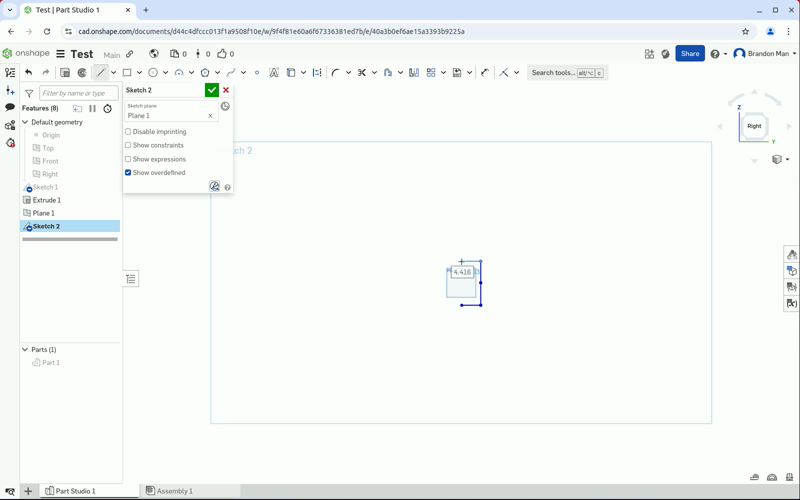
click(461, 261)
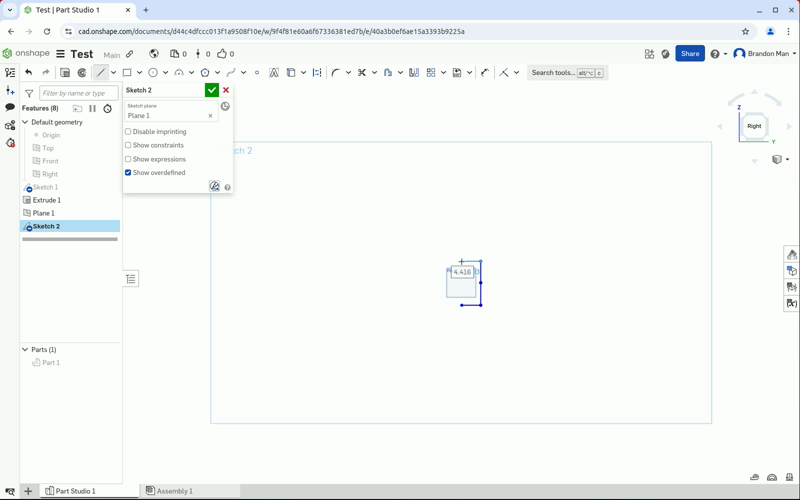
key_up(shift)
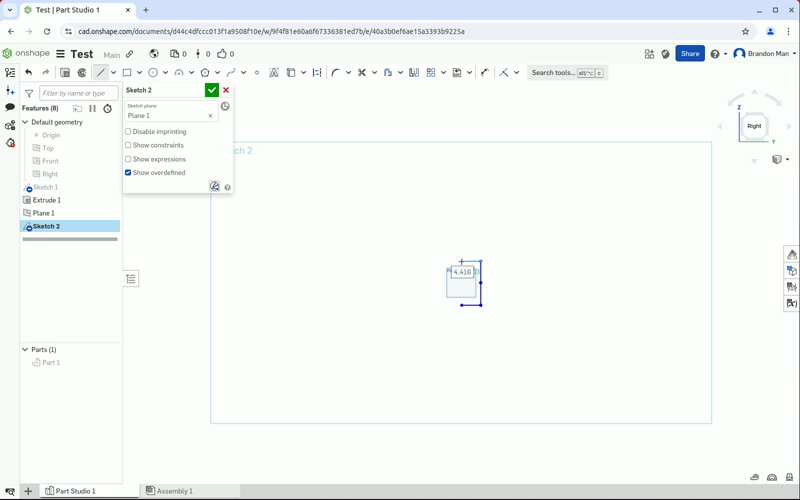
key_down(shift)
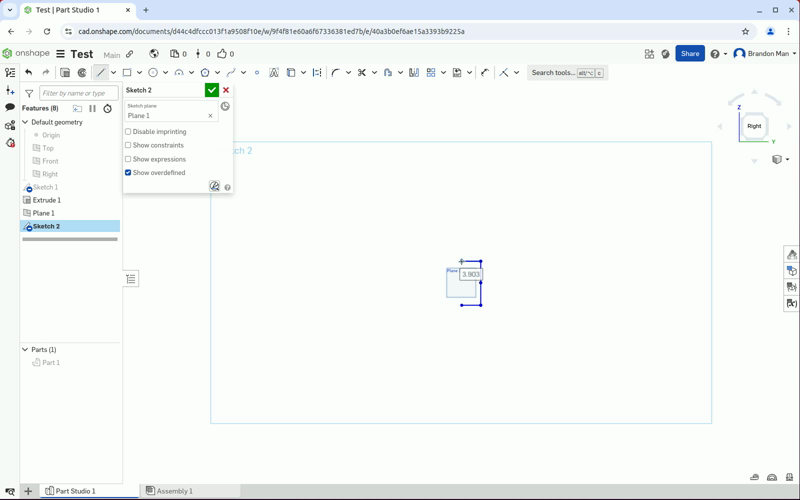
mouse_move(492, 261)
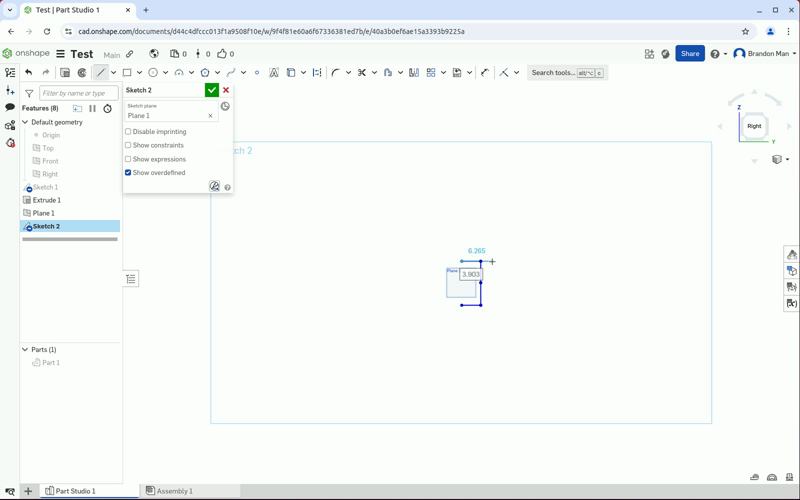
mouse_move(461, 265)
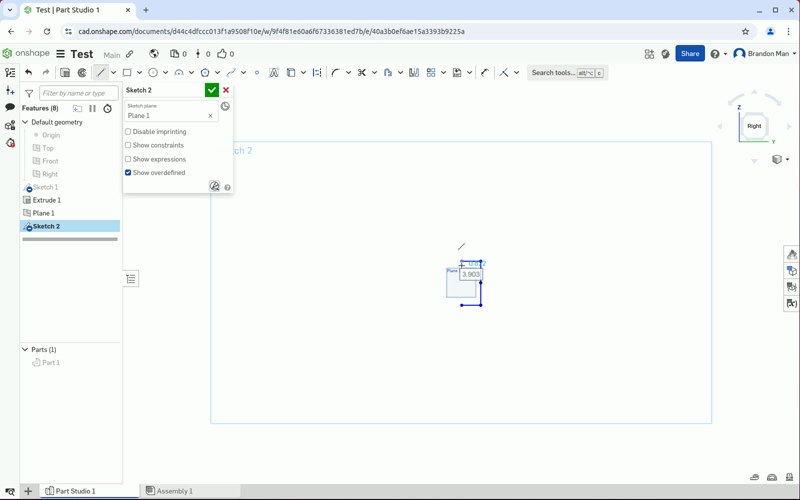
scroll(6)
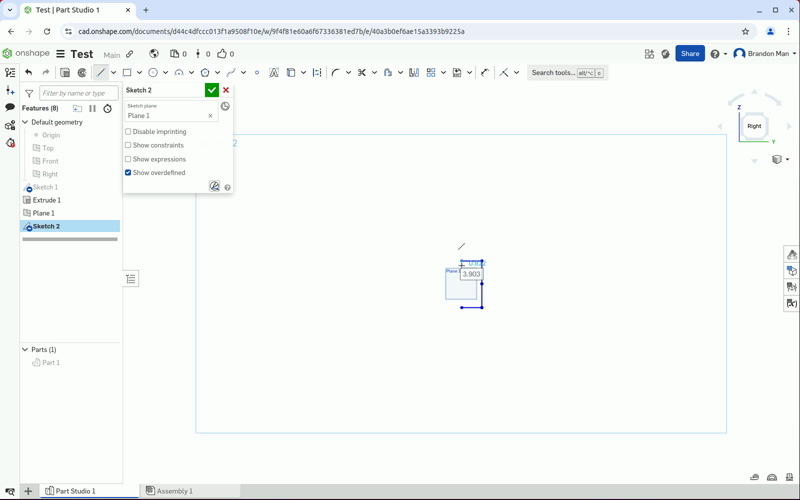
scroll(6)
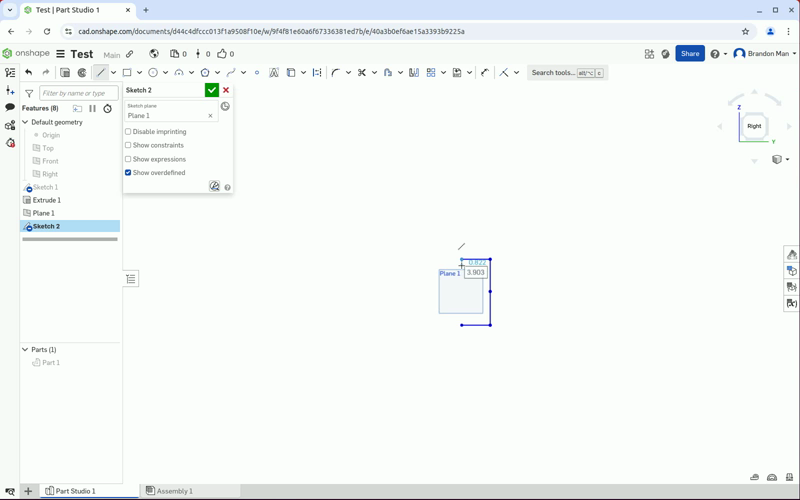
scroll(6)
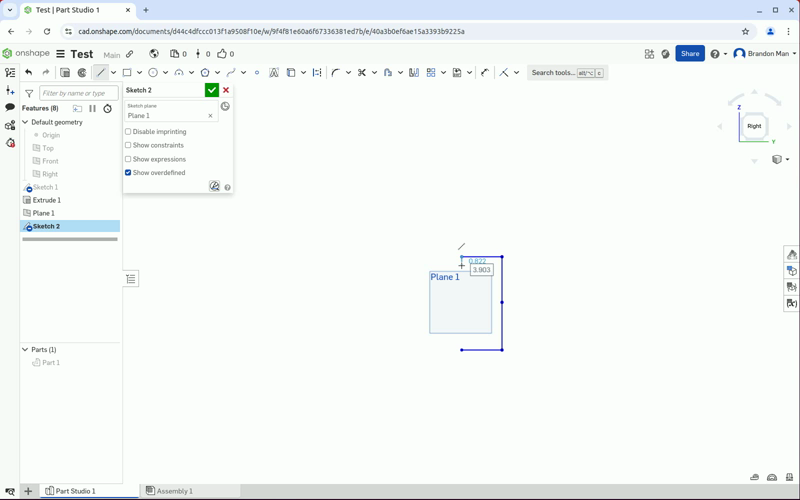
scroll(6)
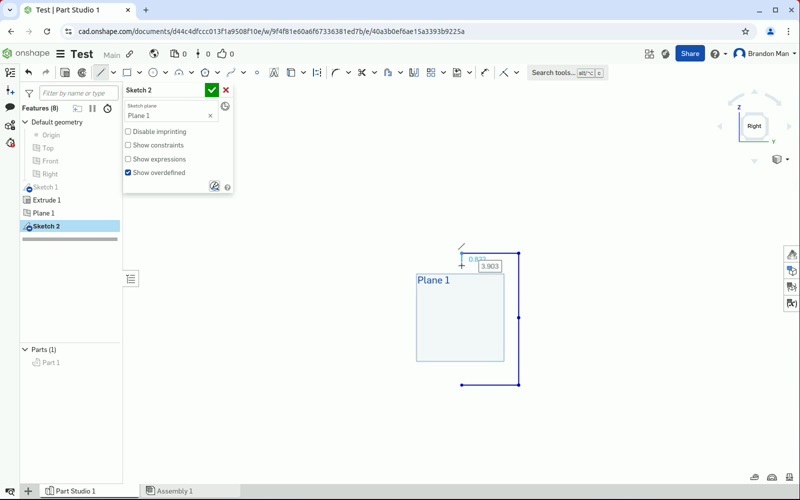
scroll(6)
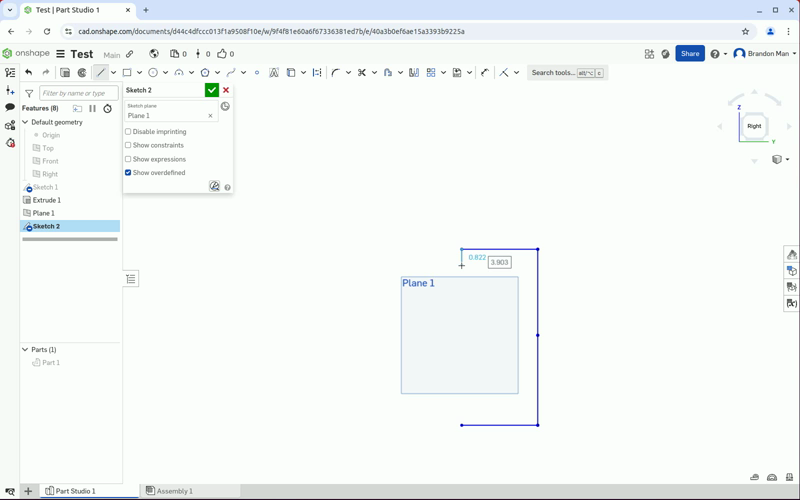
scroll(6)
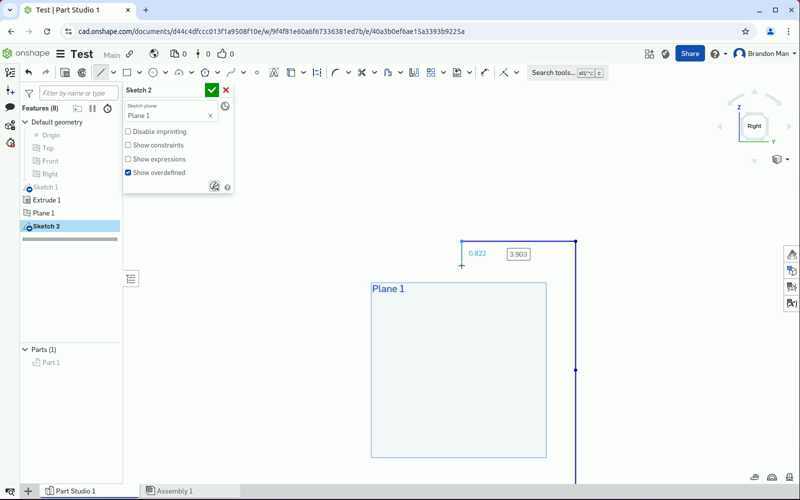
scroll(6)
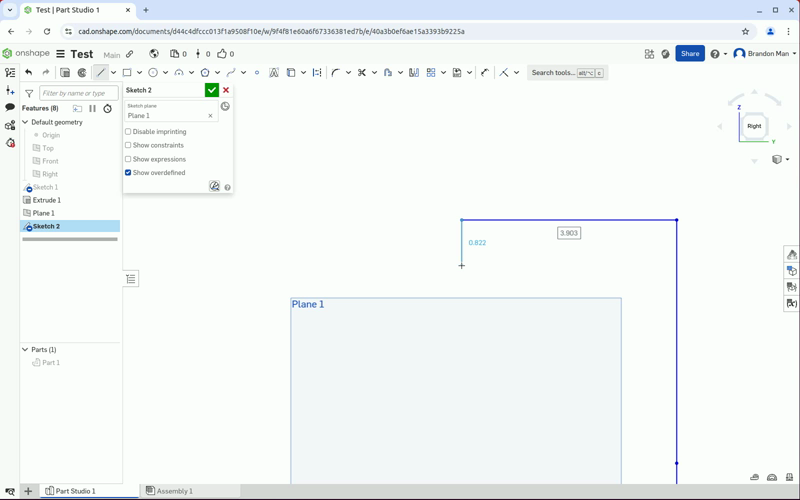
click(461, 265)
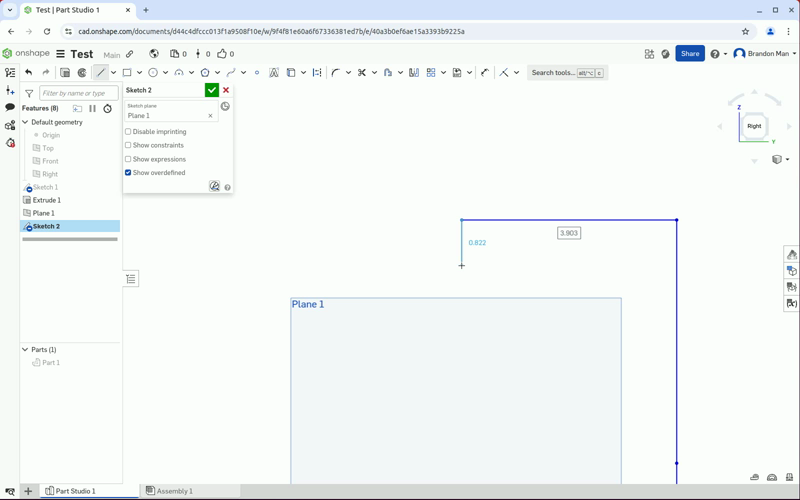
scroll(-6)
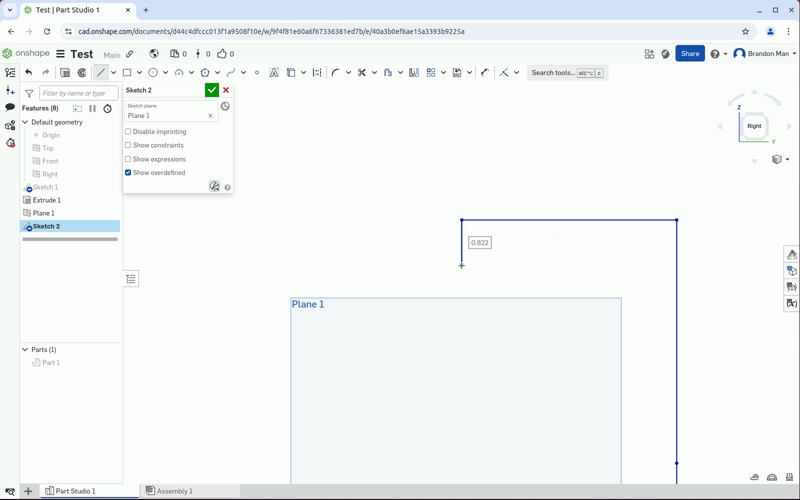
scroll(-6)
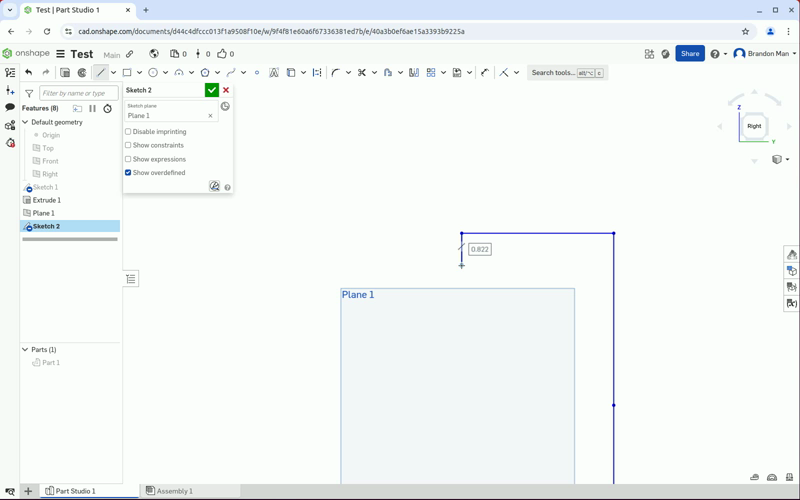
scroll(-6)
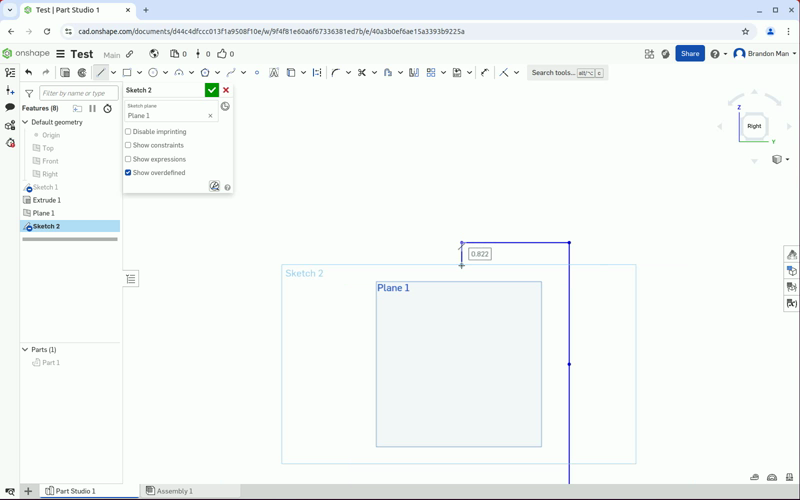
scroll(-6)
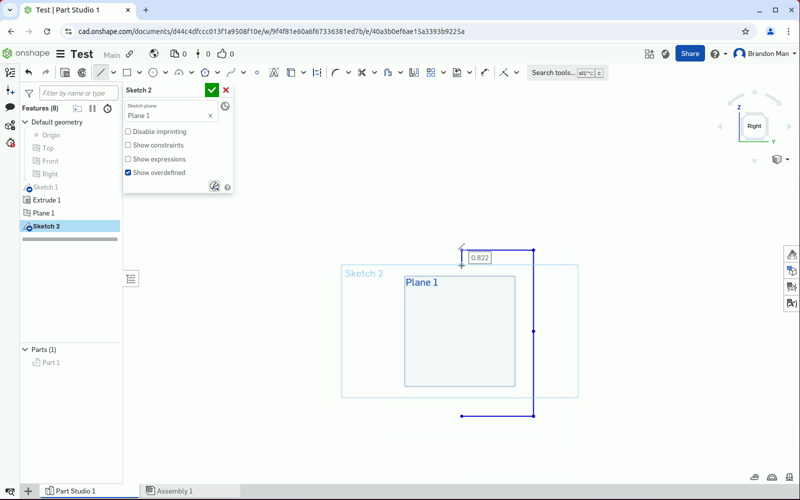
scroll(-6)
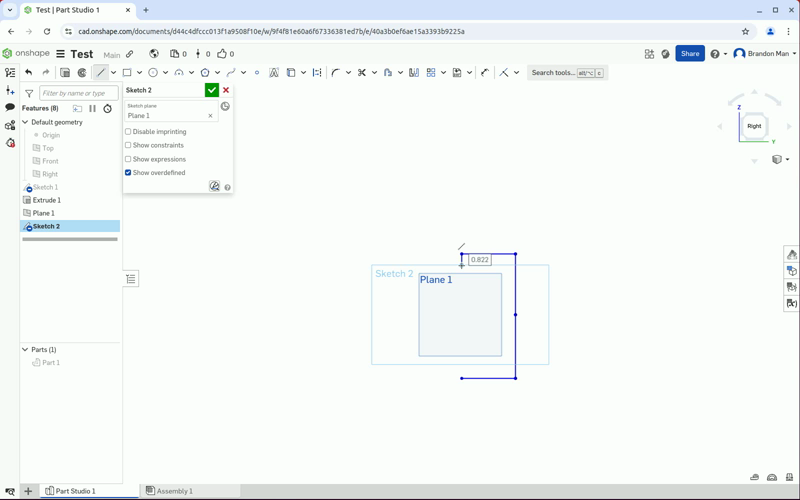
scroll(-6)
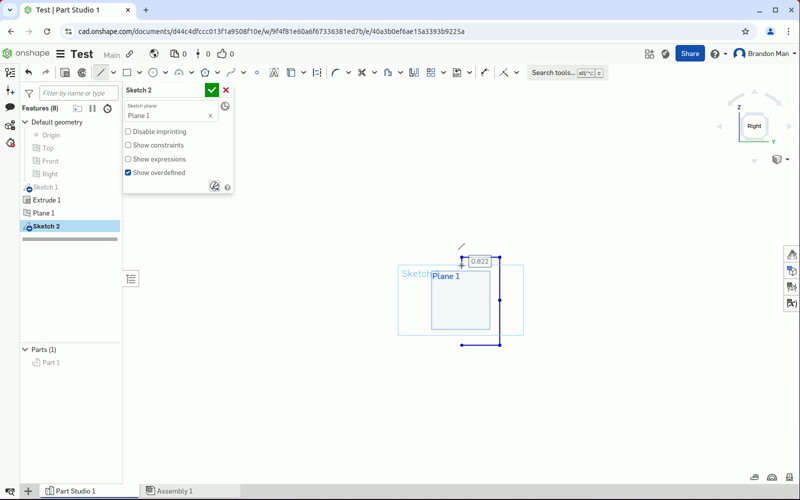
scroll(-6)
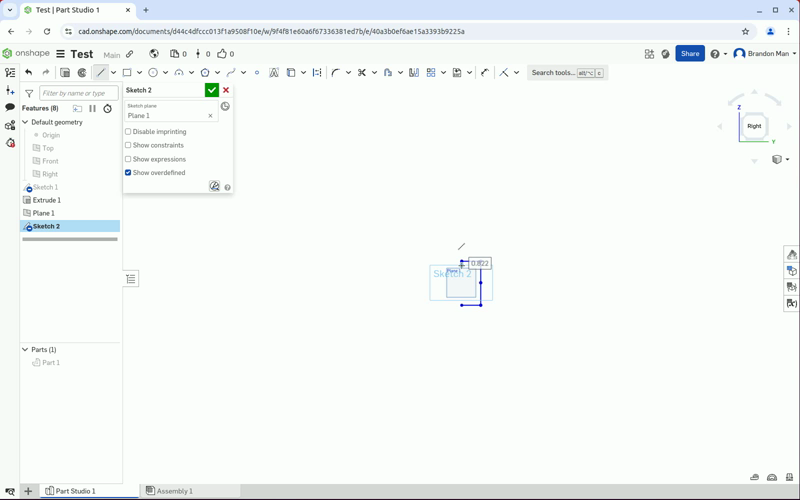
key_up(shift)
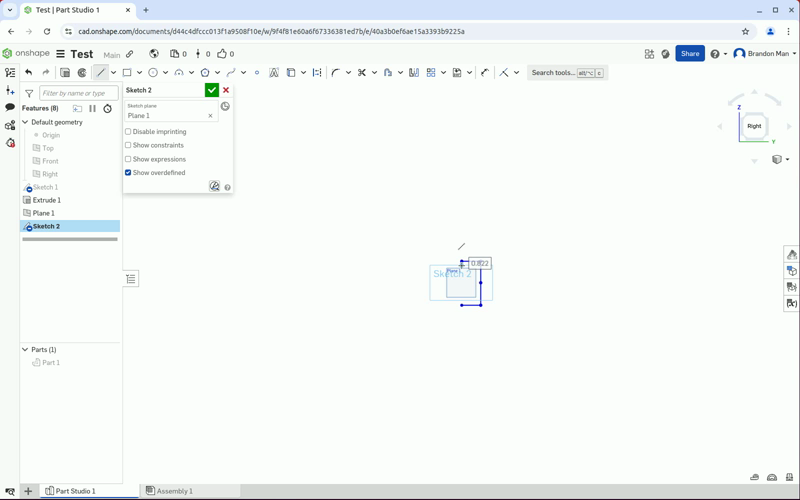
key_down(shift)
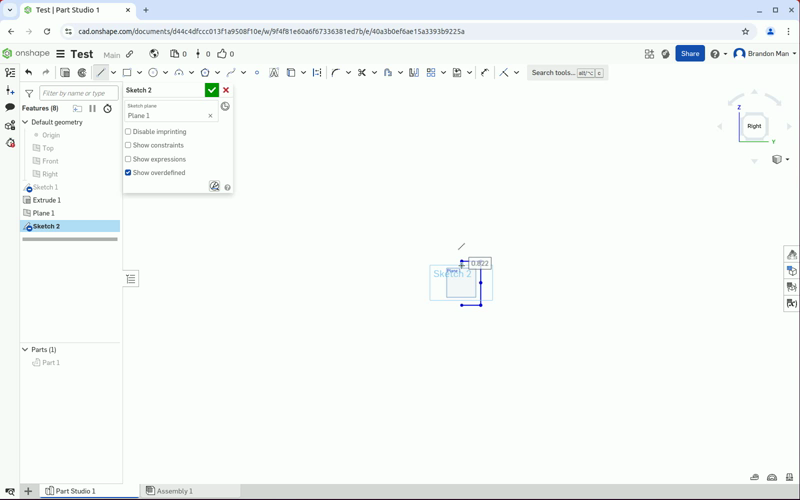
mouse_move(492, 265)
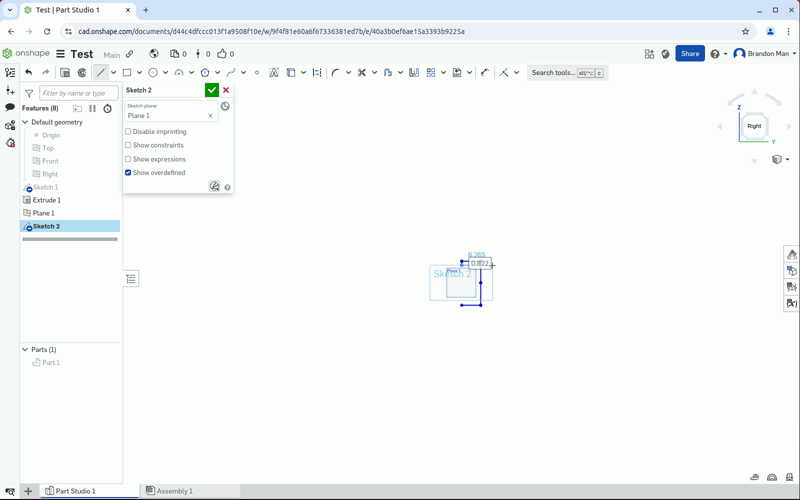
mouse_move(476, 265)
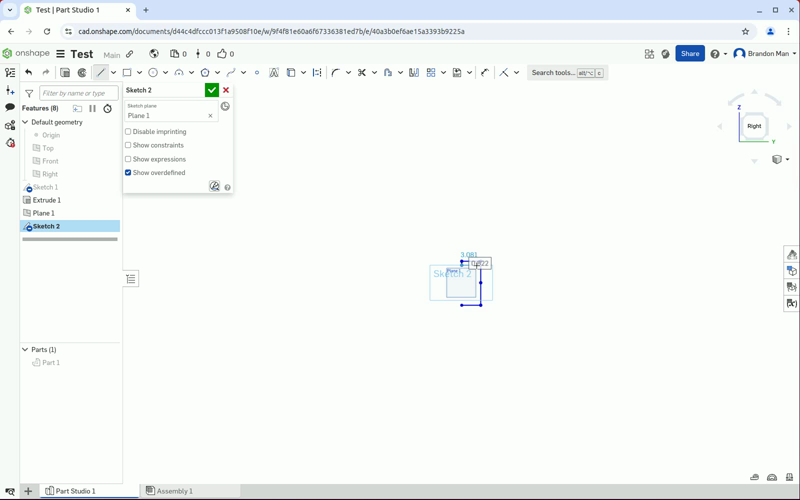
click(476, 265)
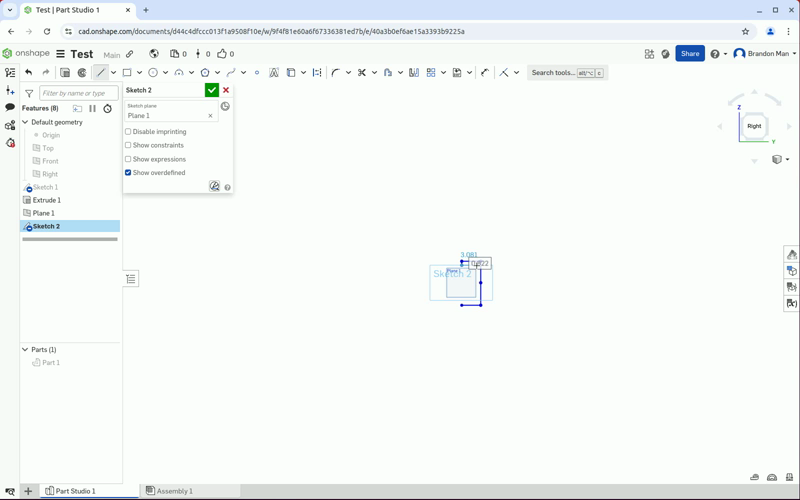
key_up(shift)
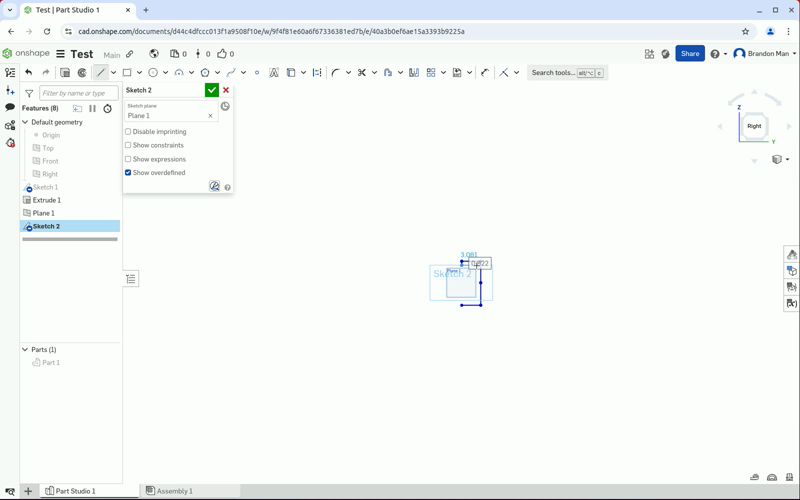
key_down(shift)
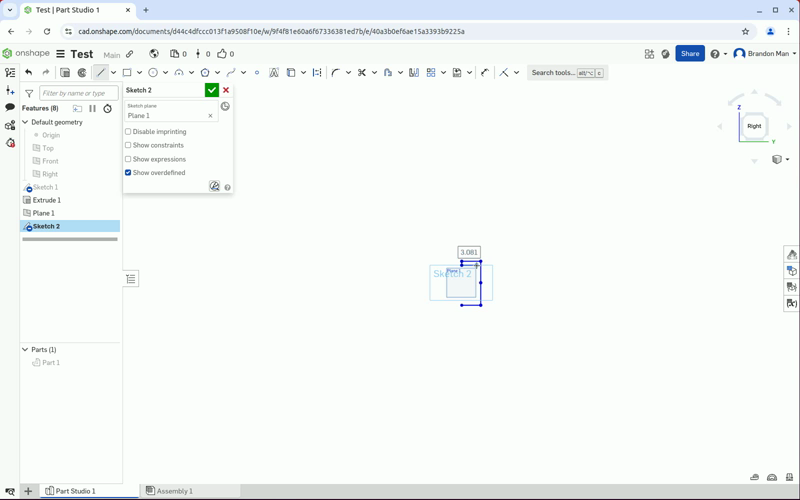
mouse_move(506, 265)
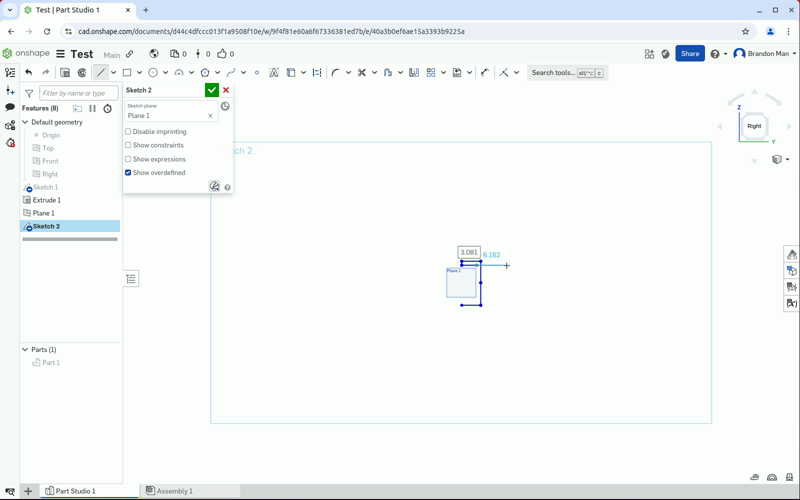
mouse_move(476, 282)
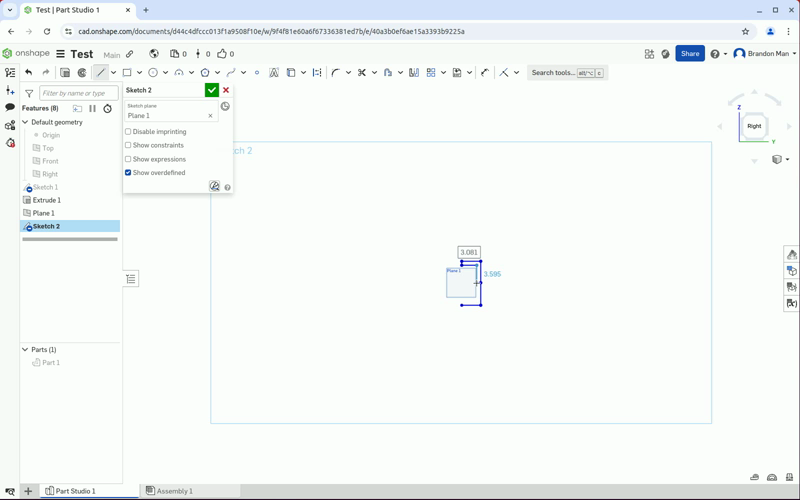
scroll(6)
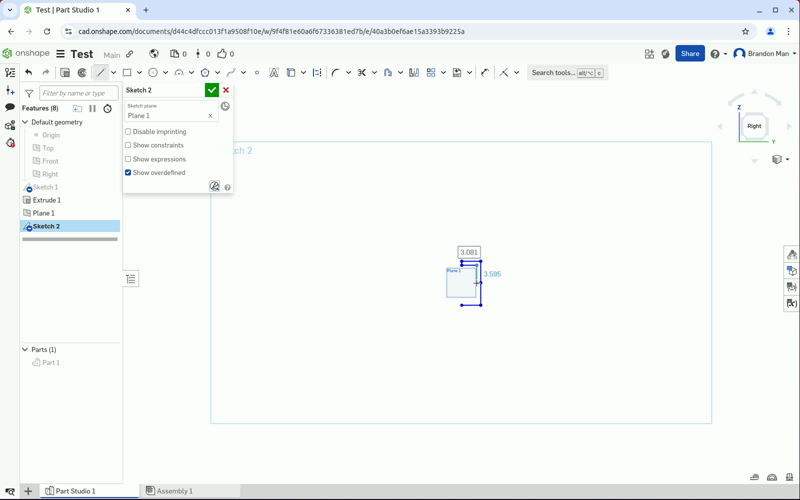
scroll(6)
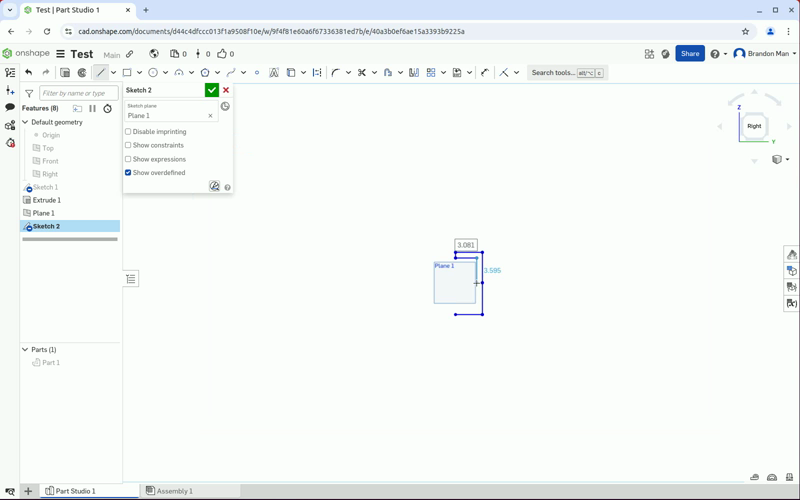
scroll(6)
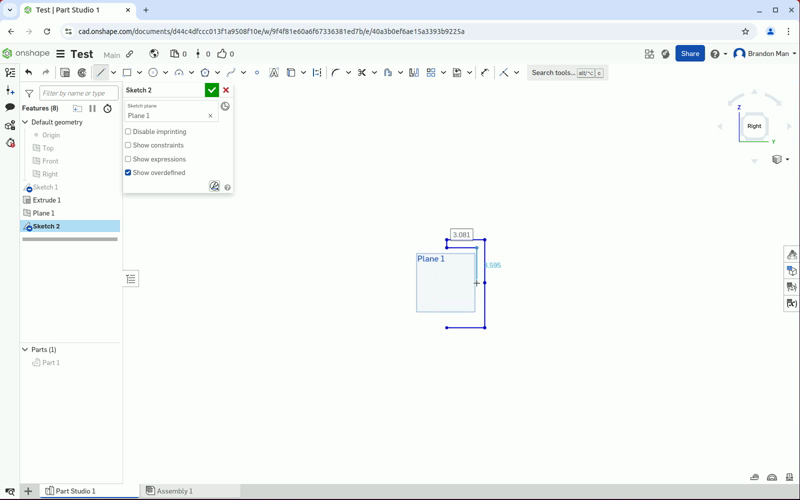
scroll(6)
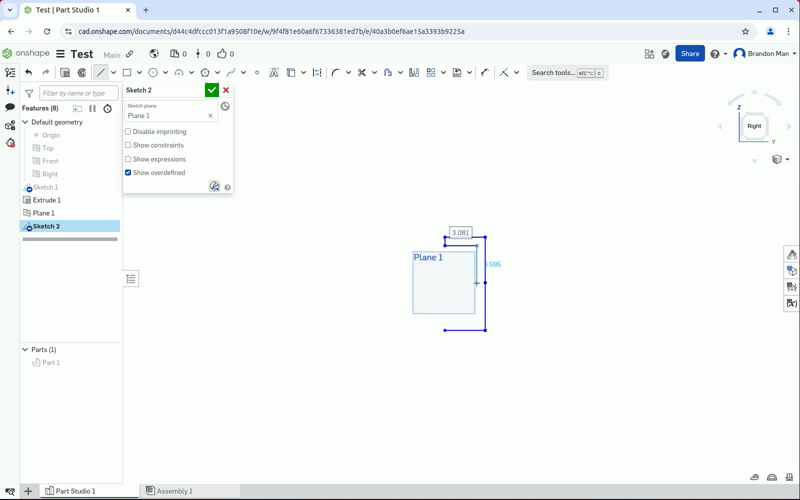
scroll(6)
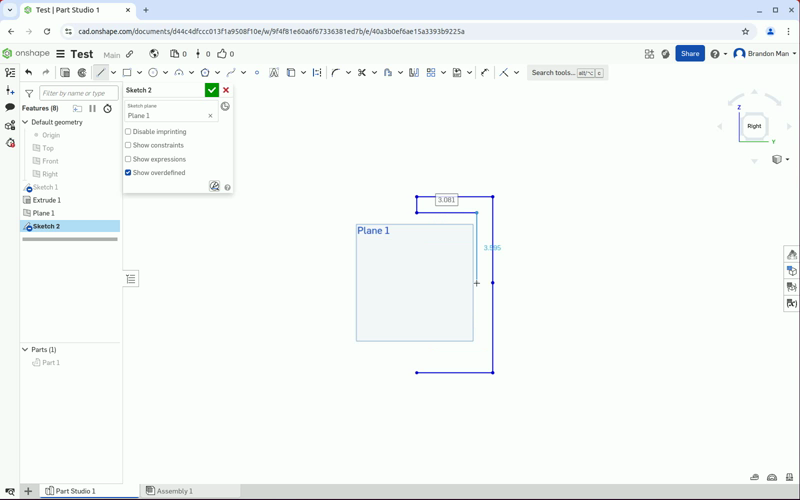
scroll(6)
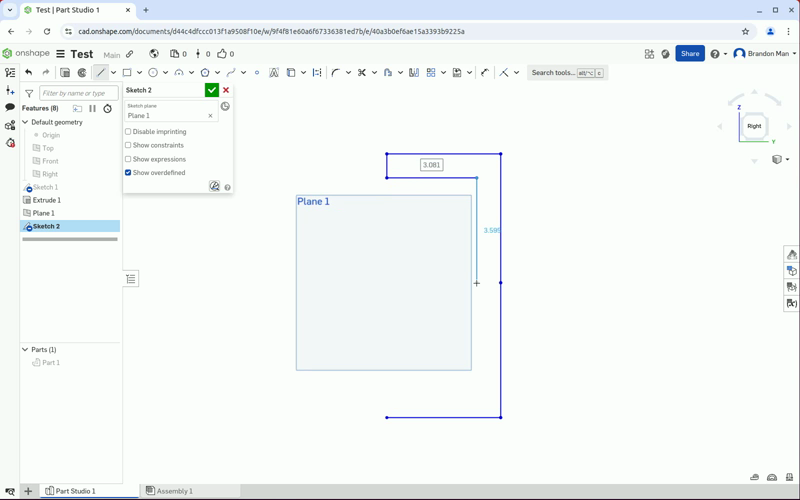
scroll(6)
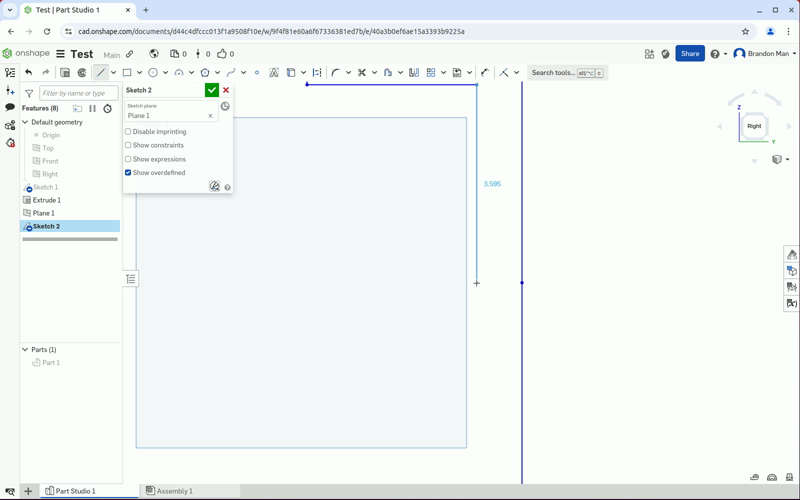
click(476, 282)
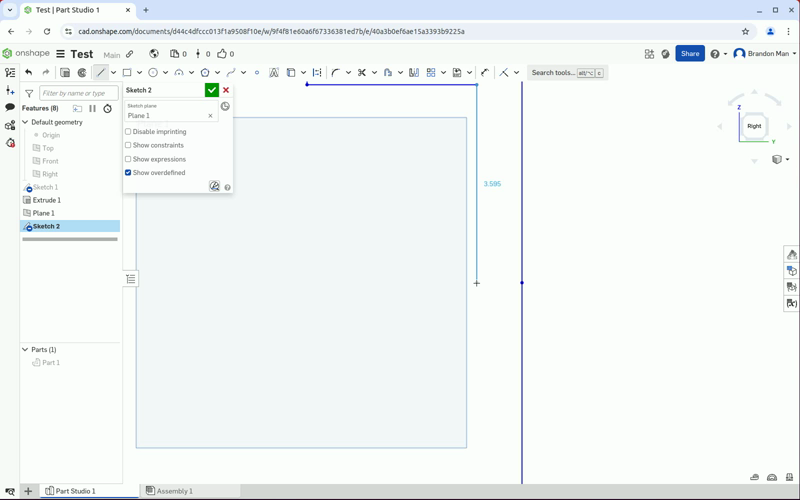
scroll(-6)
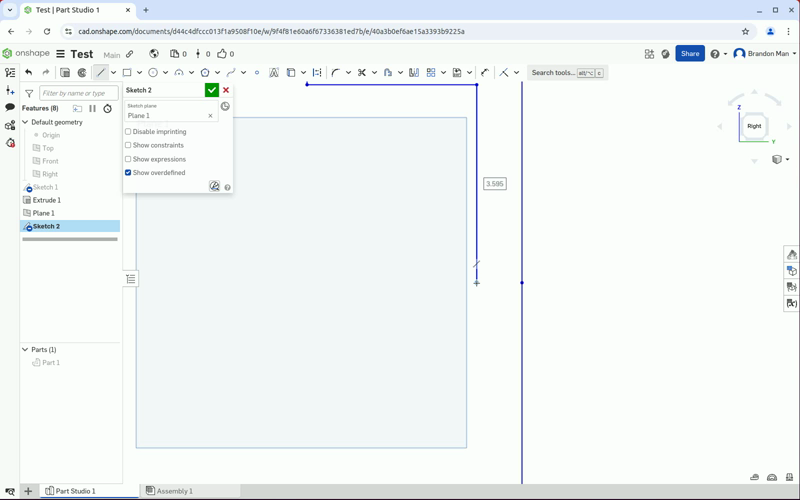
scroll(-6)
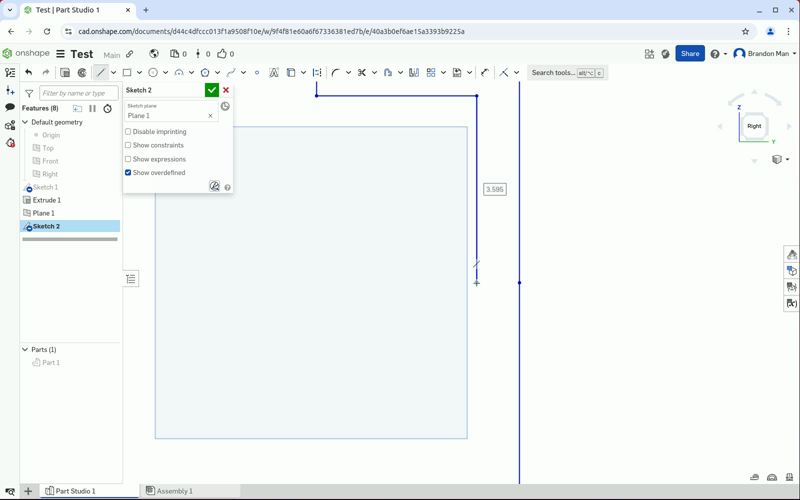
scroll(-6)
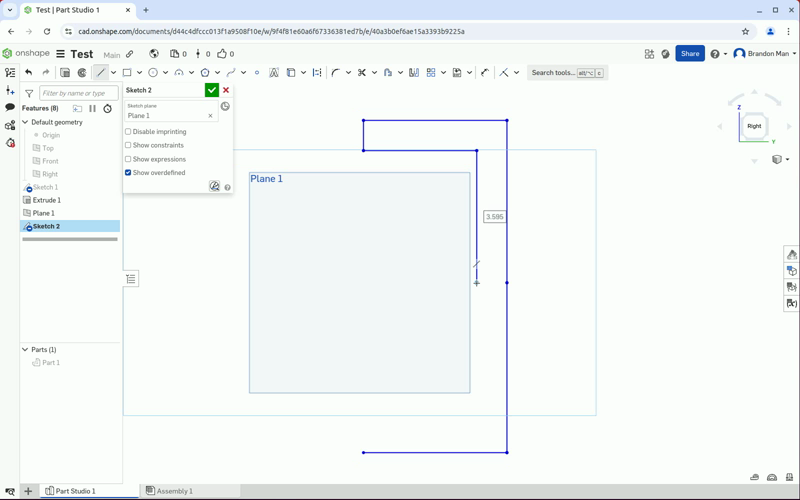
scroll(-6)
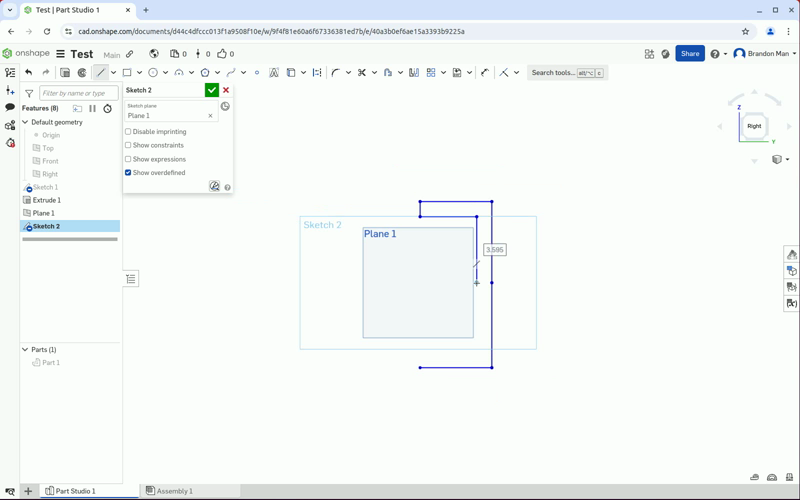
scroll(-6)
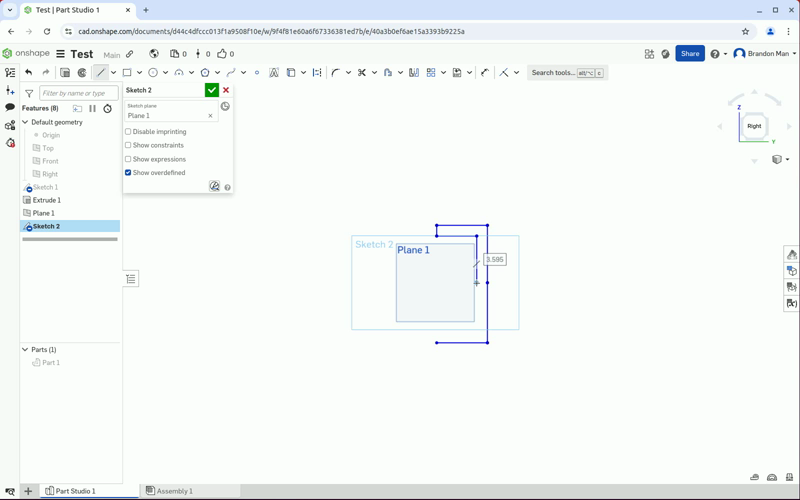
scroll(-6)
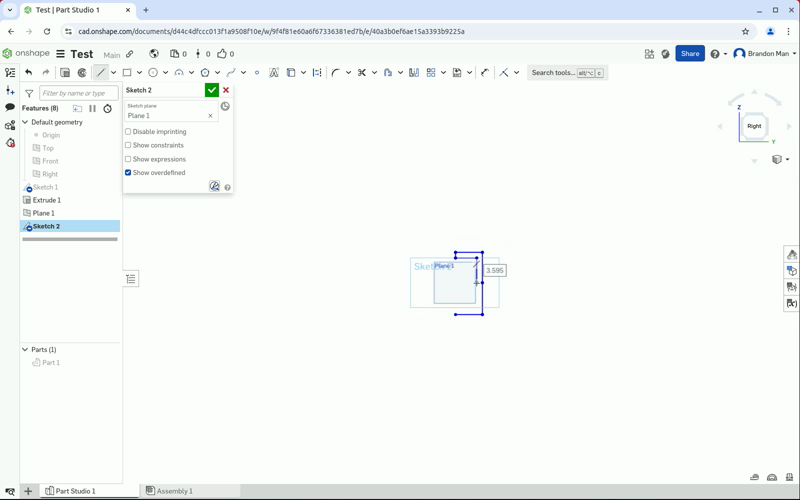
scroll(-6)
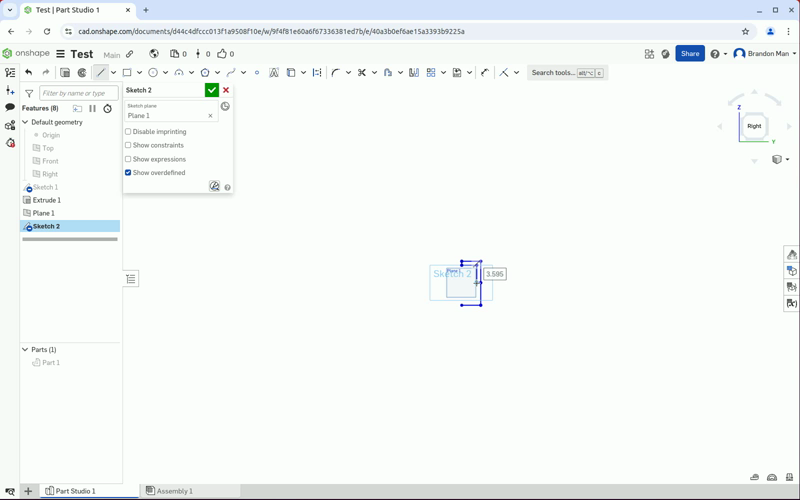
key_up(shift)
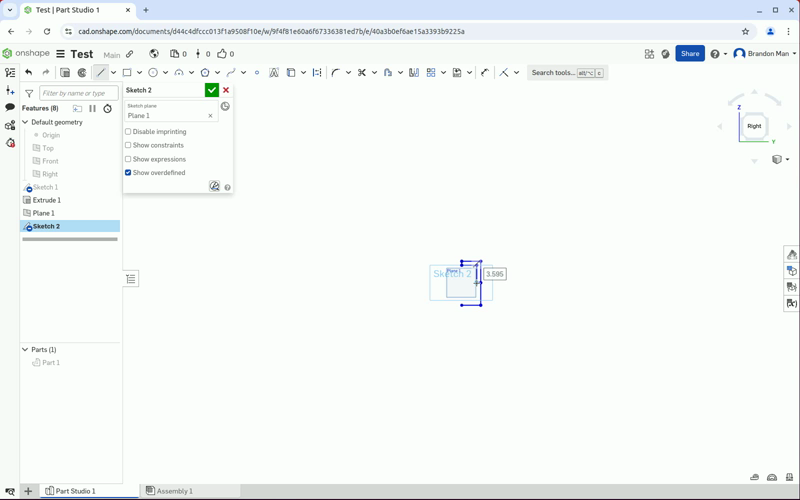
key_down(shift)
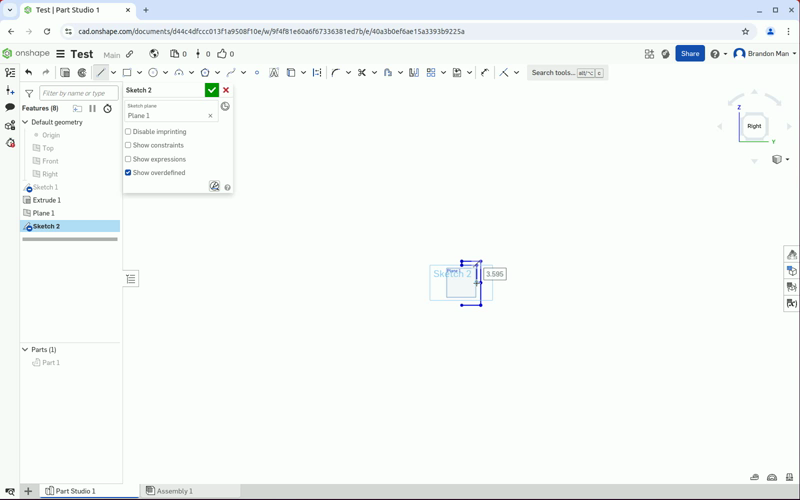
mouse_move(506, 282)
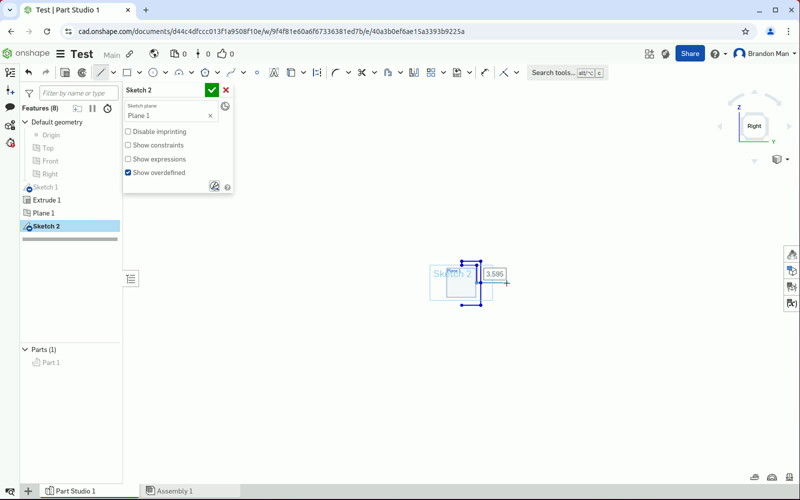
mouse_move(476, 300)
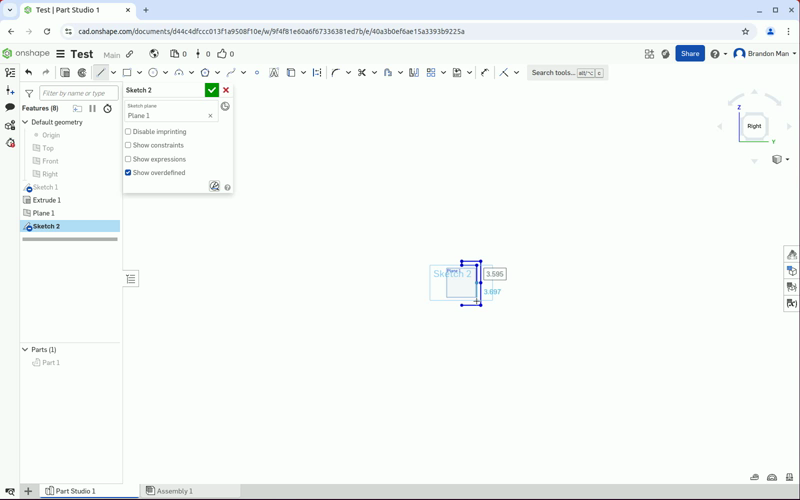
click(476, 300)
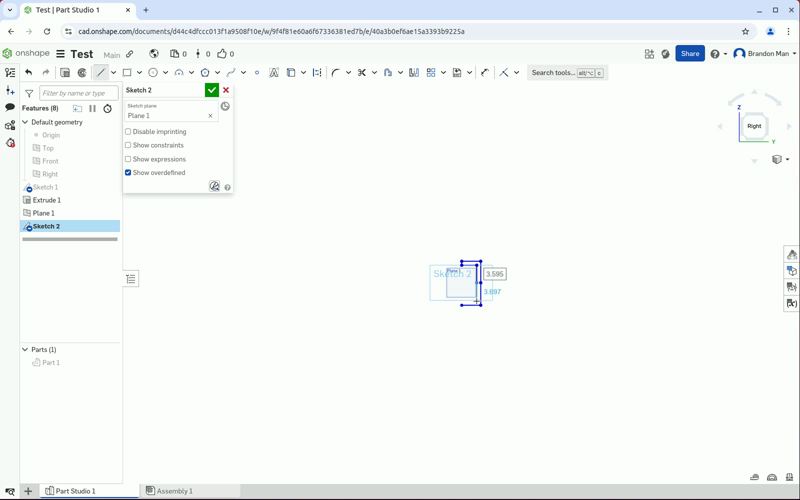
key_up(shift)
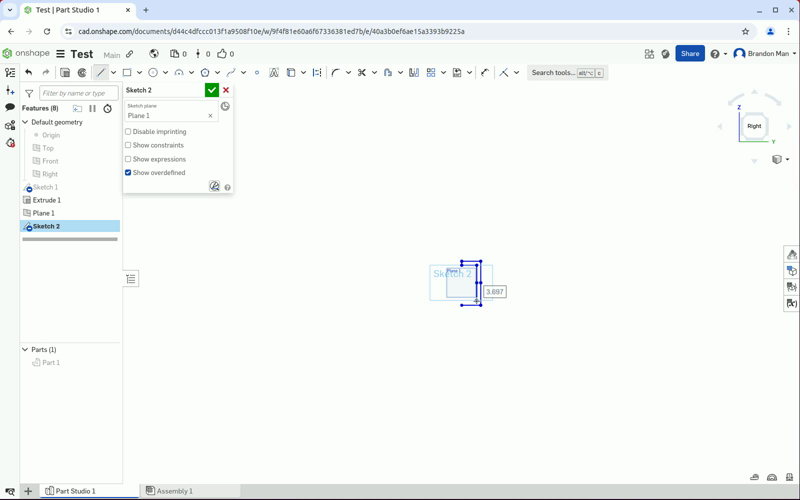
key_down(shift)
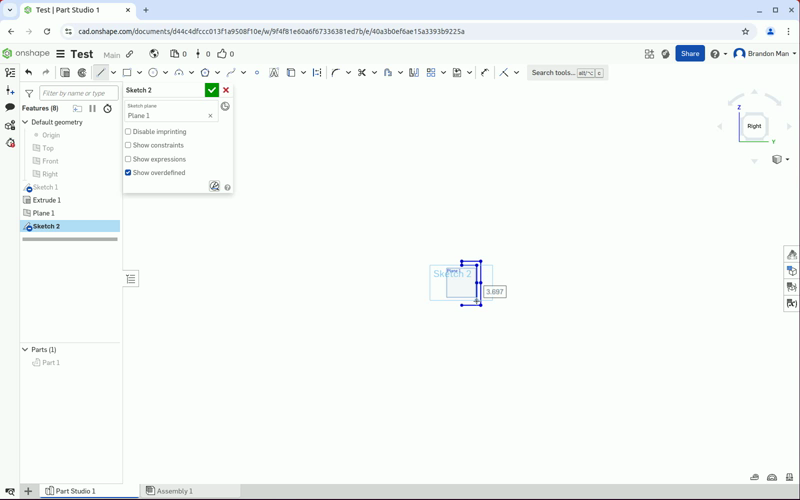
mouse_move(506, 300)
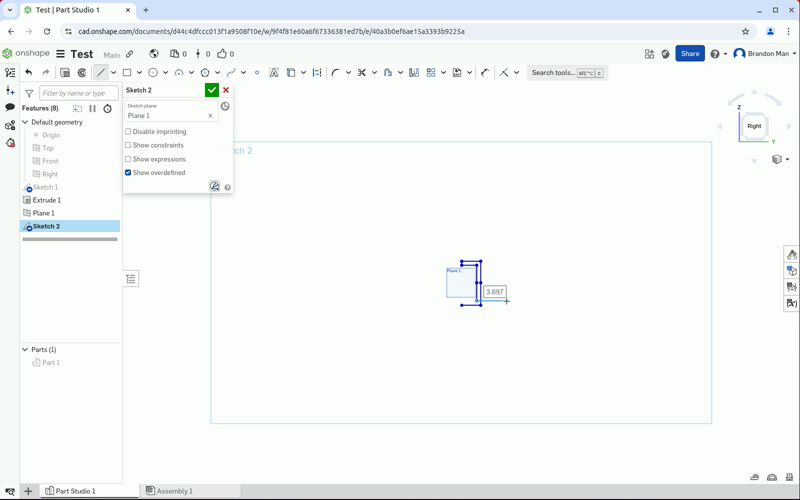
mouse_move(461, 300)
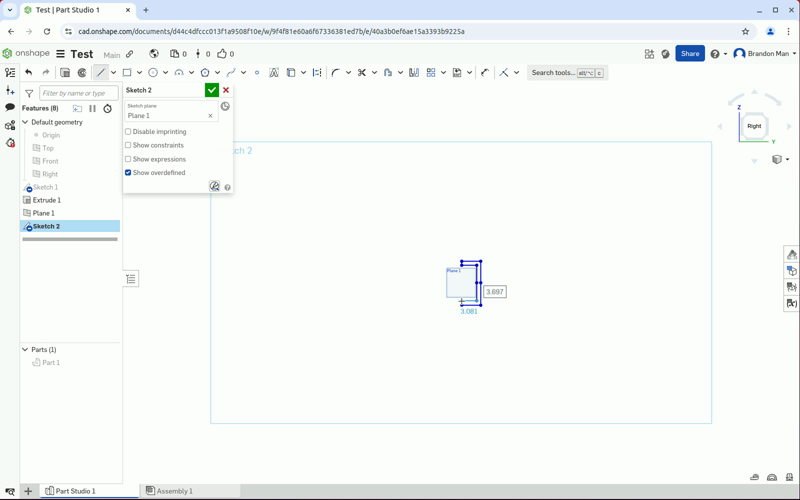
click(461, 300)
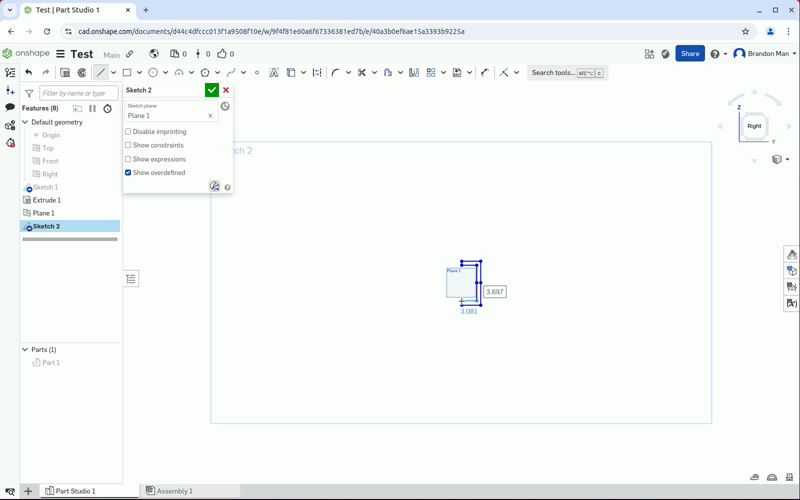
key_up(shift)
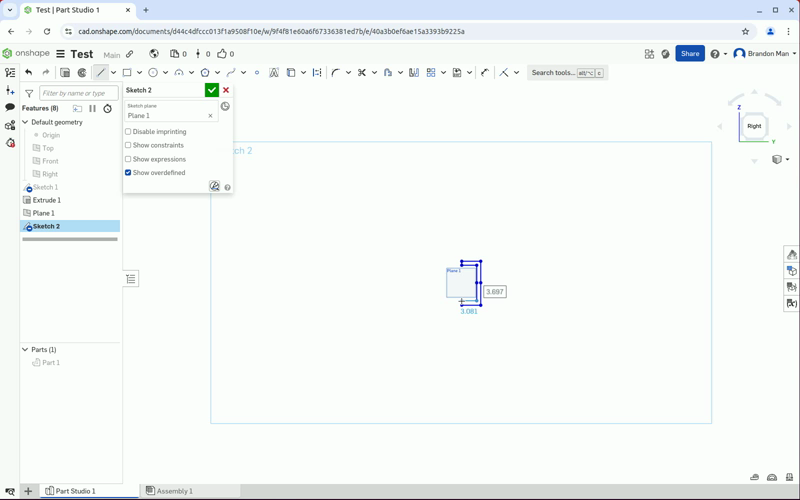
mouse_move(492, 300)
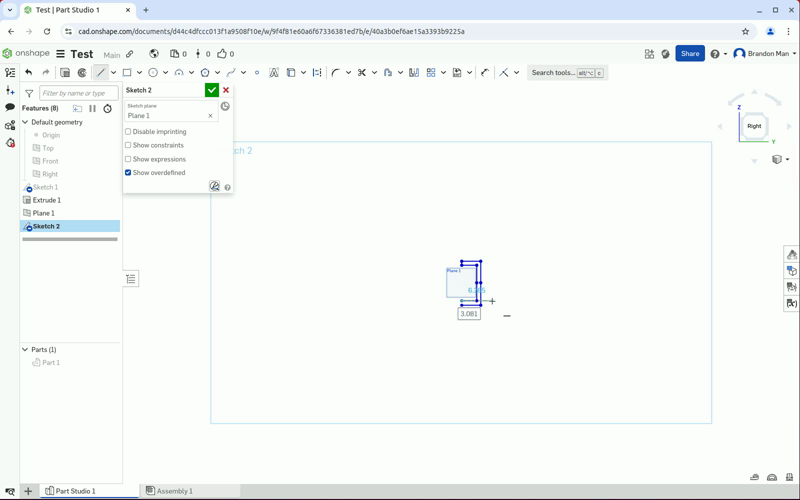
key_down(shift)
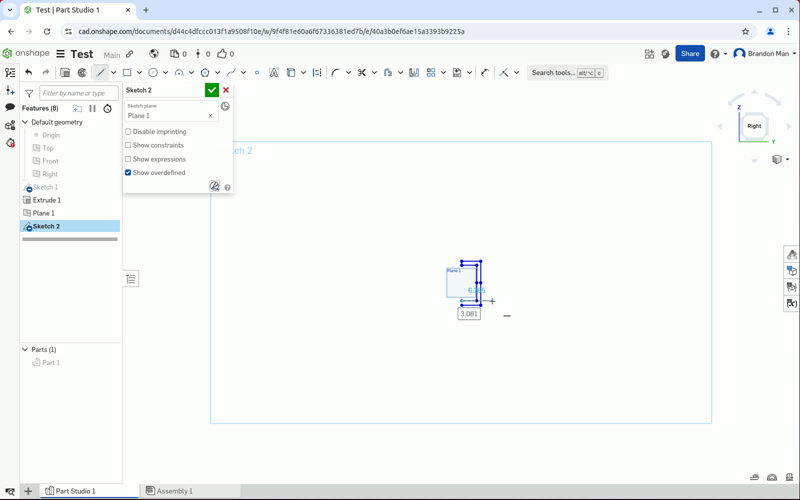
mouse_move(461, 305)
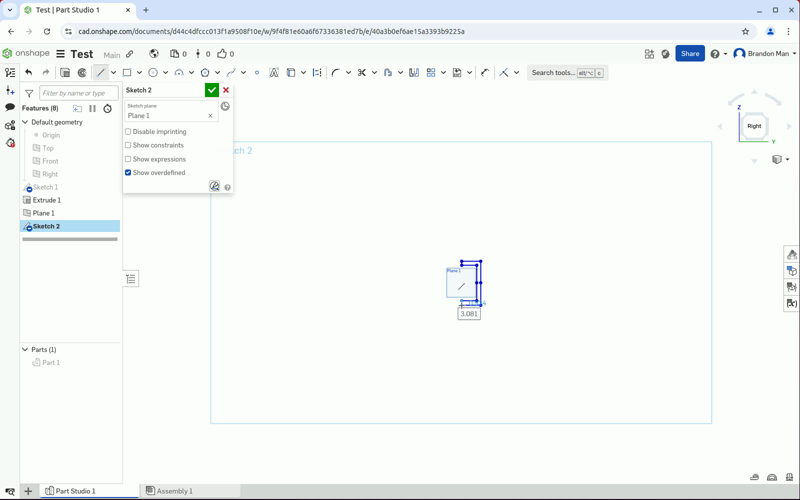
scroll(6)
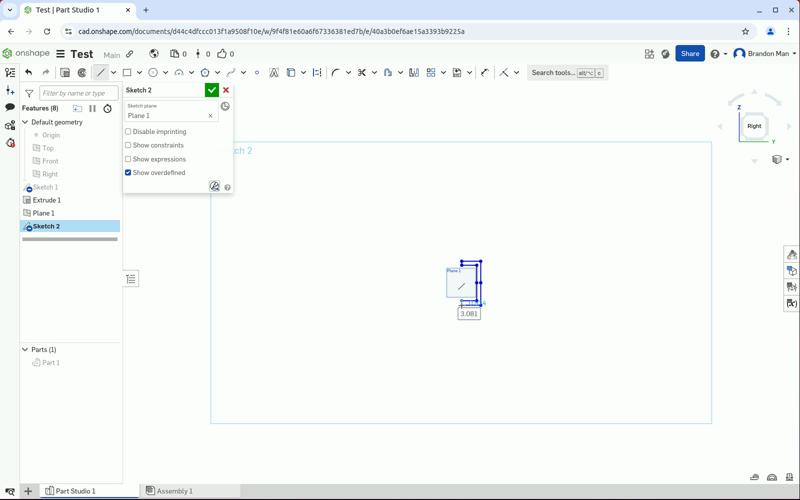
scroll(6)
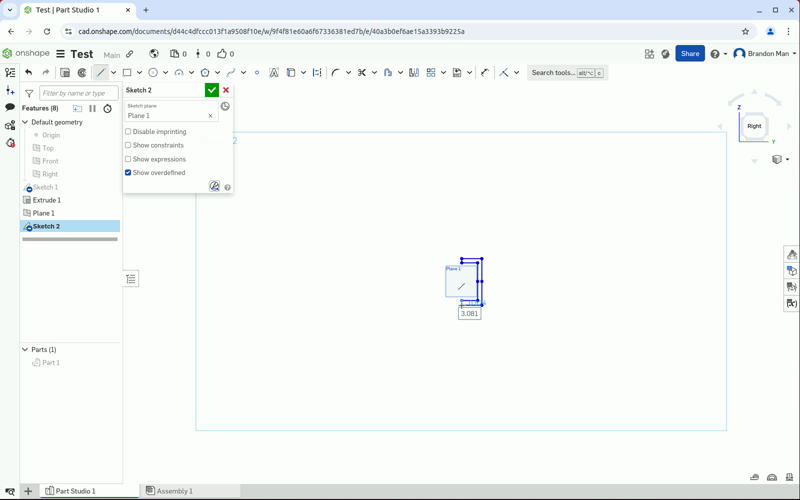
scroll(6)
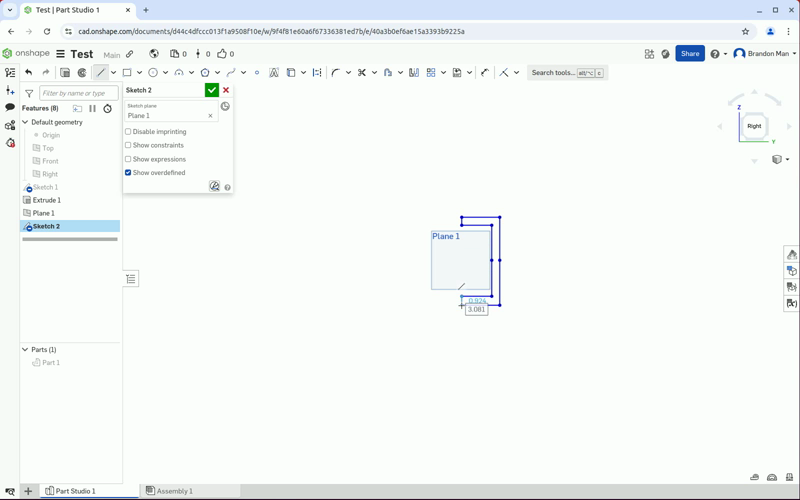
scroll(6)
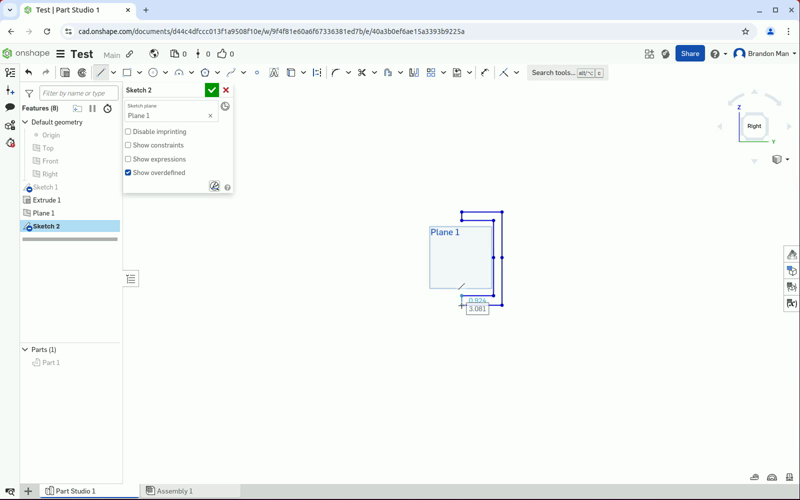
scroll(6)
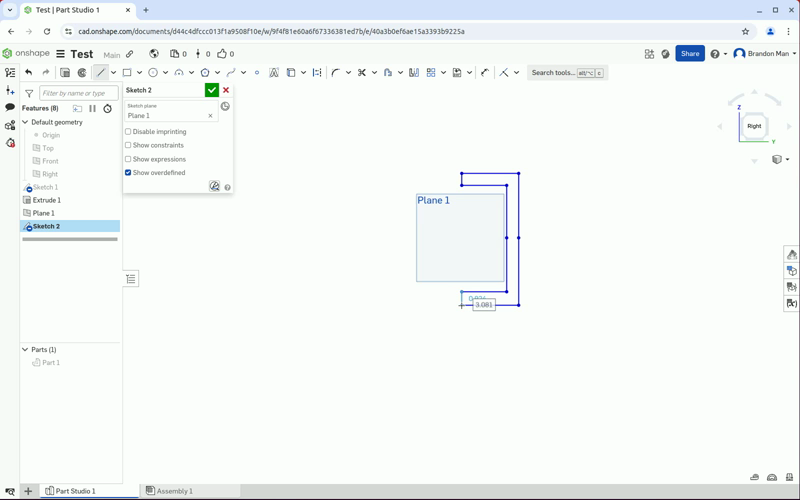
scroll(6)
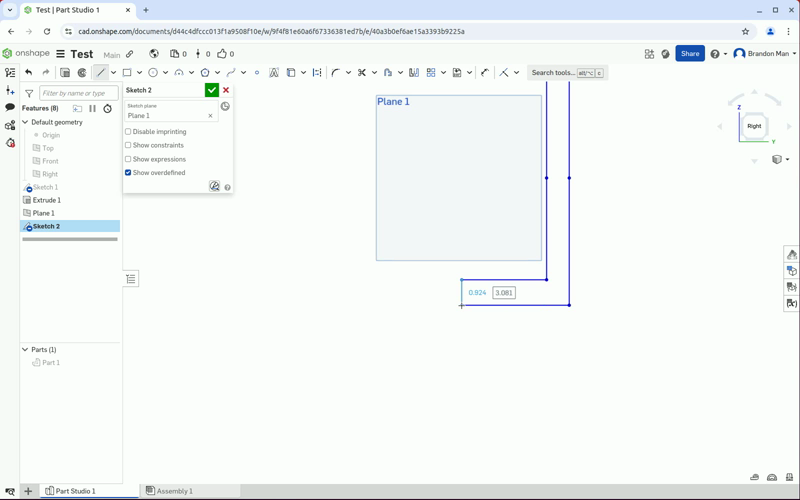
scroll(6)
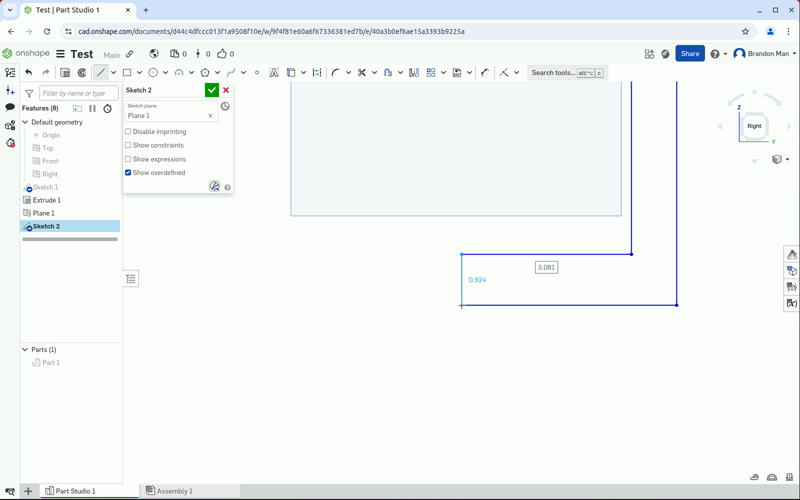
key_up(shift)
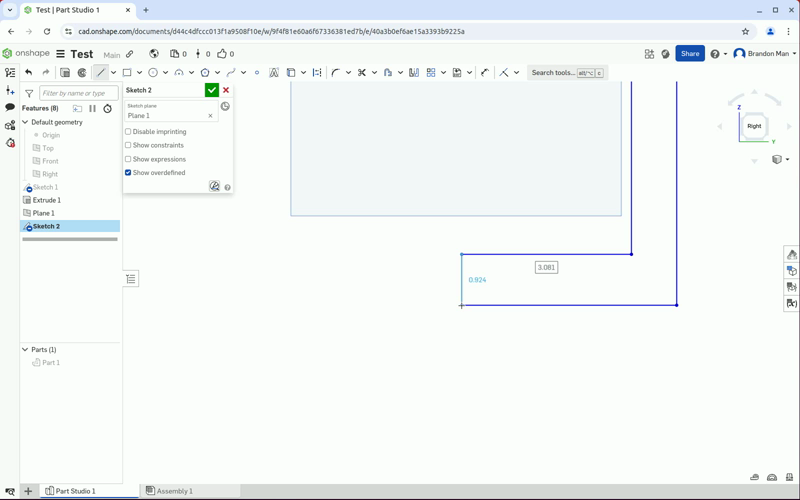
click(461, 305)
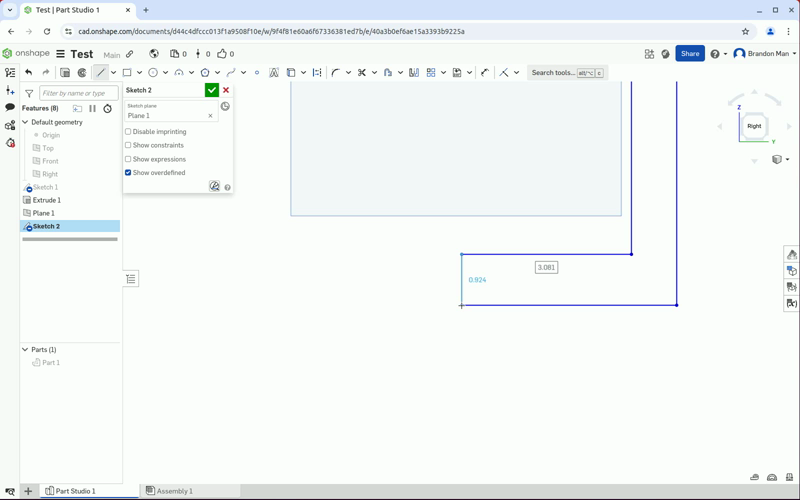
scroll(-6)
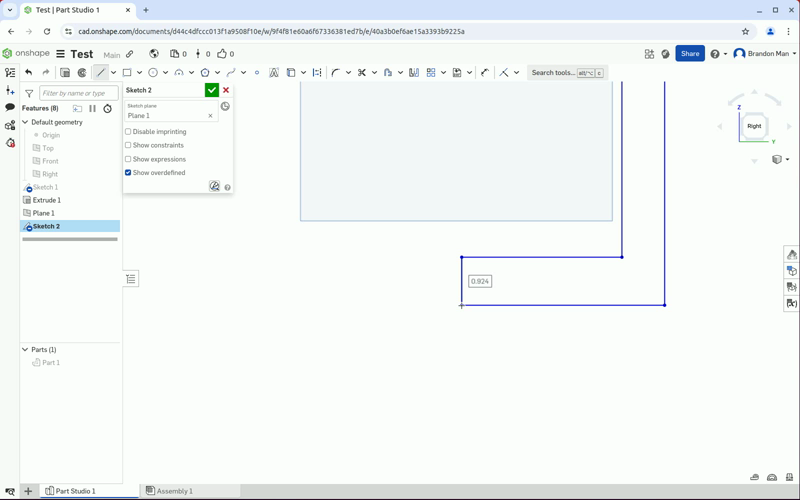
scroll(-6)
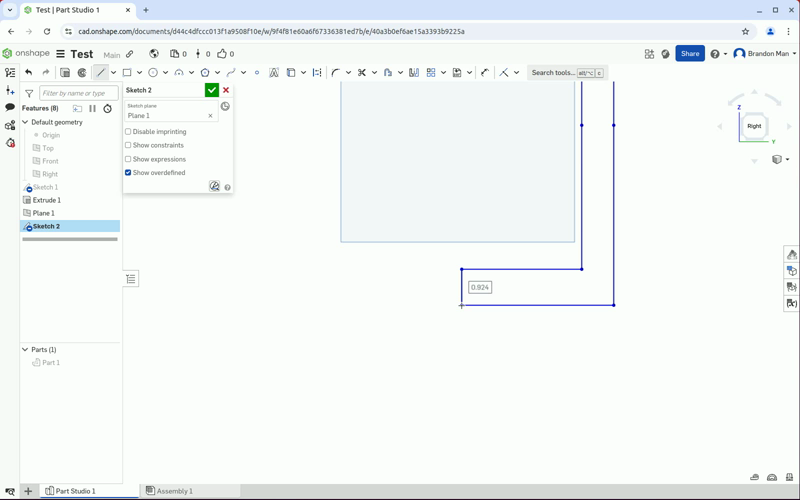
scroll(-6)
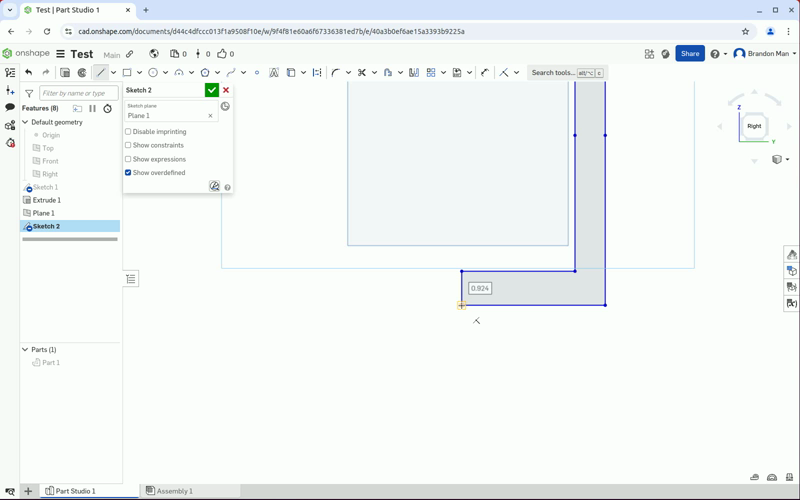
scroll(-6)
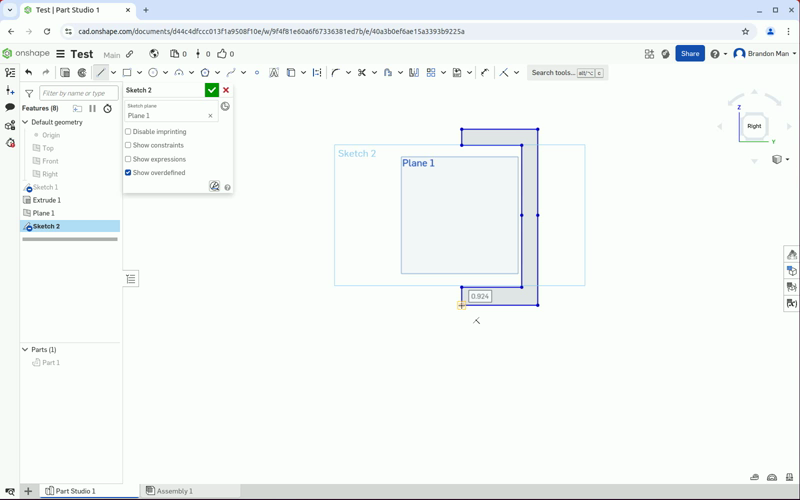
scroll(-6)
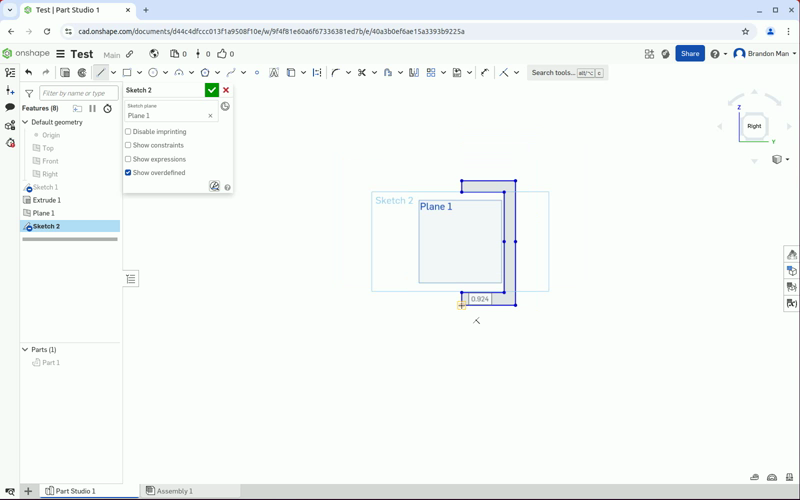
scroll(-6)
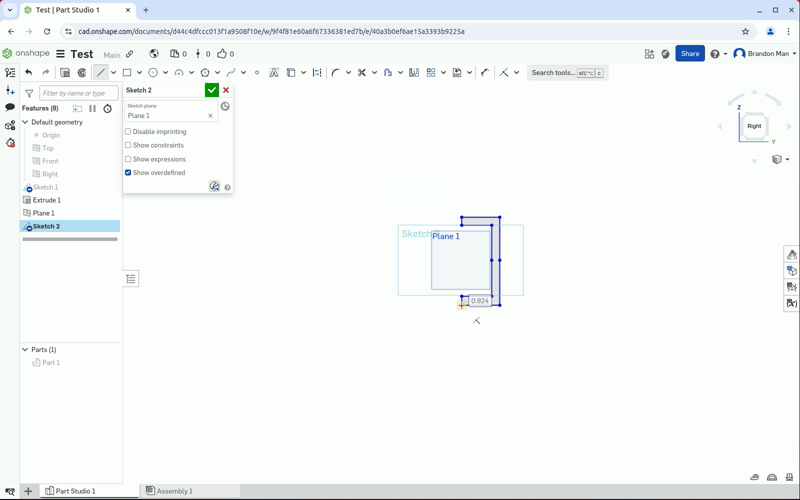
scroll(-6)
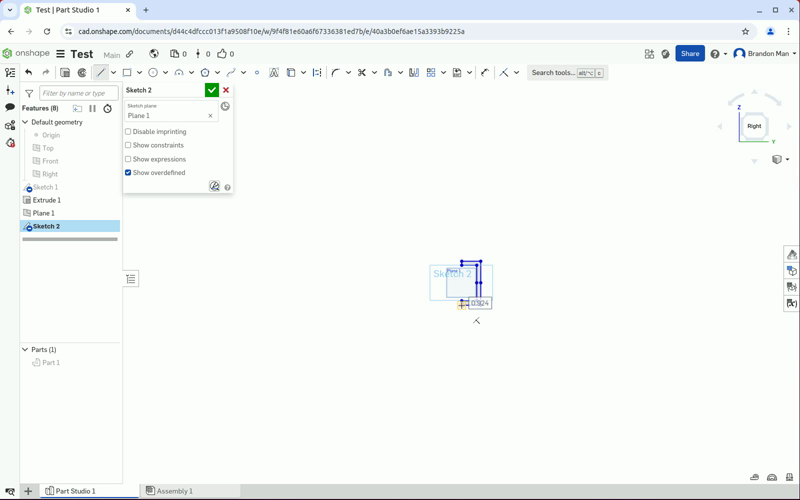
key(esc)
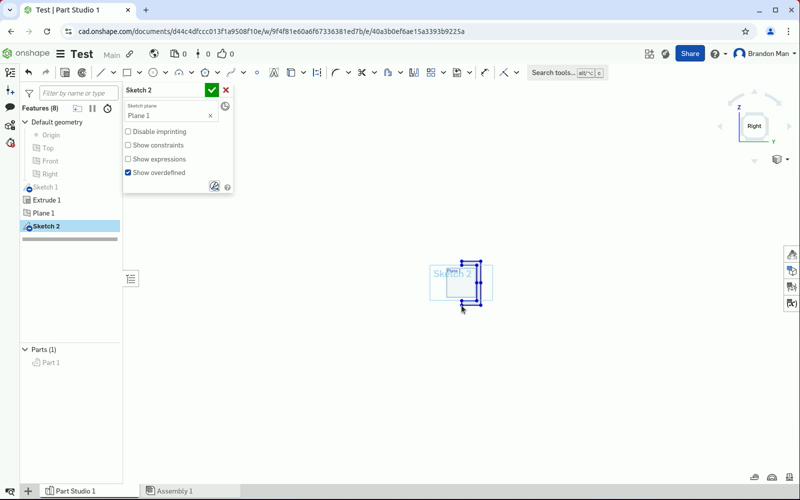
mouse_move(479, 280)
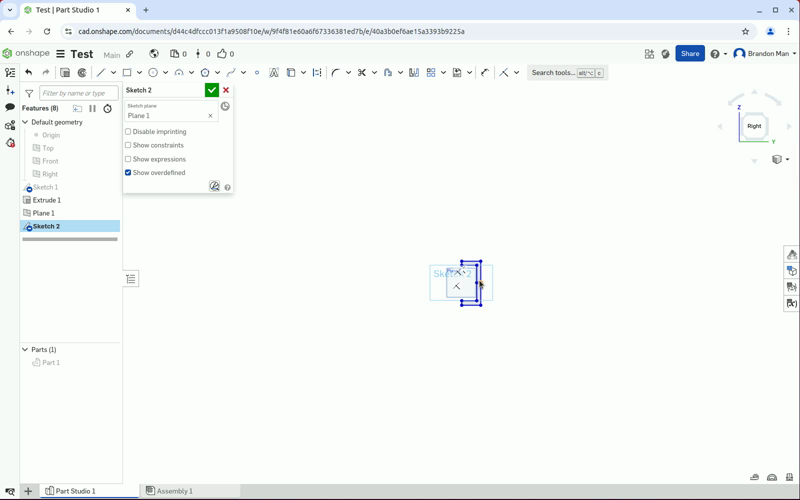
scroll(6)
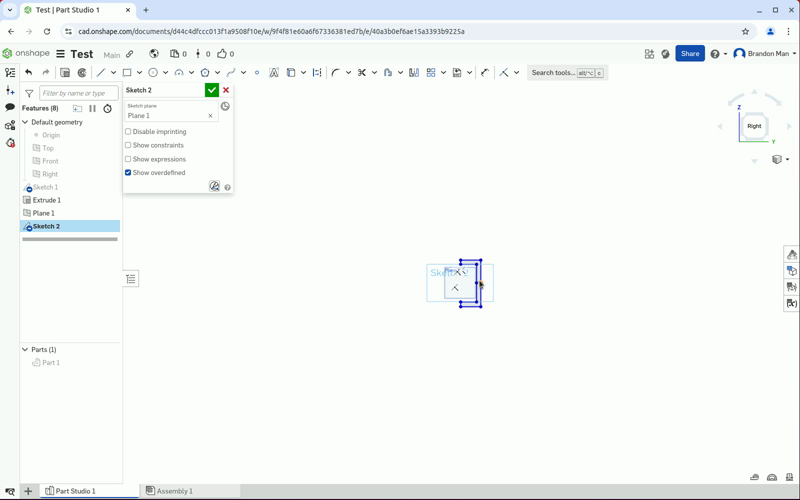
scroll(6)
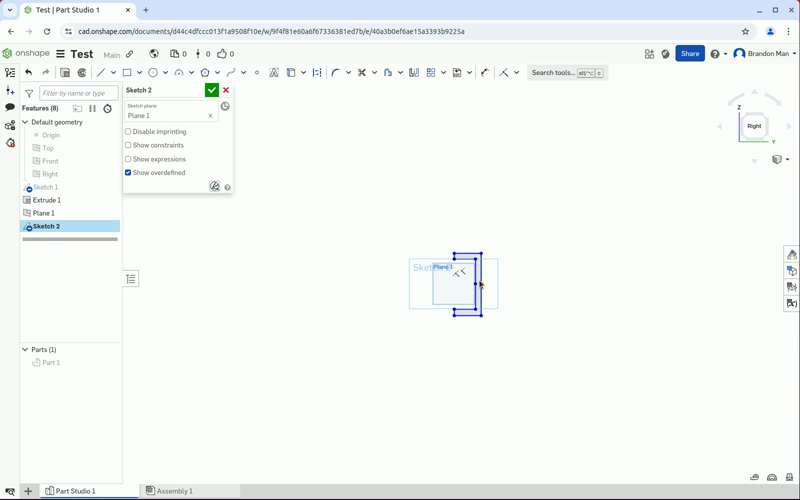
scroll(6)
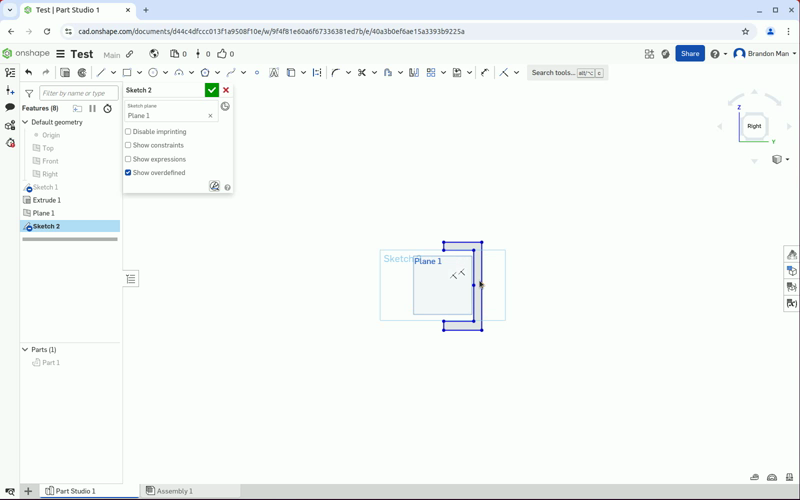
scroll(6)
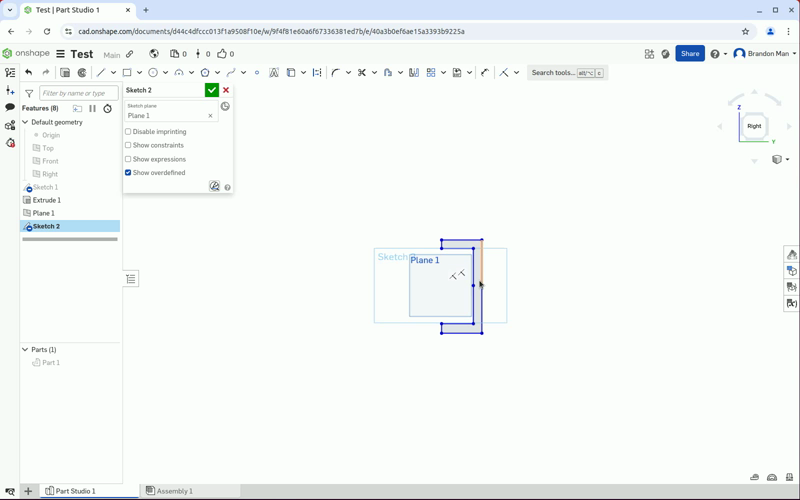
scroll(6)
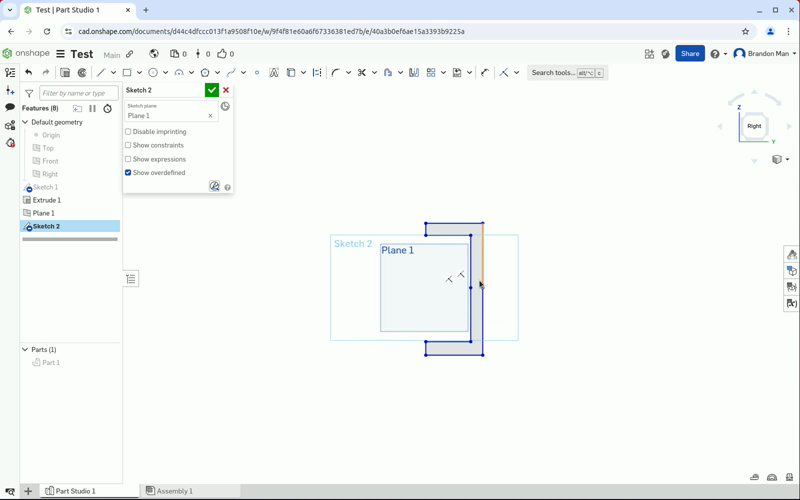
scroll(6)
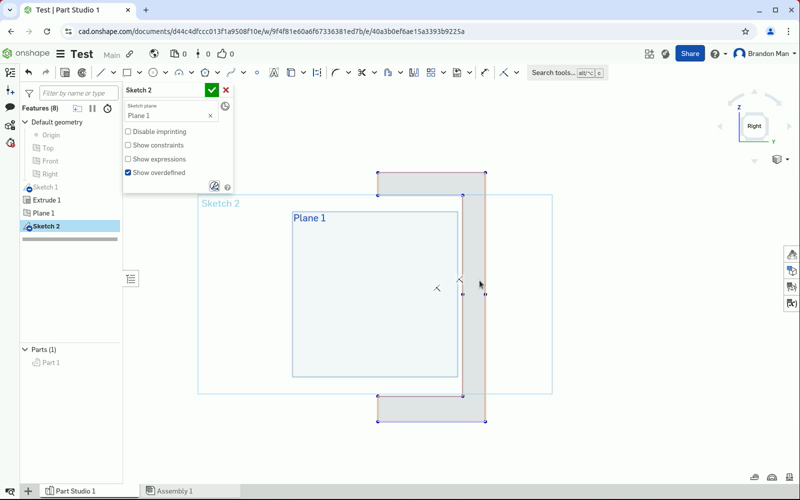
scroll(6)
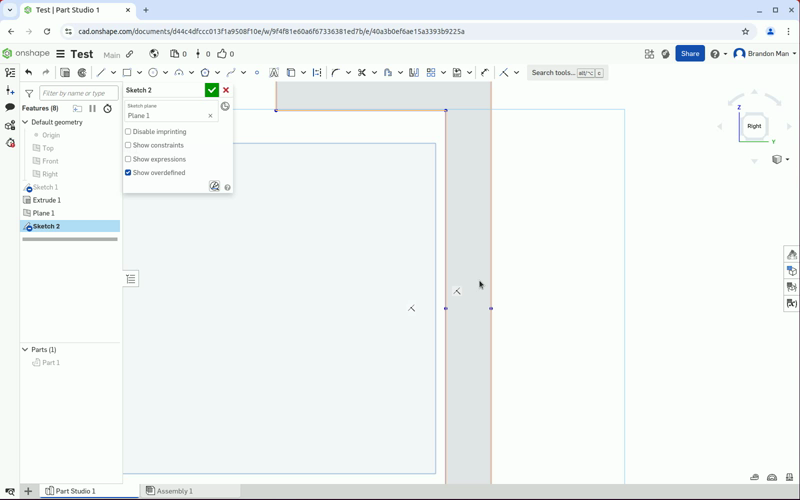
click(479, 280)
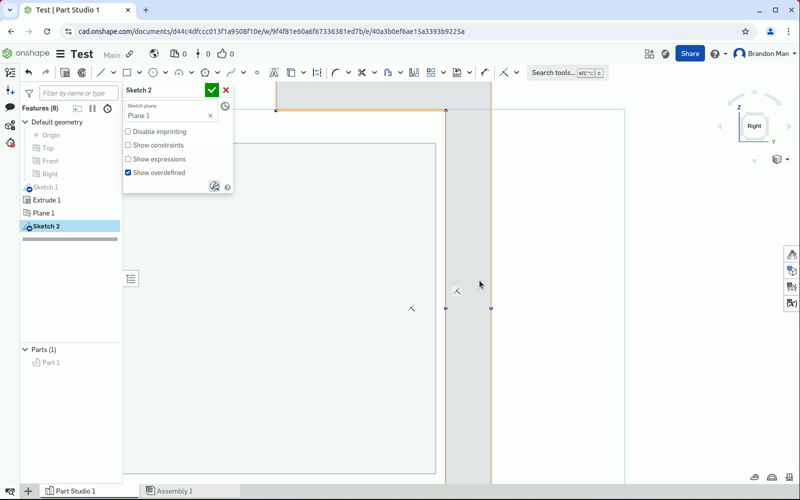
scroll(-6)
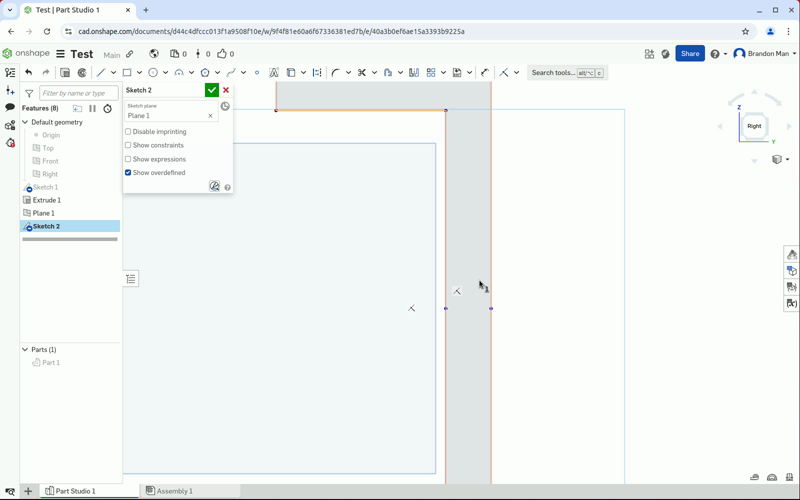
scroll(-6)
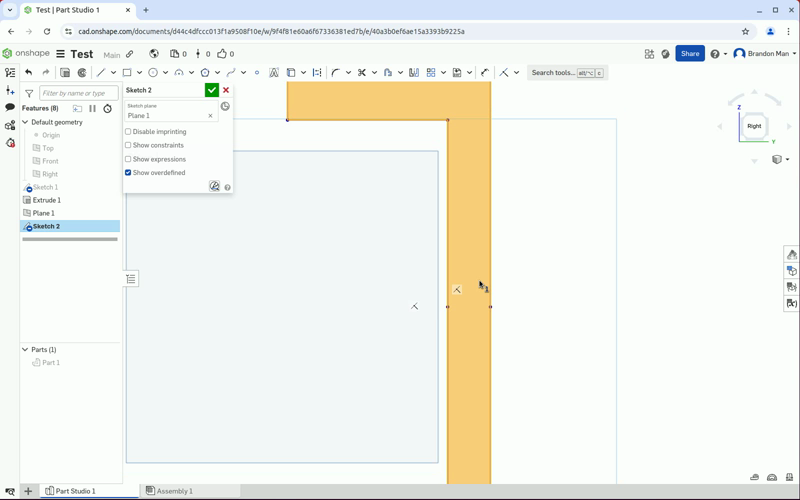
scroll(-6)
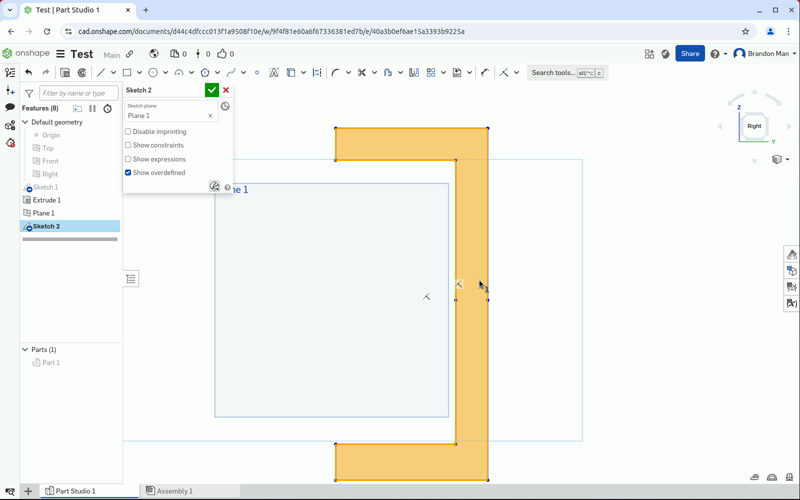
scroll(-6)
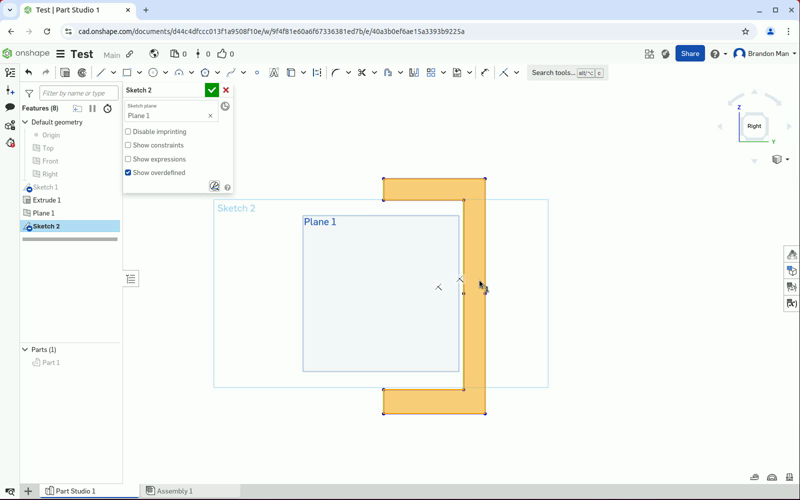
scroll(-6)
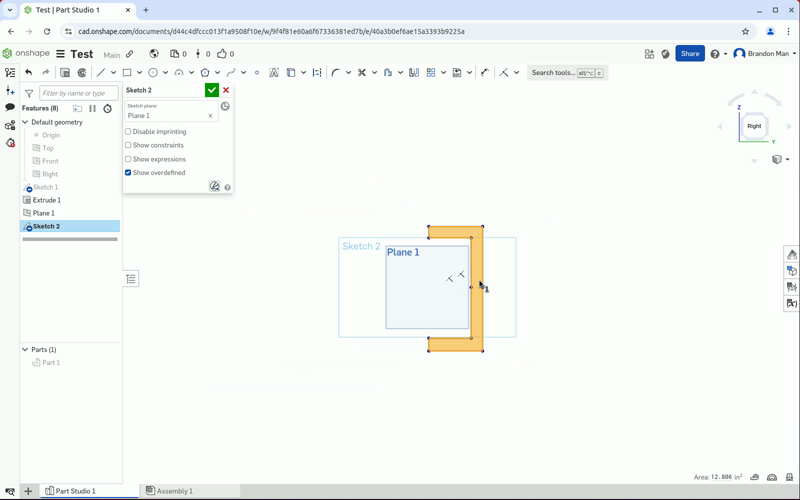
scroll(-6)
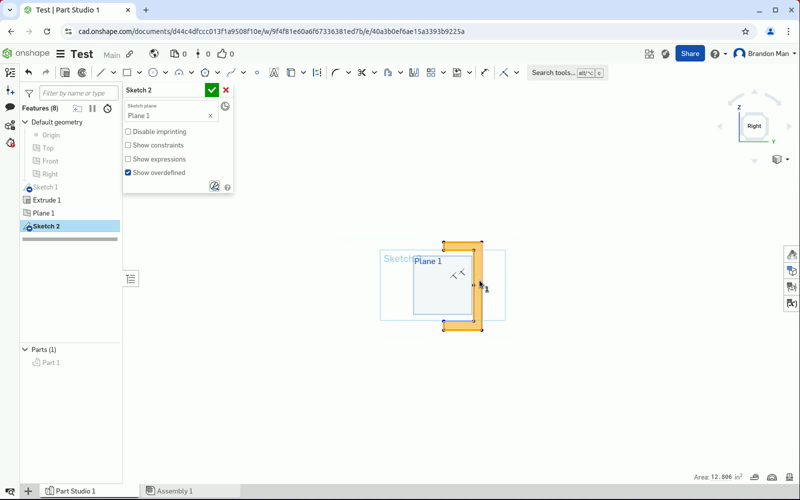
scroll(-6)
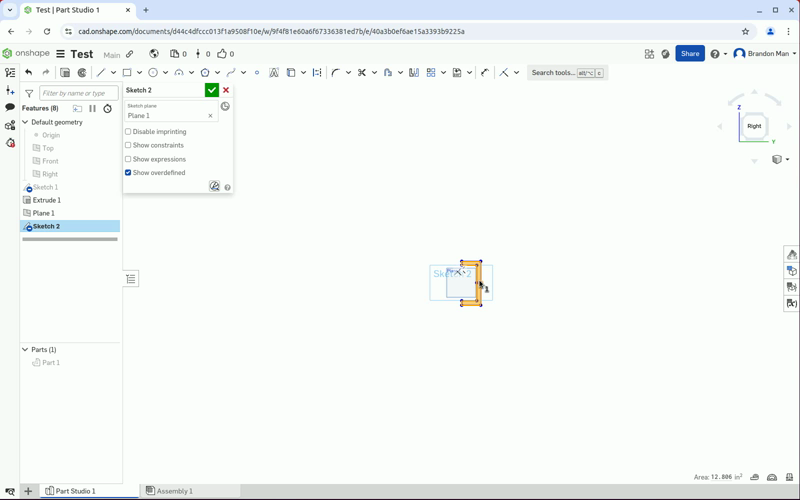
mouse_move(73, 352)
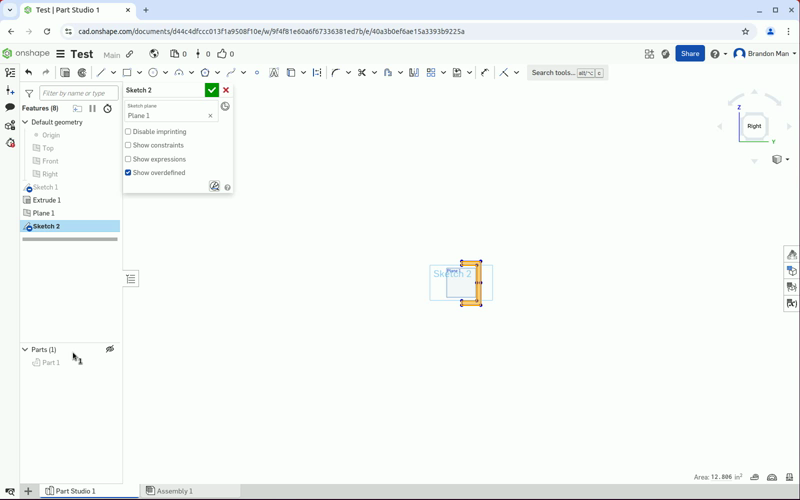
key(shift+y)
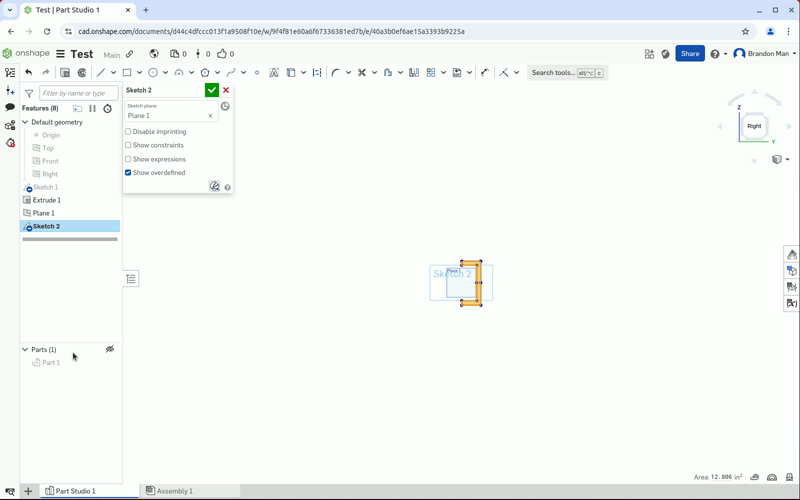
key(shift+e)
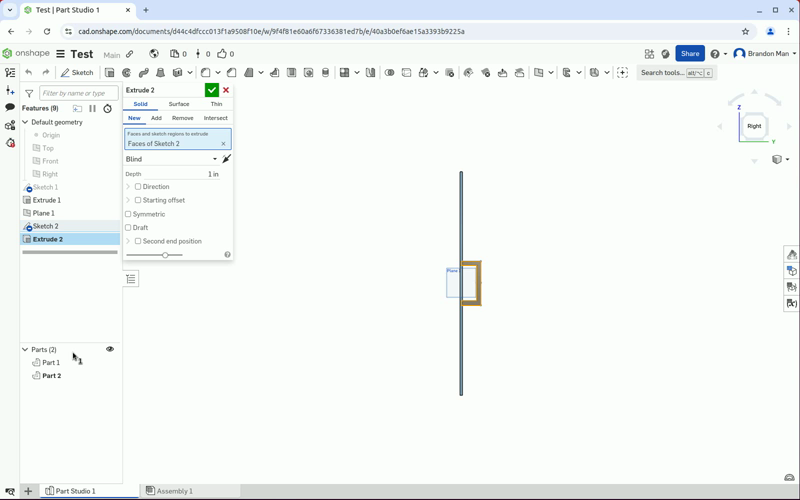
mouse_move(143, 106)
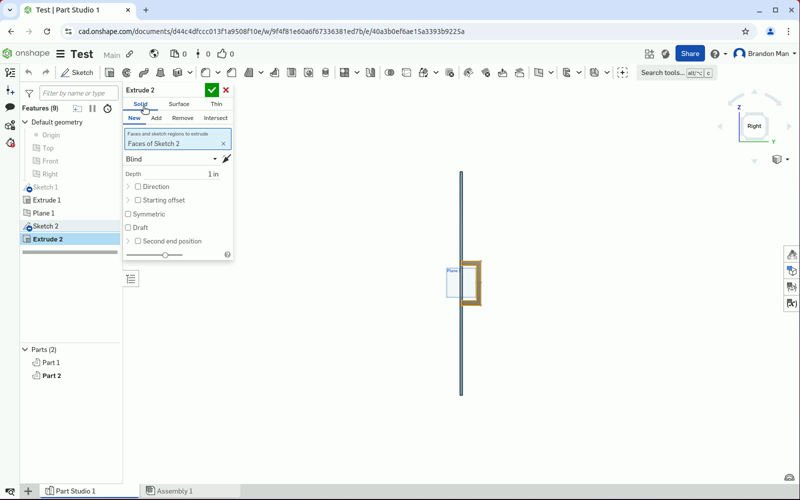
click(143, 106)
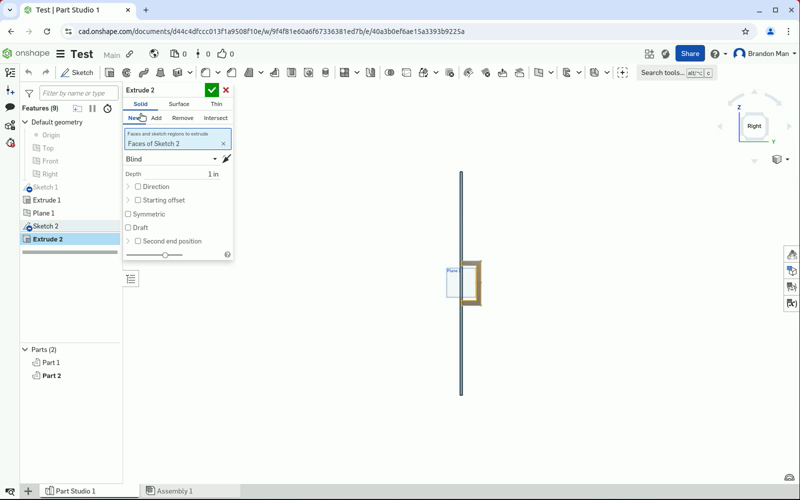
mouse_move(137, 120)
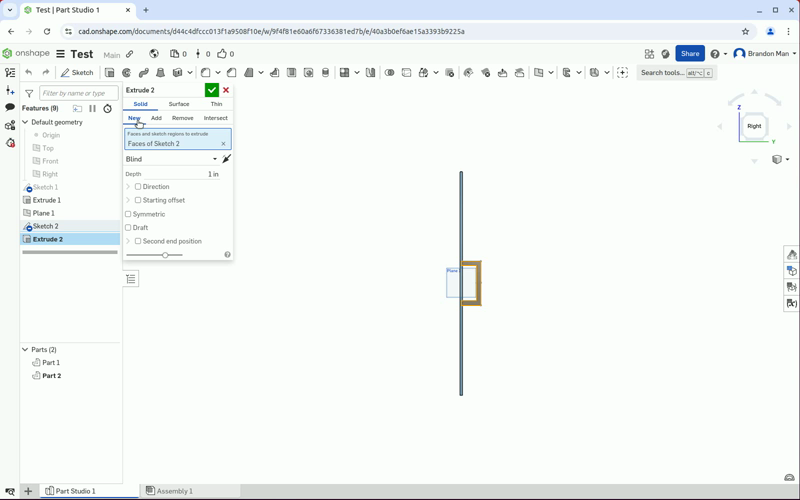
click(137, 120)
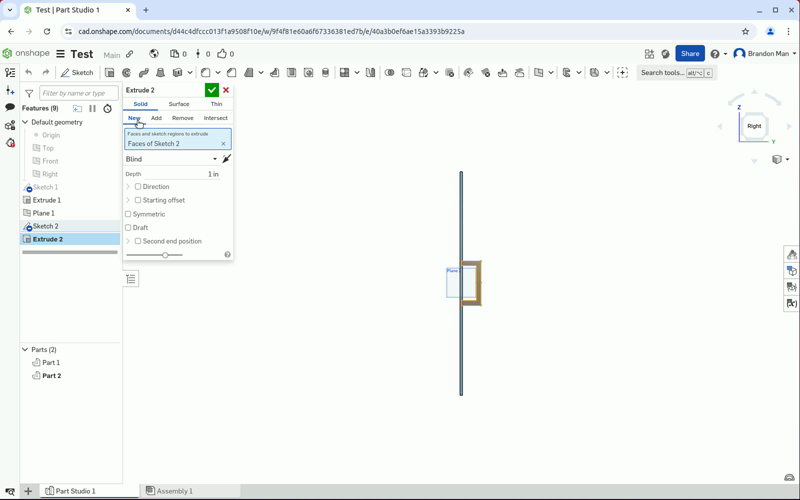
key(tab, 4)
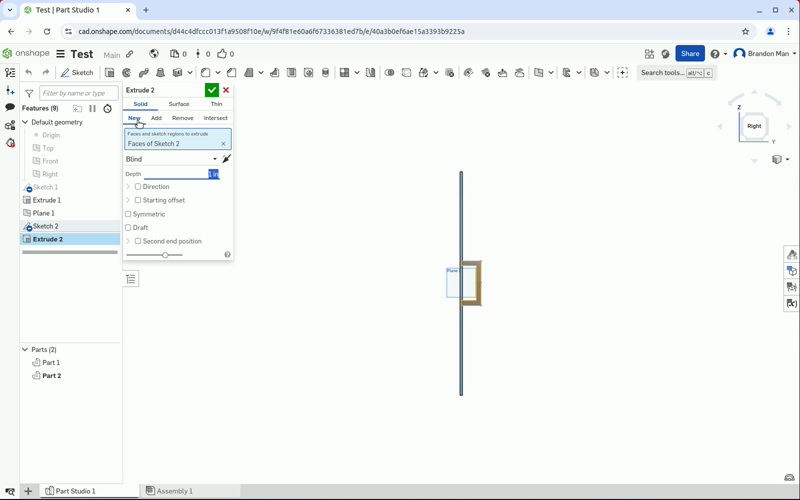
text(-1.444)
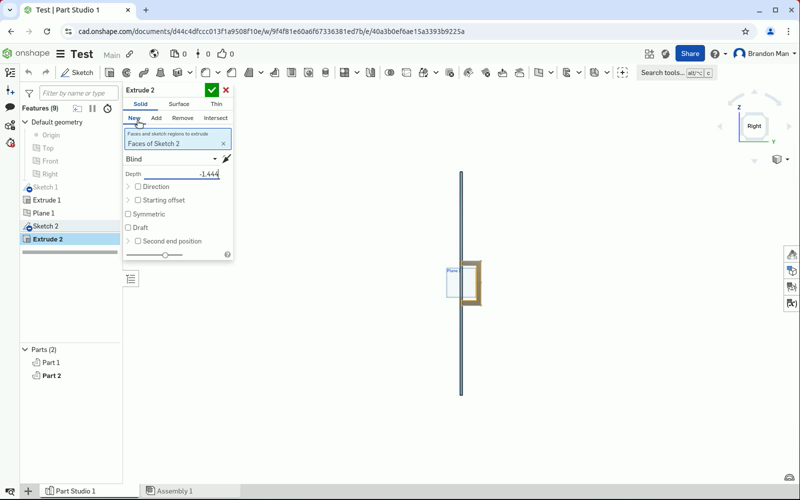
key(enter)
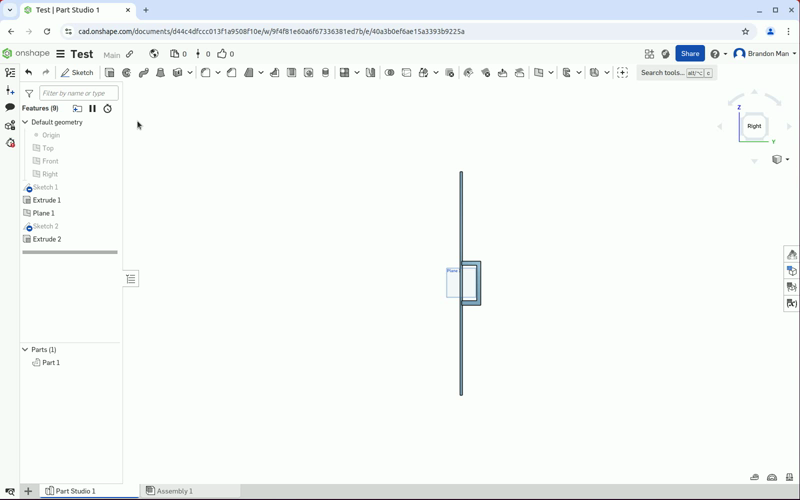
key(shift+h)
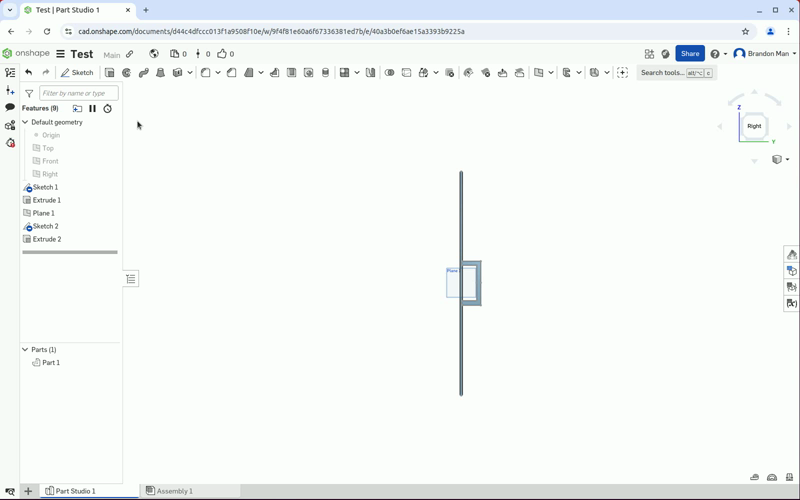
key(shift+h)
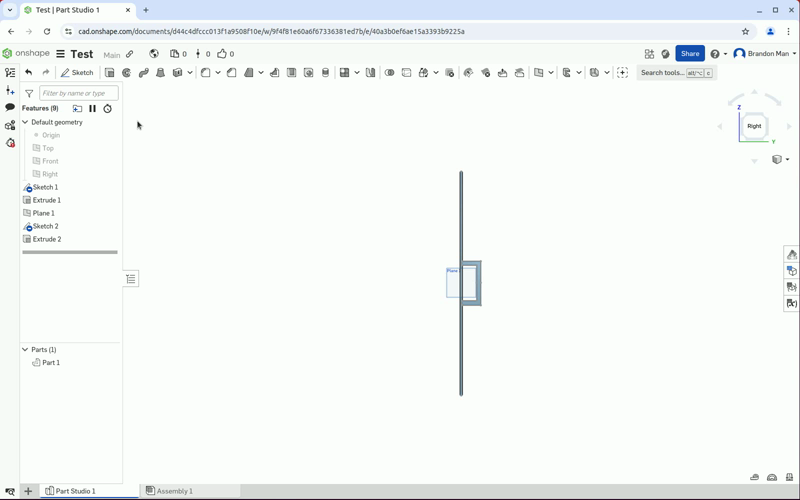
key(shift+7)
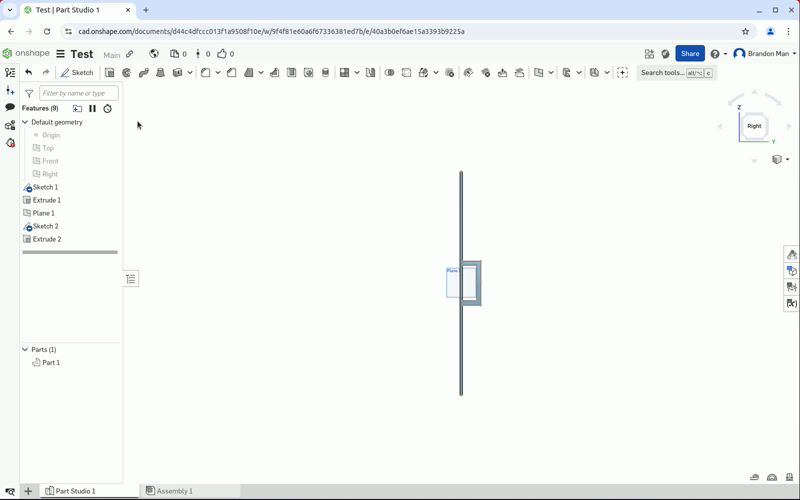
key(right, 2)
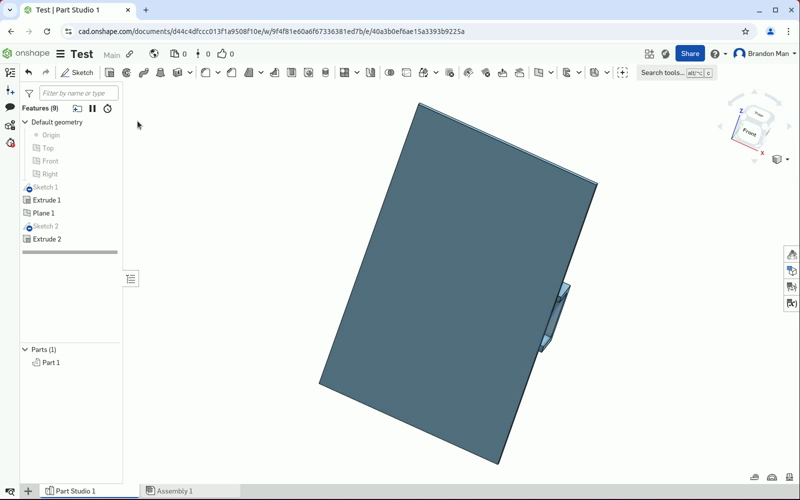
key(down, 2)
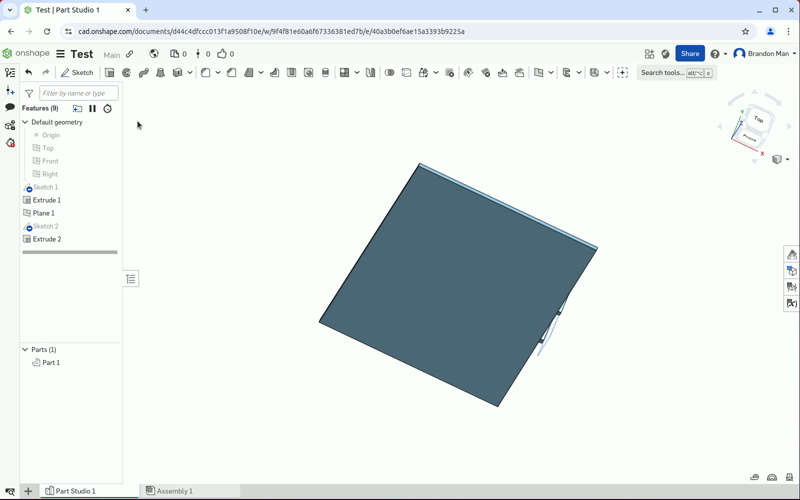
key(up, 2)
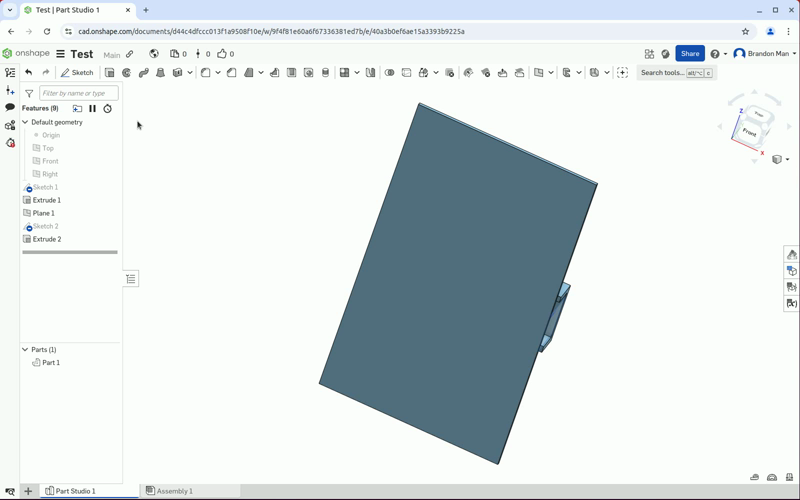
key(left, 2)
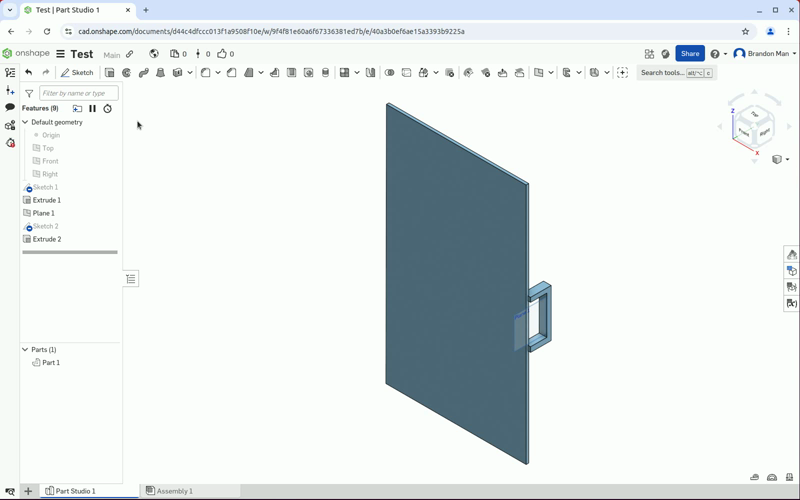
mouse_move(73, 189)
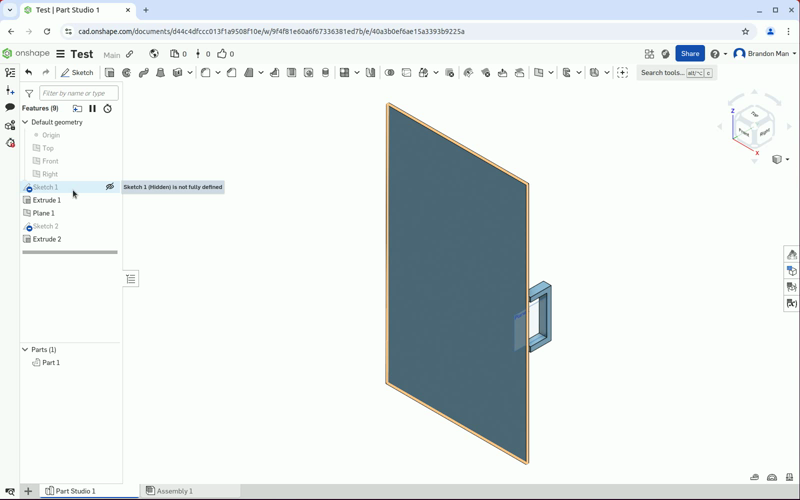
click(73, 189)